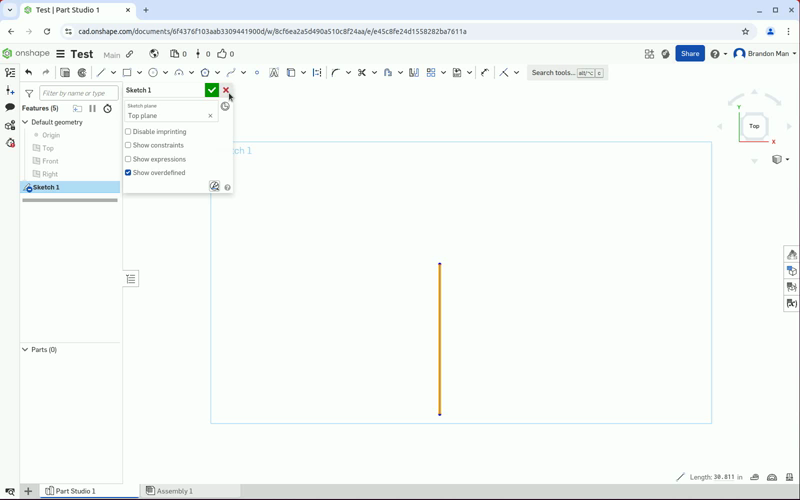
key(shift+h)
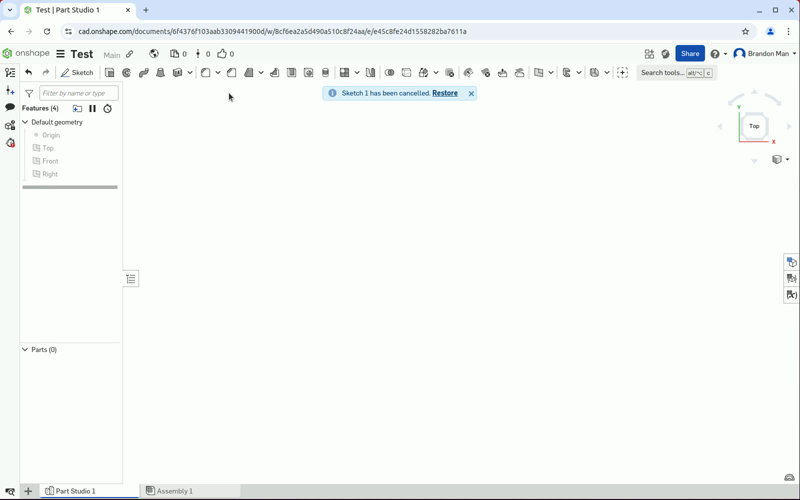
mouse_move(73, 352)
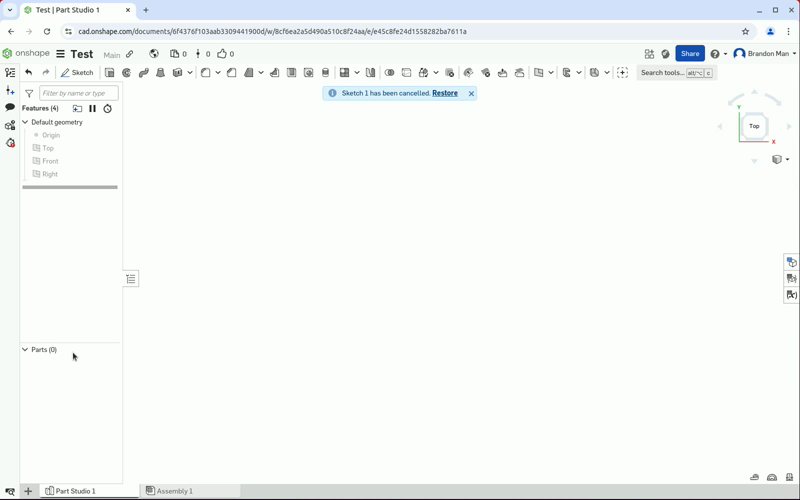
key(y)
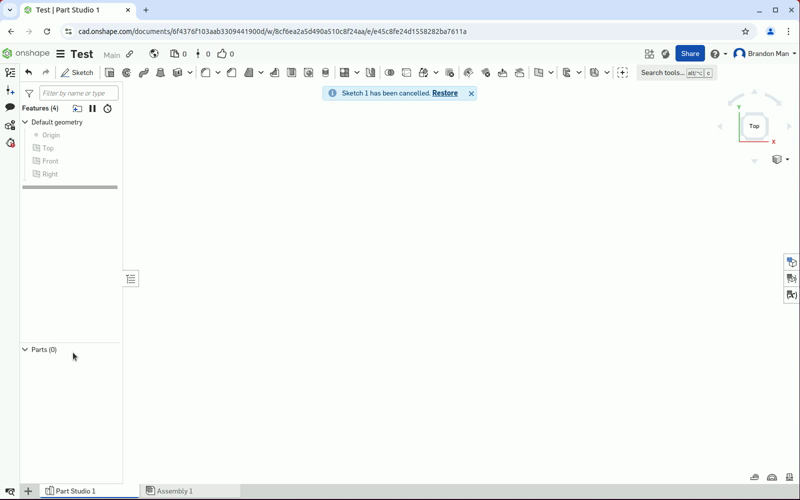
key(shift+p)
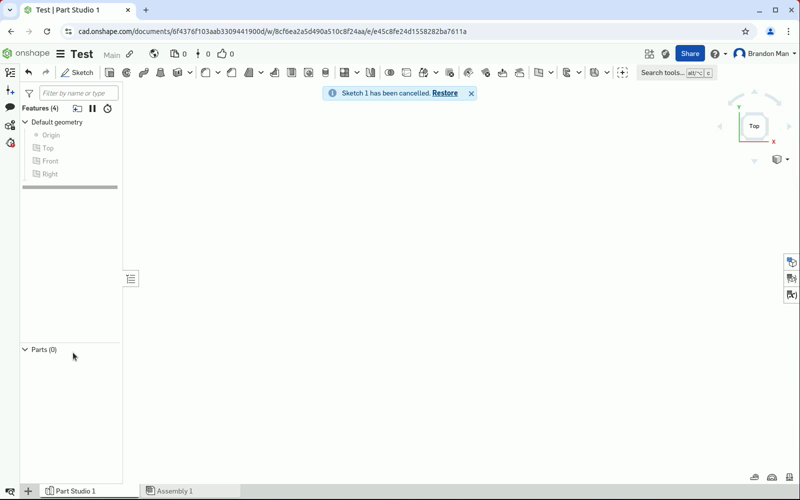
key(space)
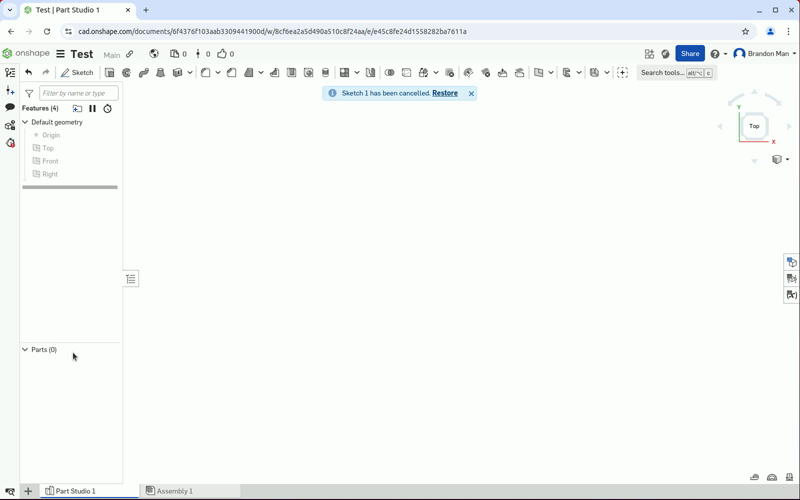
key_down(shift)
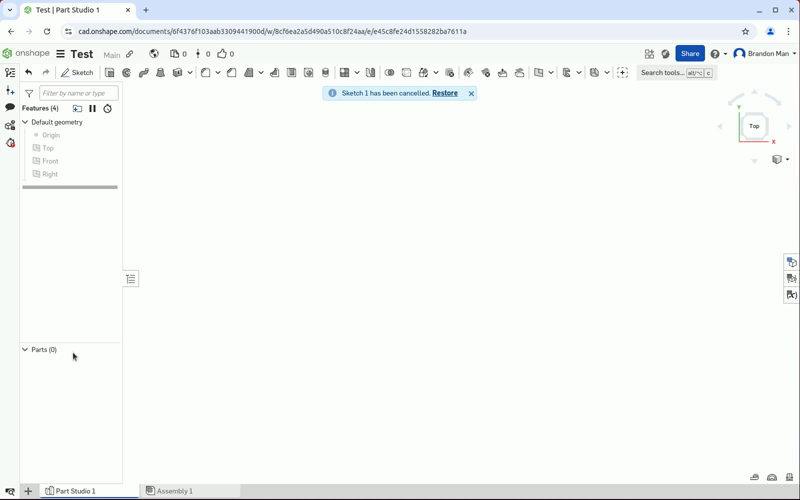
key(up)
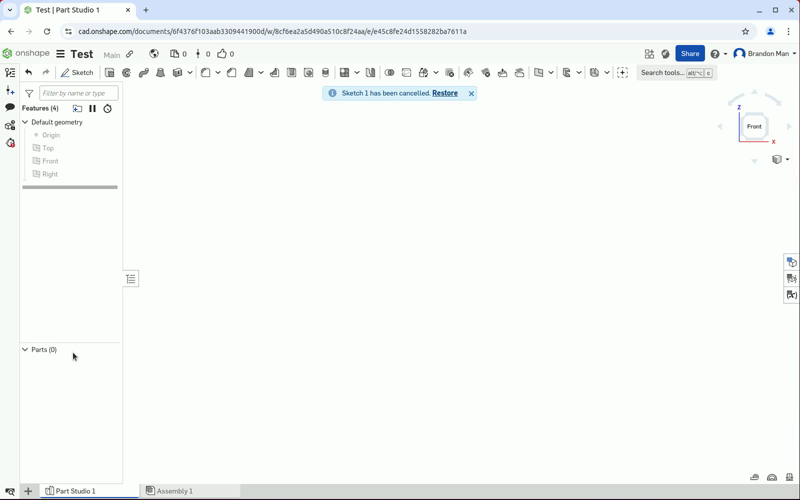
key_up(shift)
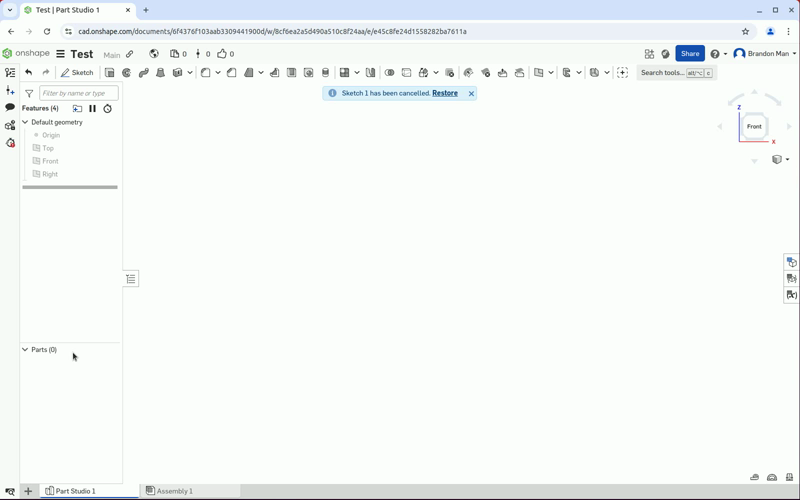
key(space)
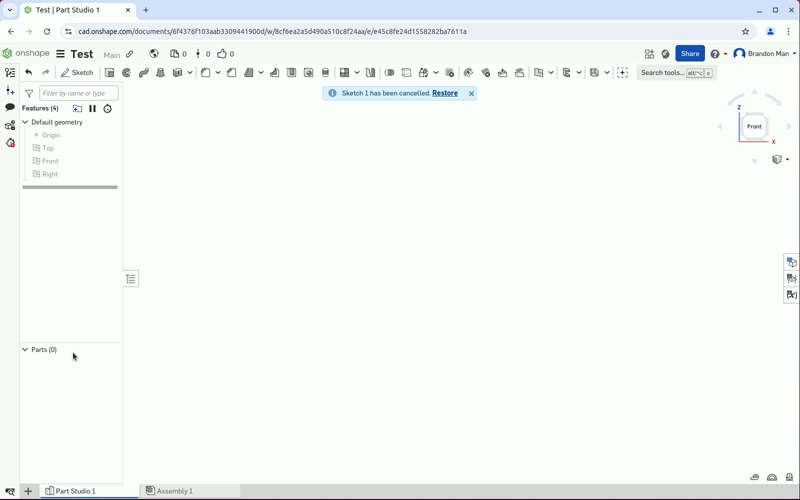
key_down(shift)
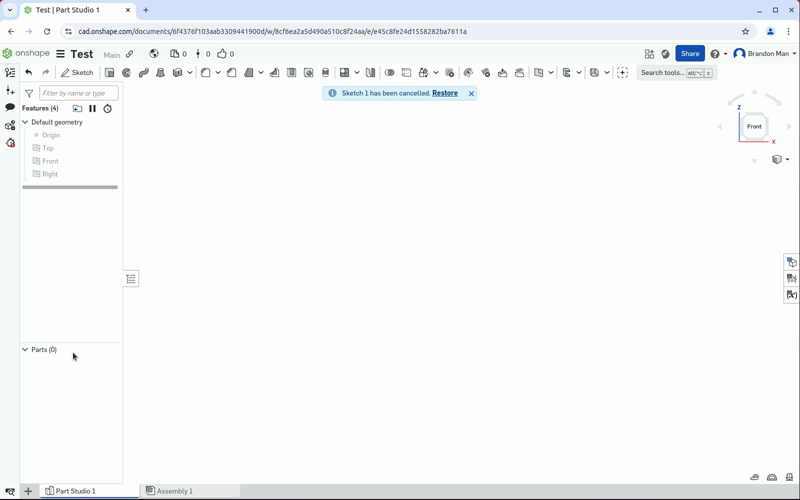
key(left)
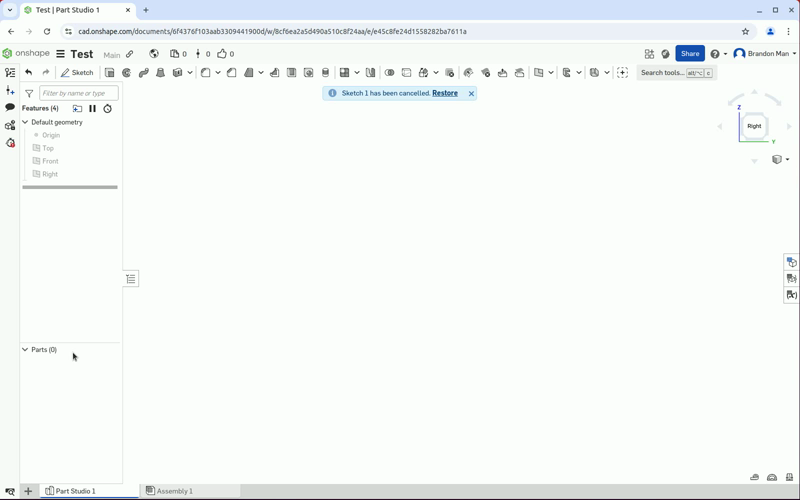
key_up(shift)
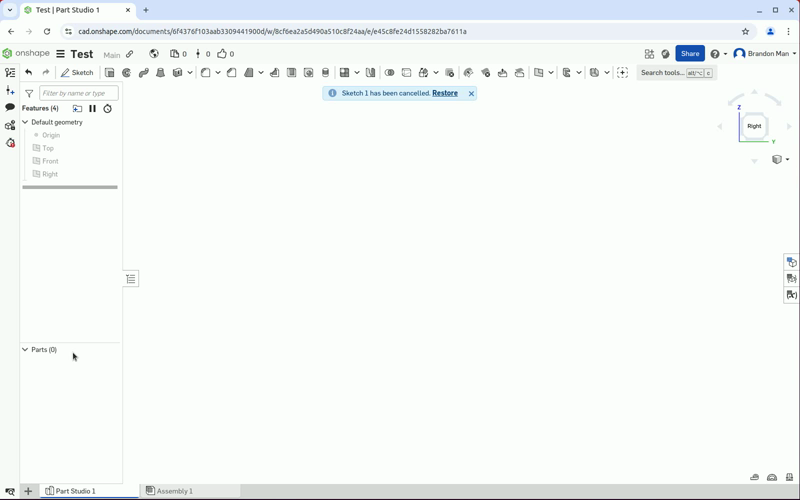
mouse_move(73, 352)
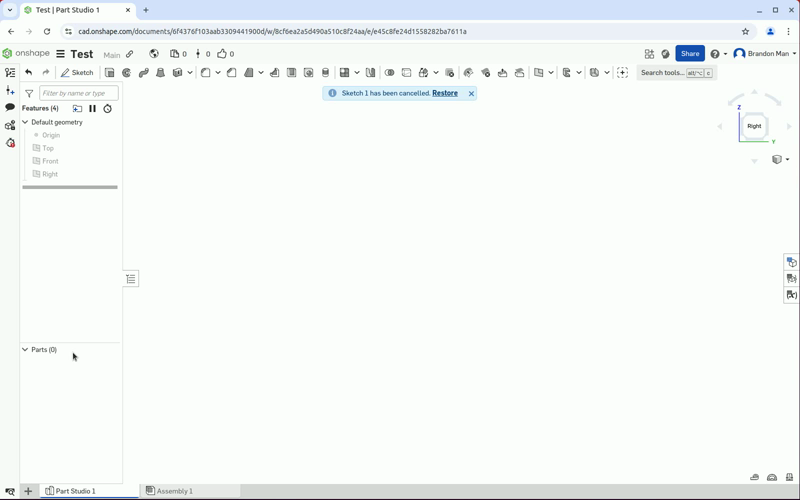
key(shift+y)
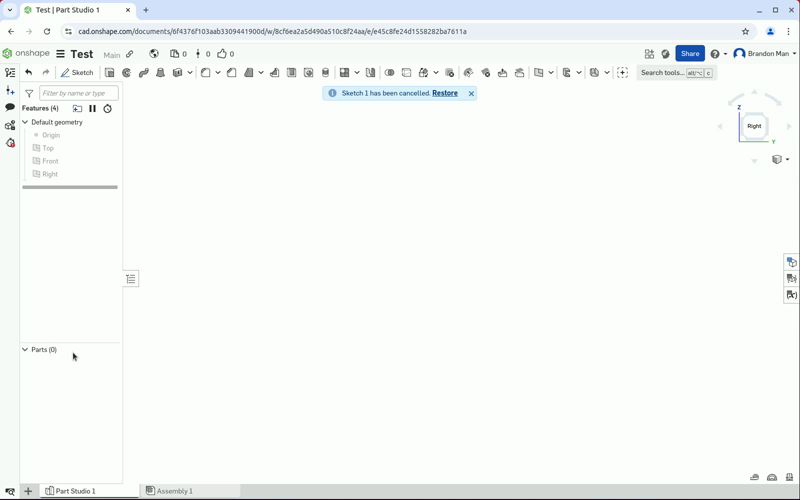
key(shift+s)
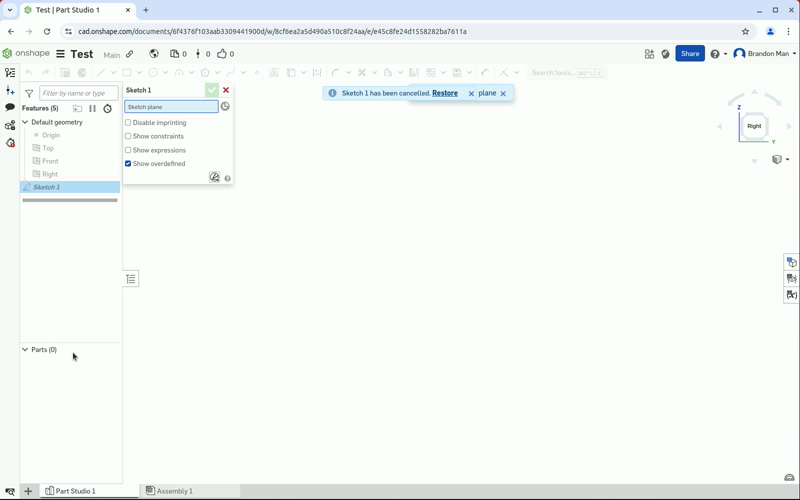
mouse_move(73, 176)
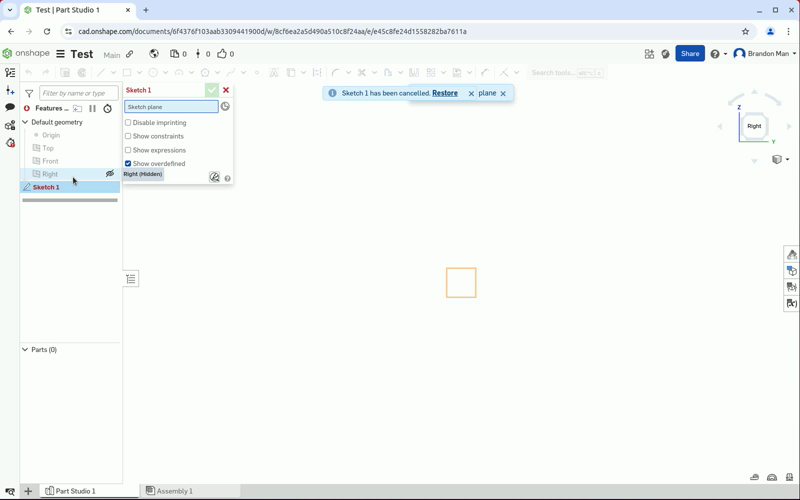
click(73, 176)
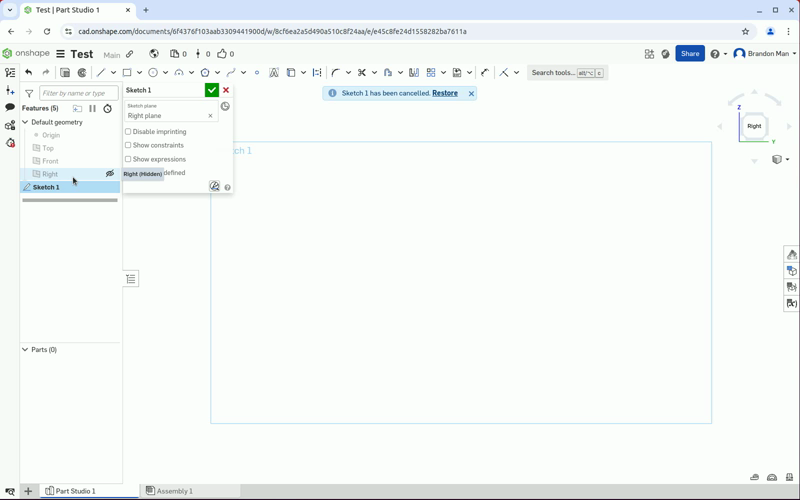
mouse_move(73, 352)
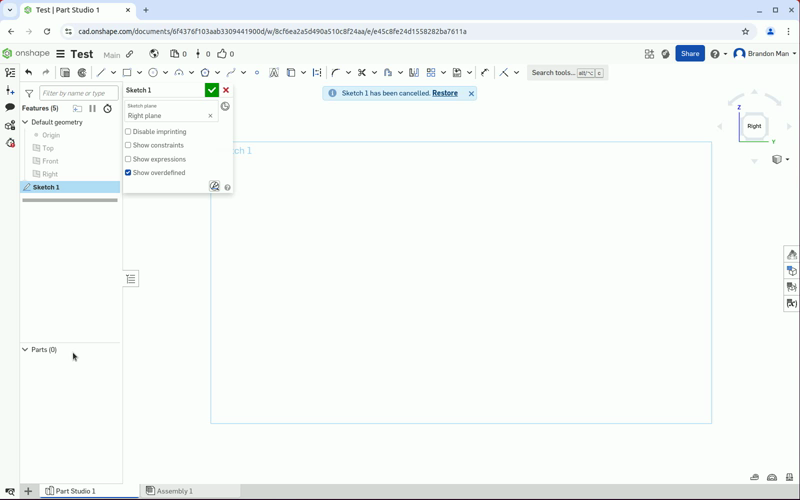
key(y)
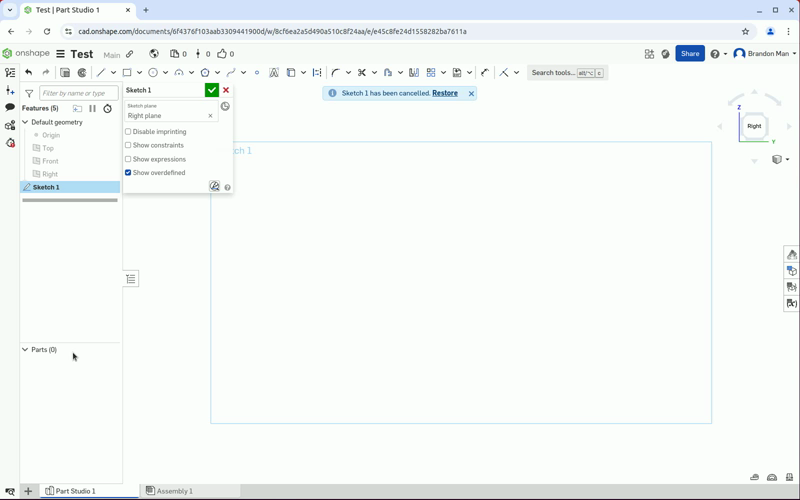
key(l)
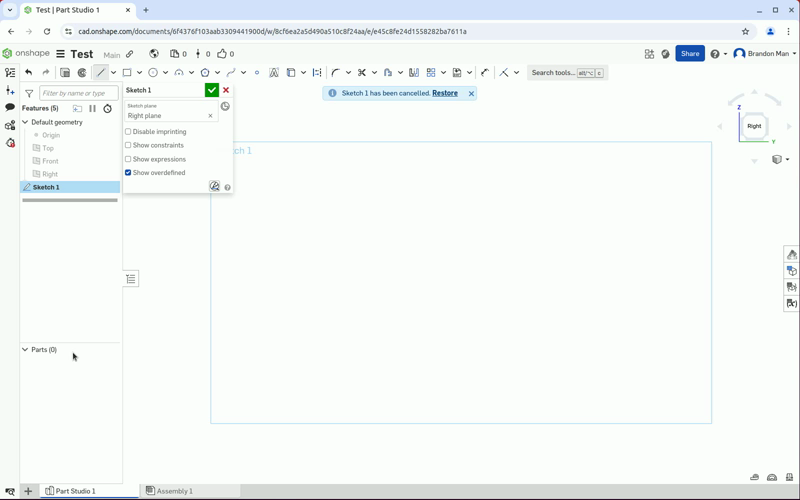
key_down(shift)
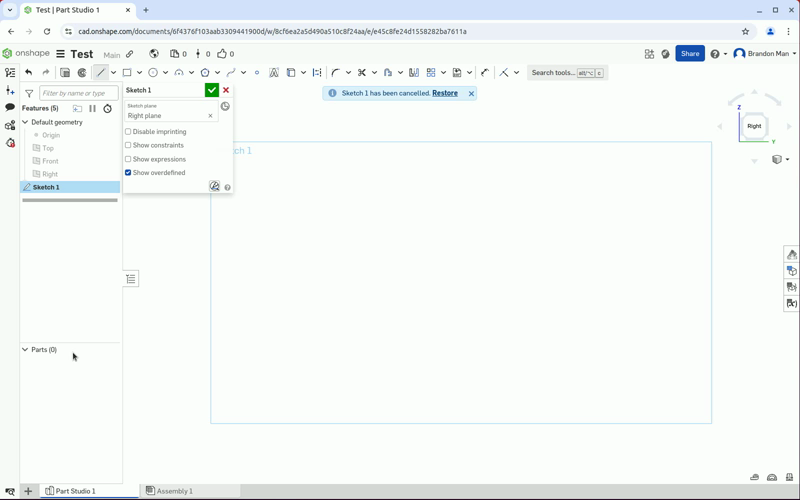
mouse_move(460, 282)
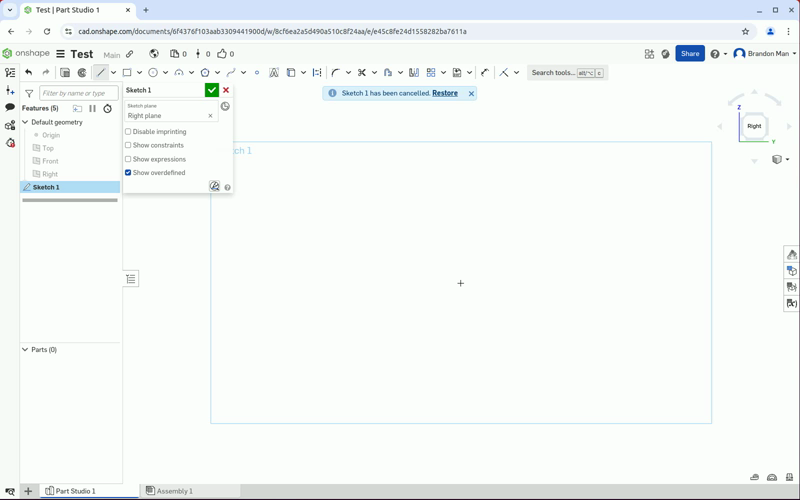
click(460, 282)
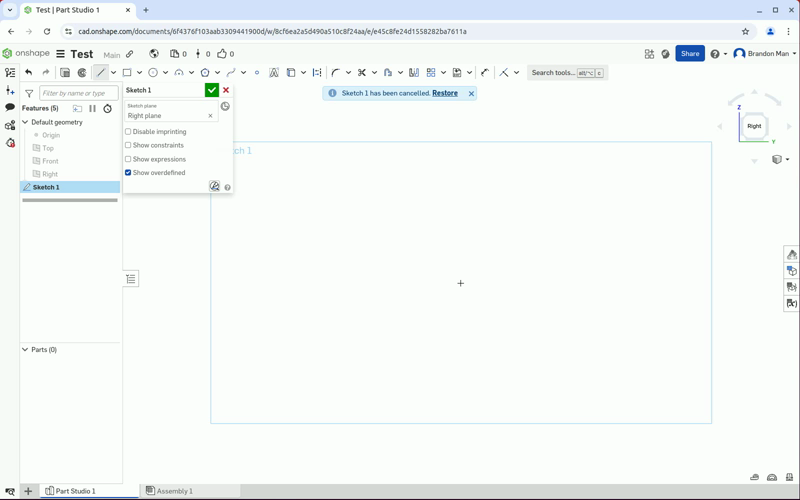
key_up(shift)
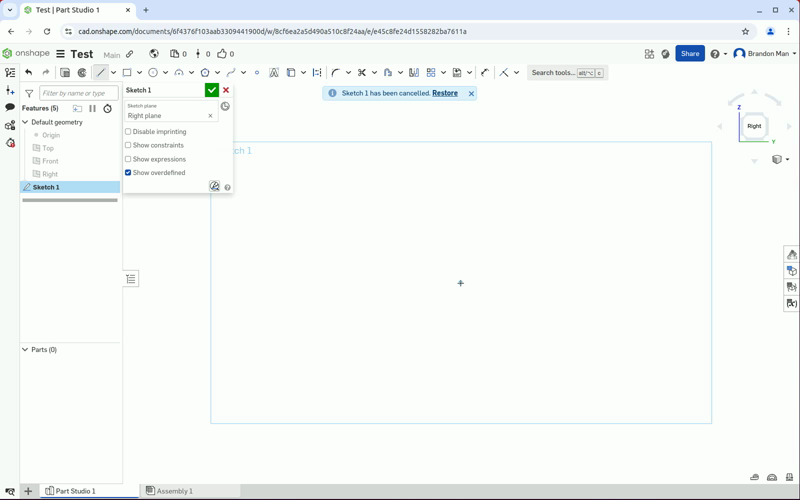
key_down(shift)
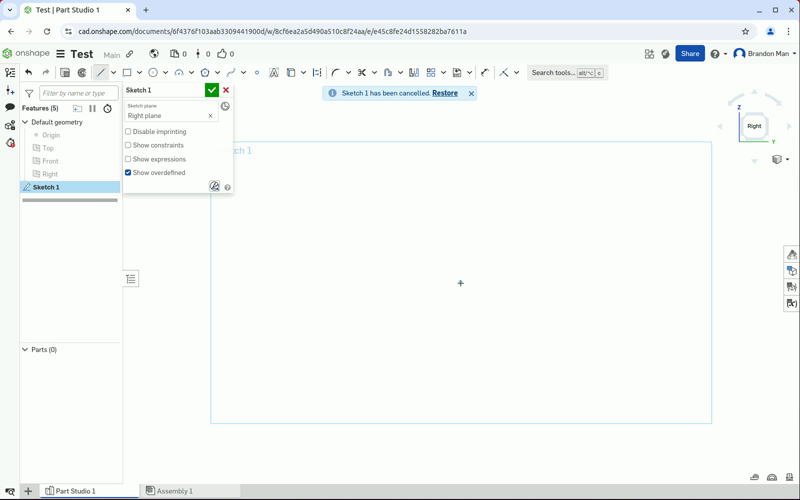
mouse_move(554, 282)
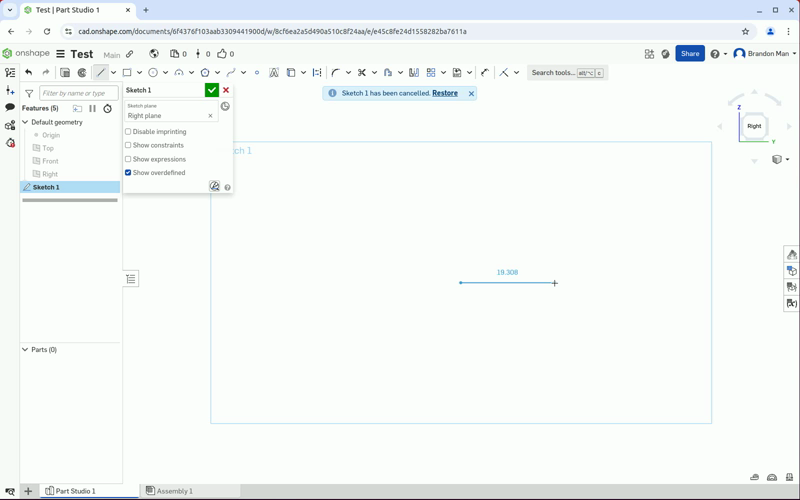
click(554, 282)
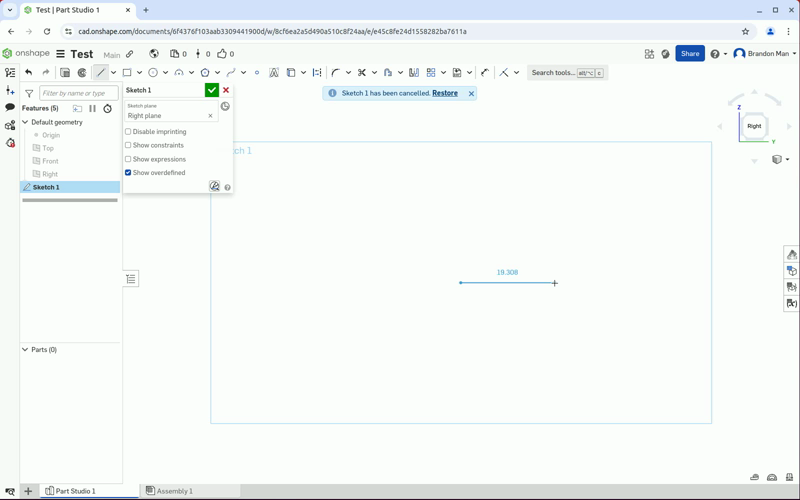
key_up(shift)
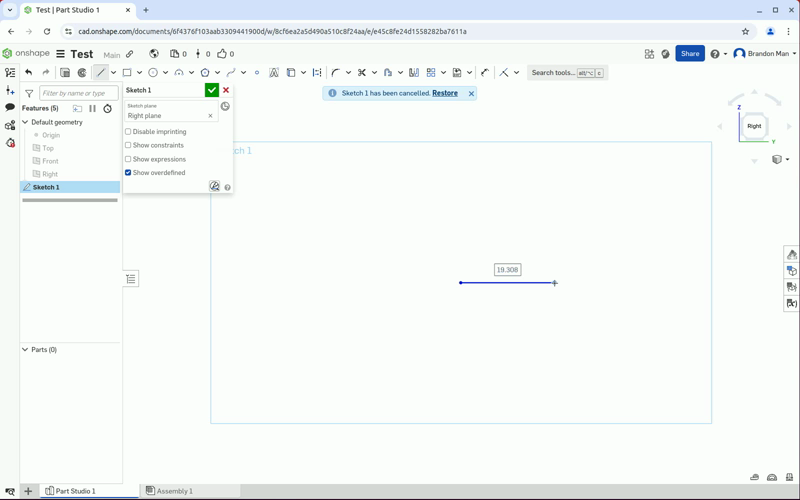
key_down(shift)
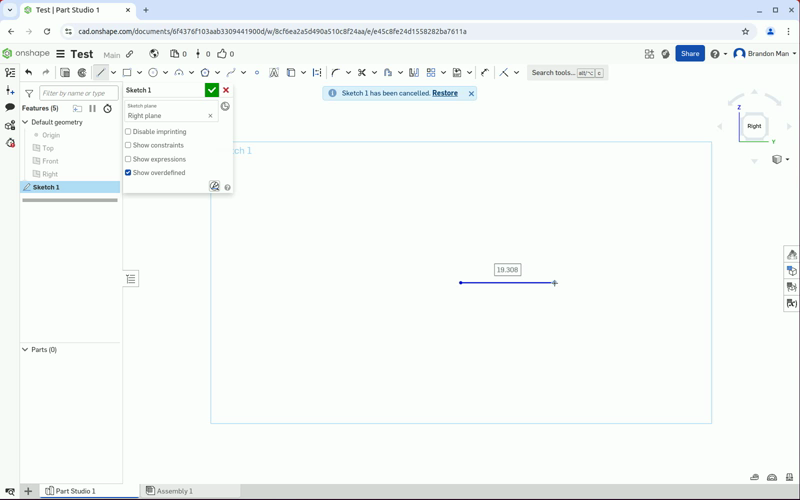
mouse_move(554, 217)
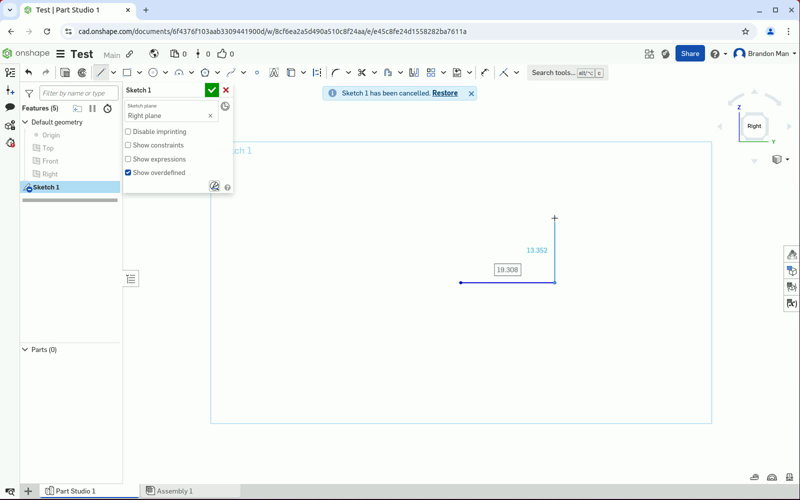
click(554, 217)
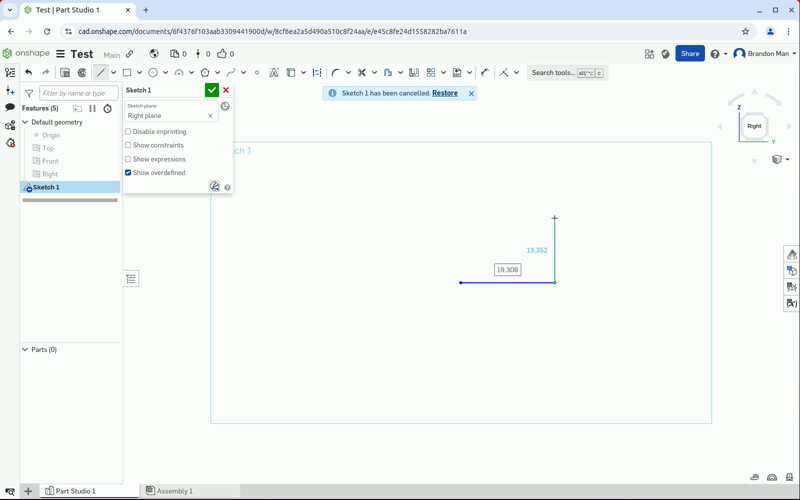
key_up(shift)
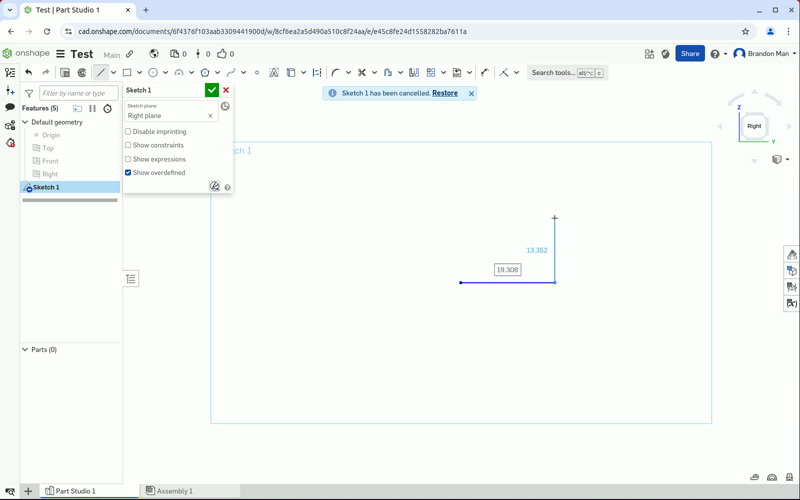
key(esc)
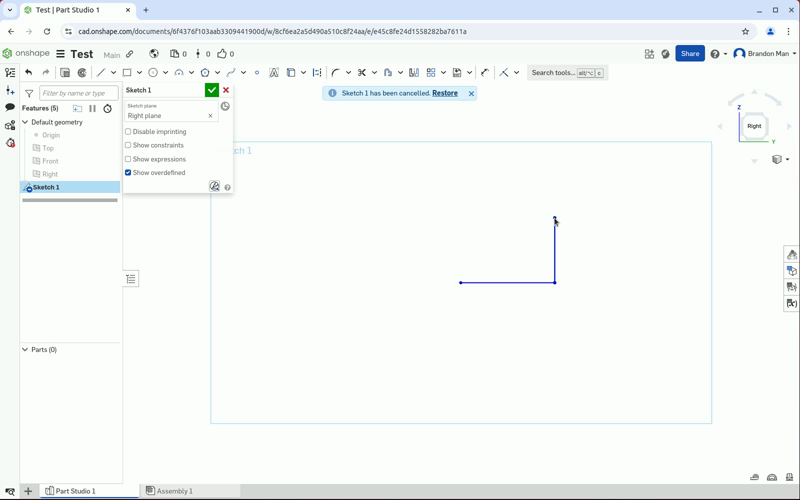
key(a)
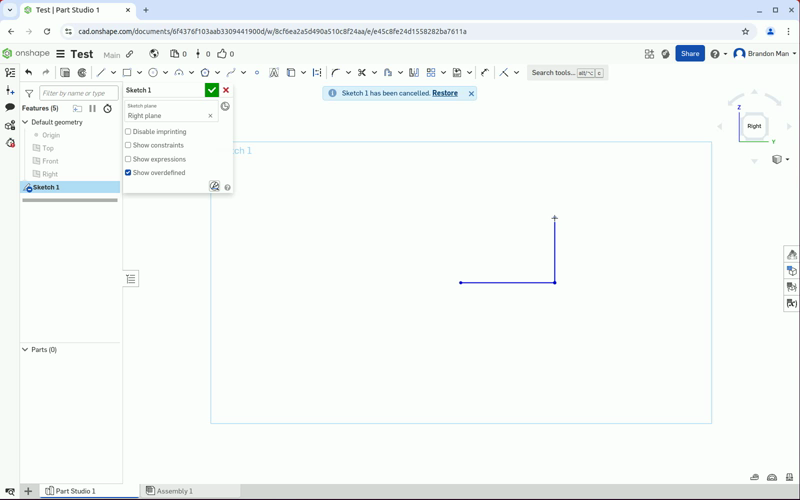
mouse_move(554, 217)
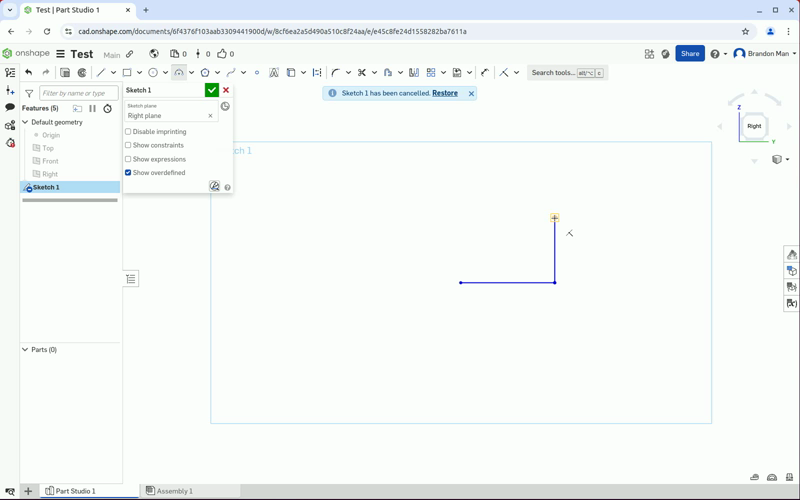
click(554, 217)
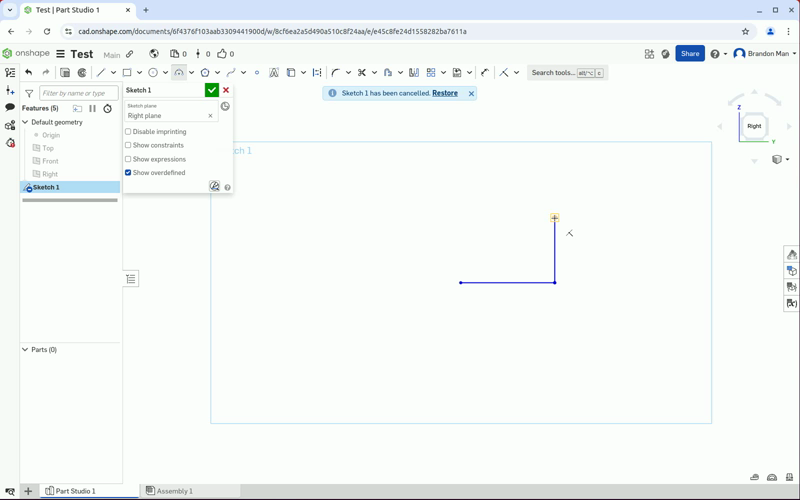
key_down(shift)
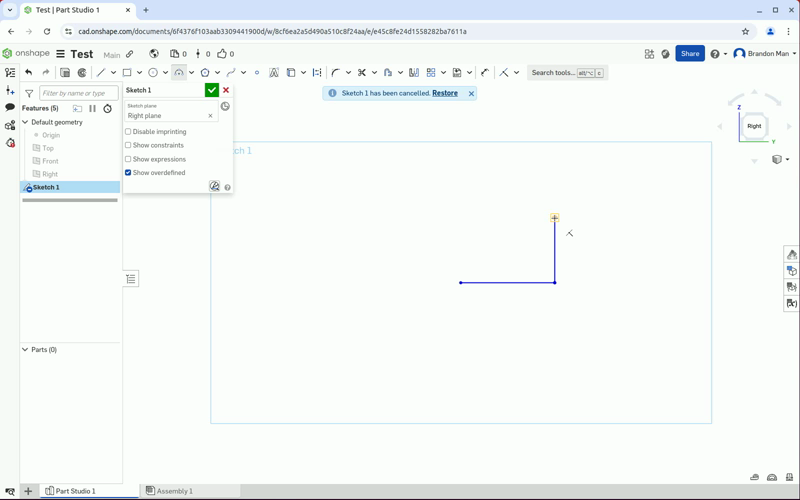
mouse_move(460, 217)
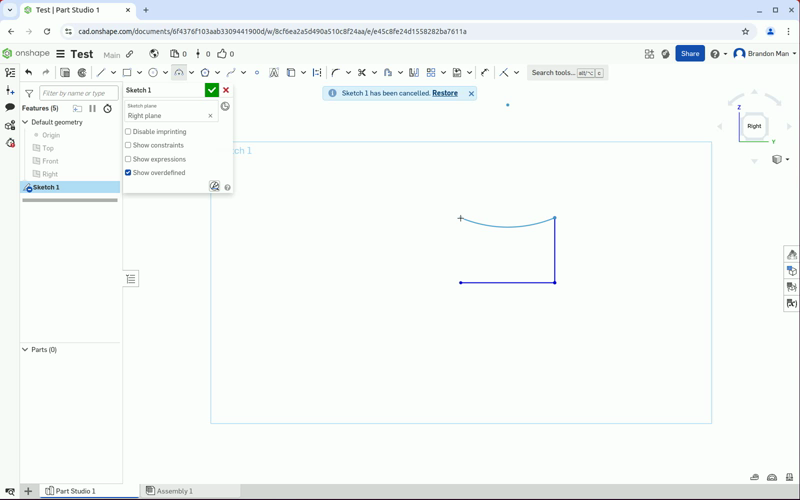
click(460, 217)
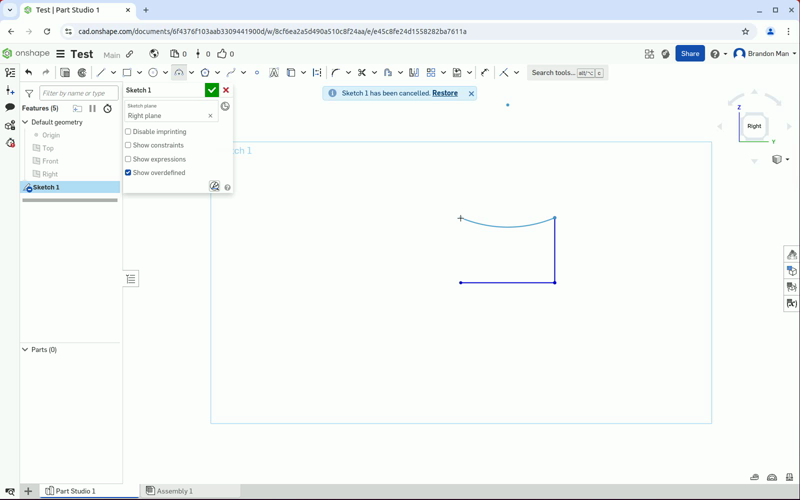
mouse_move(507, 264)
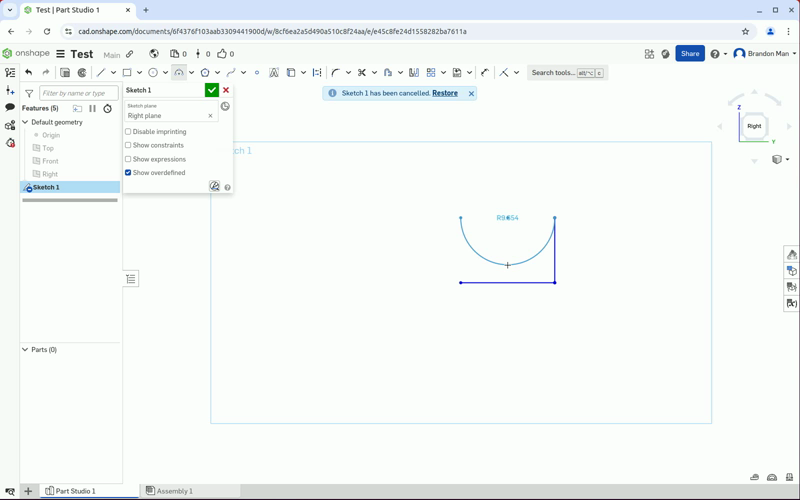
click(507, 264)
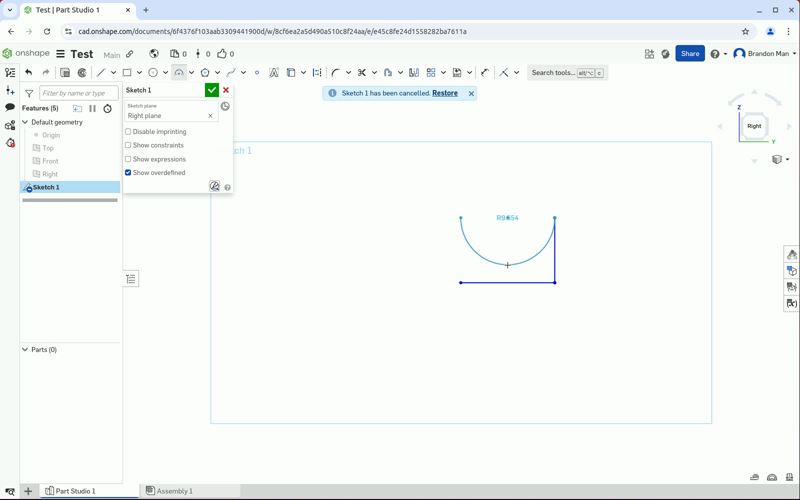
key_up(shift)
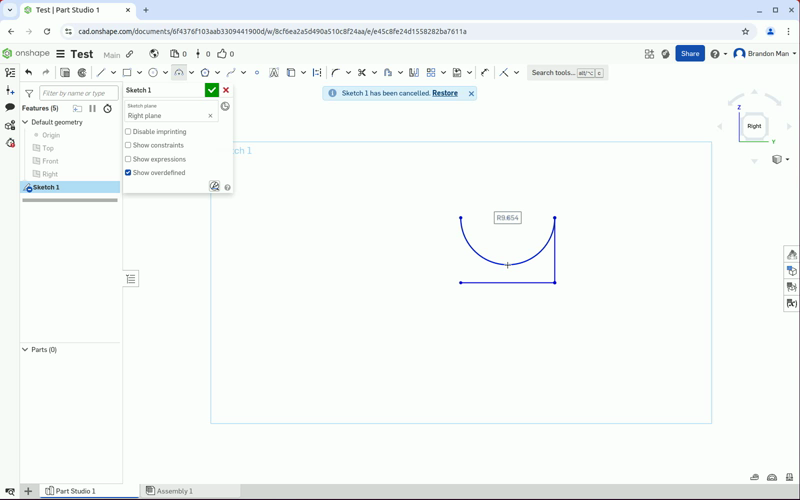
key(esc)
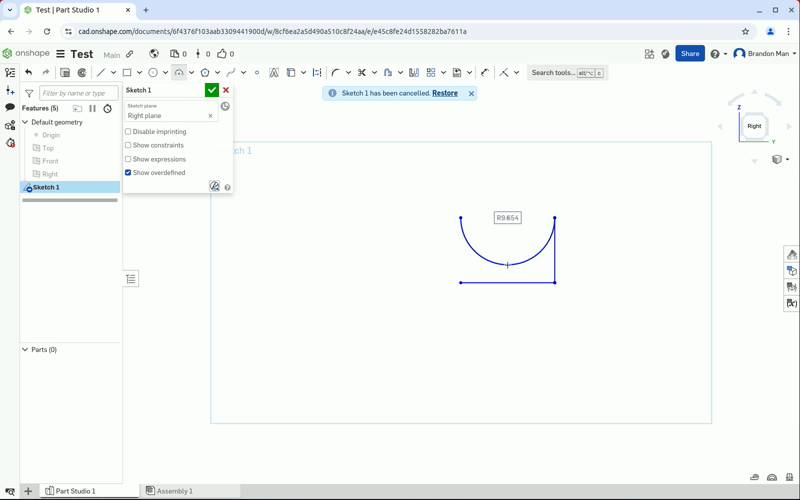
key(l)
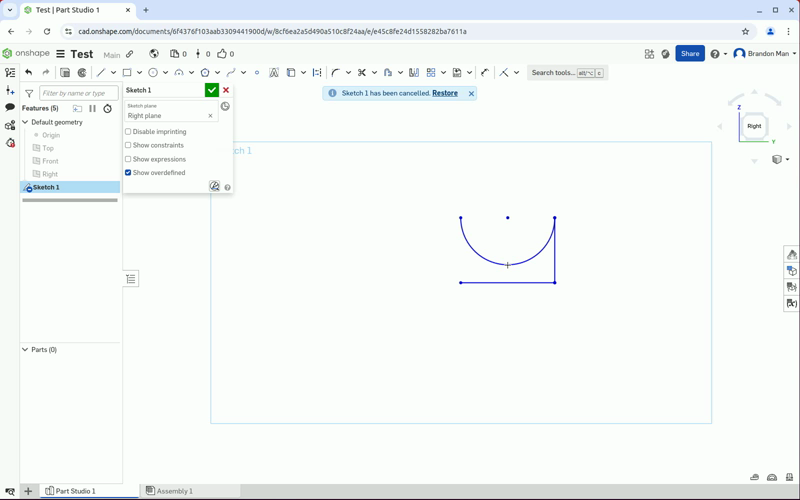
mouse_move(460, 217)
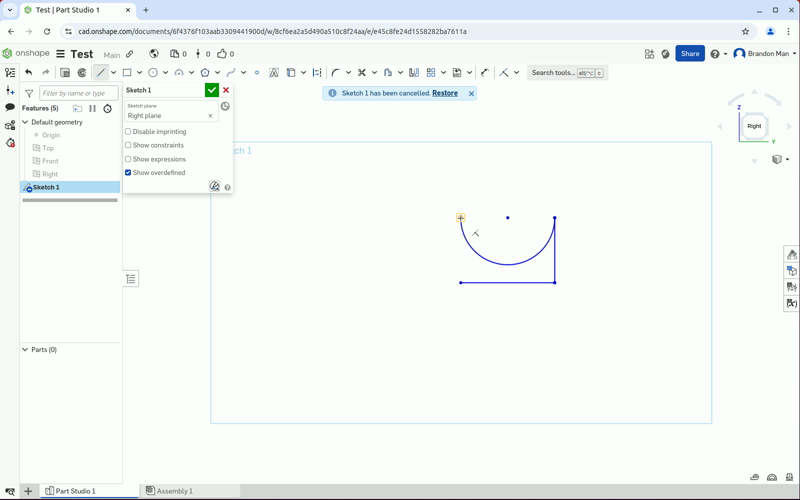
click(460, 217)
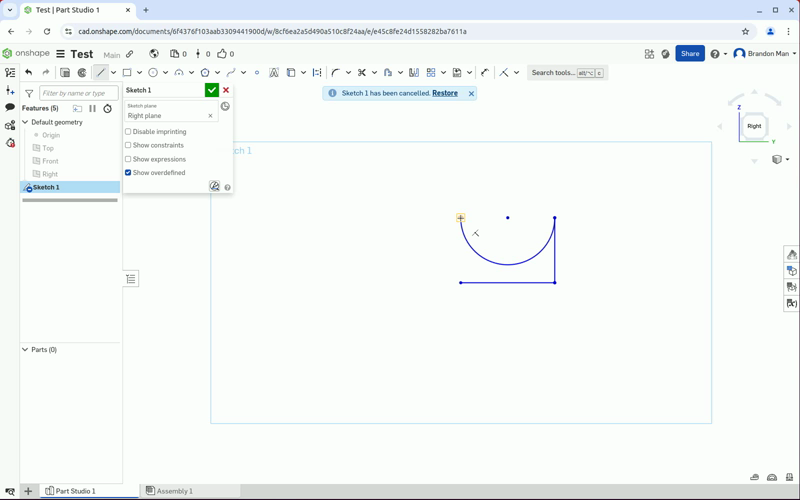
key_down(shift)
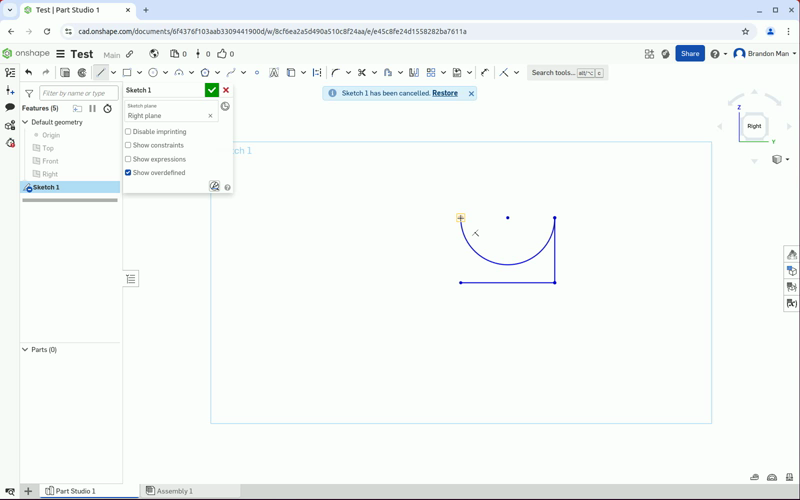
mouse_move(460, 282)
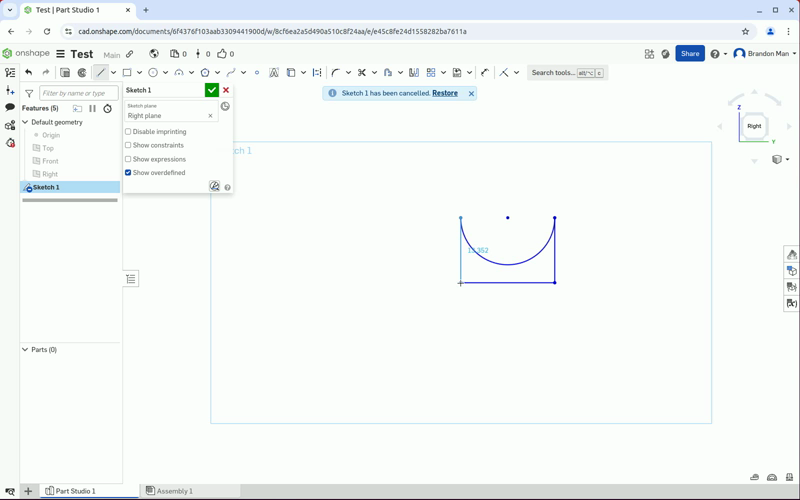
key_up(shift)
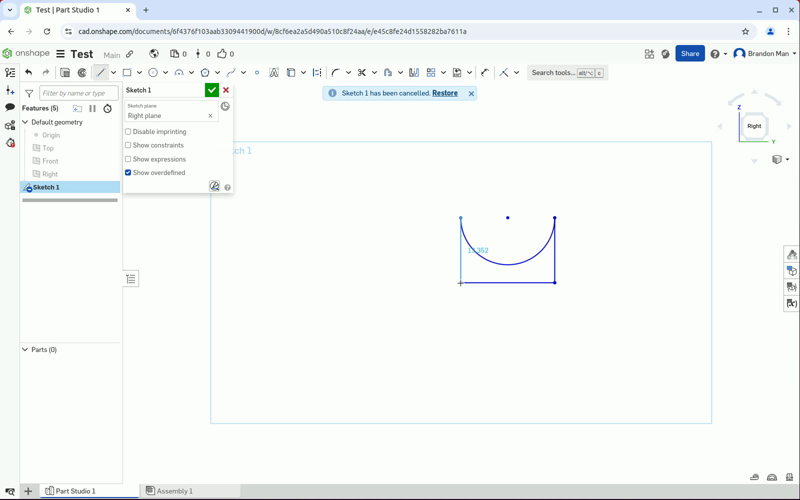
click(460, 282)
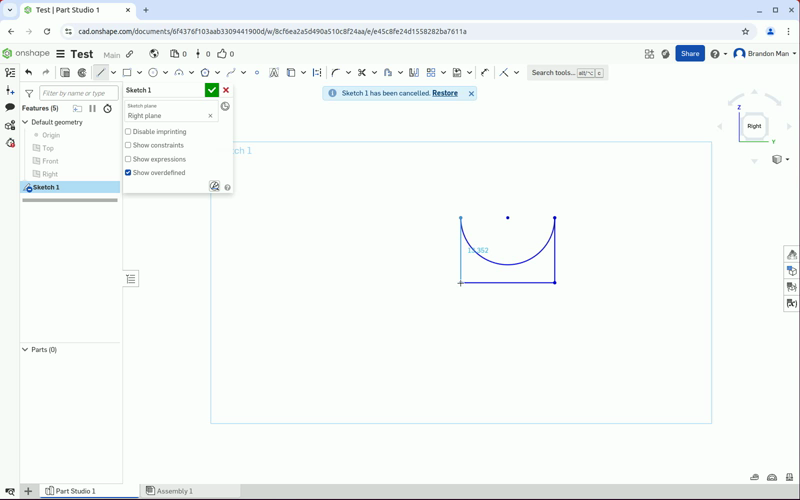
key(esc)
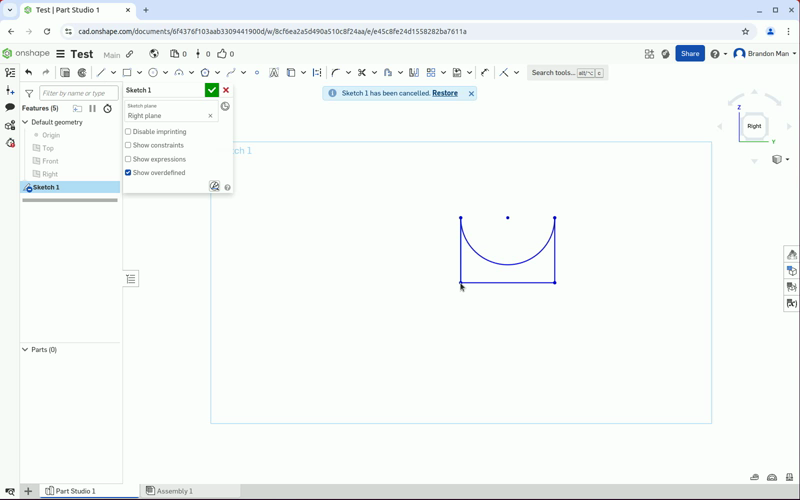
mouse_move(506, 260)
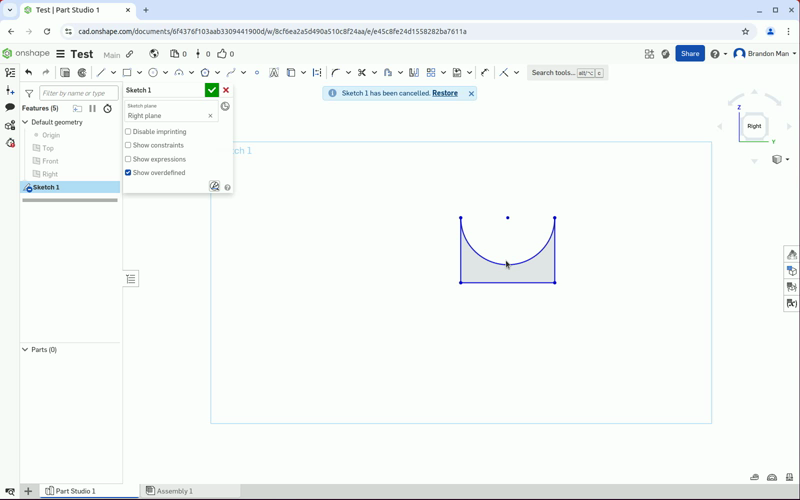
scroll(6)
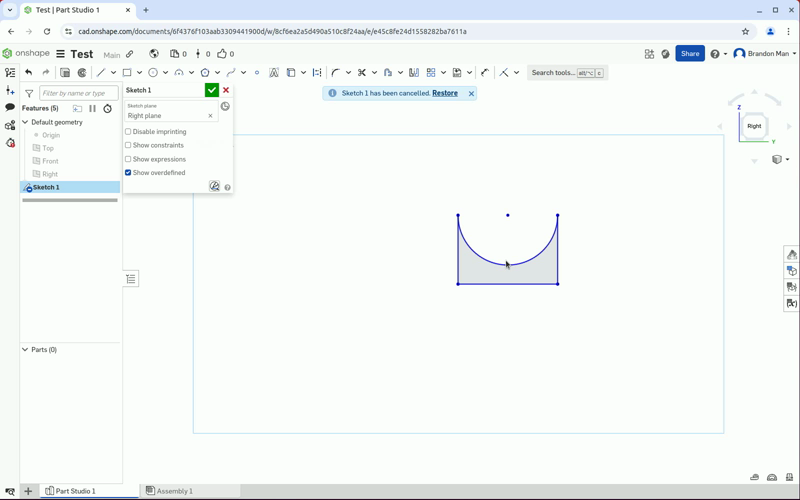
scroll(6)
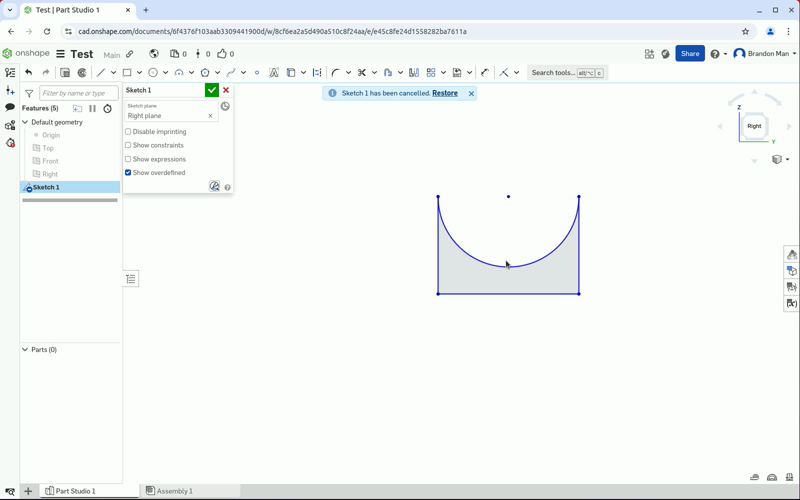
scroll(6)
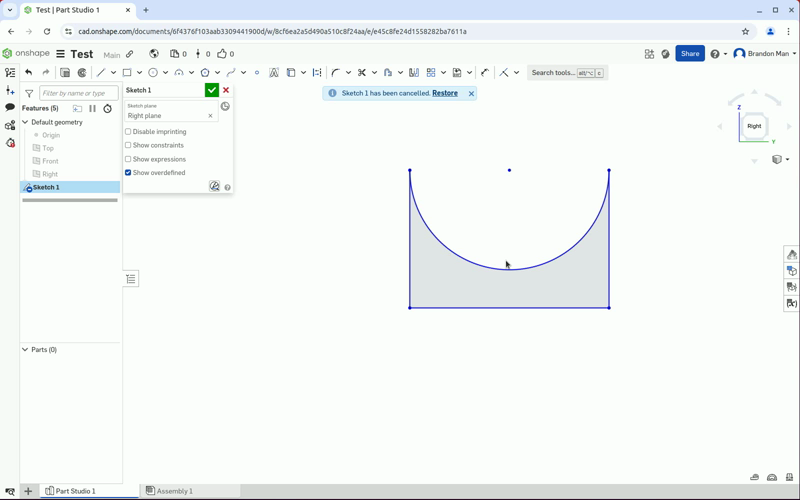
scroll(6)
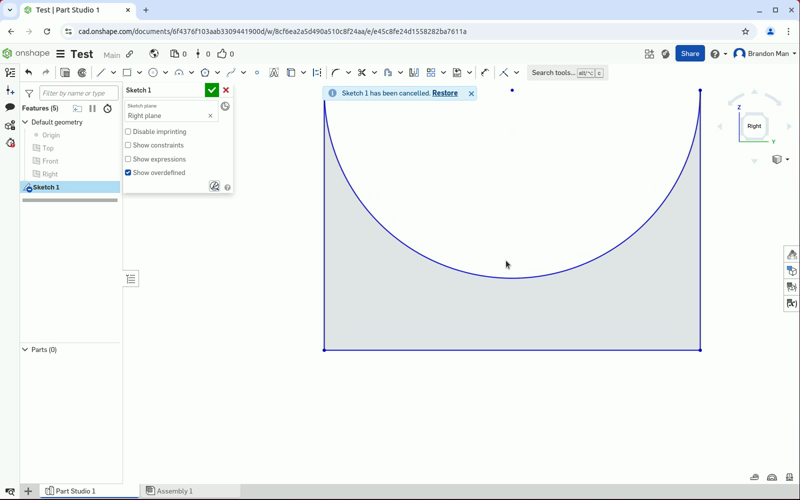
scroll(6)
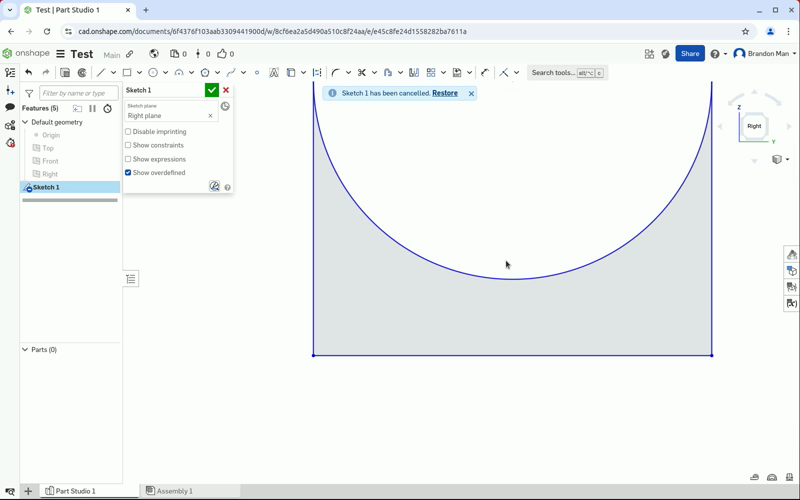
scroll(6)
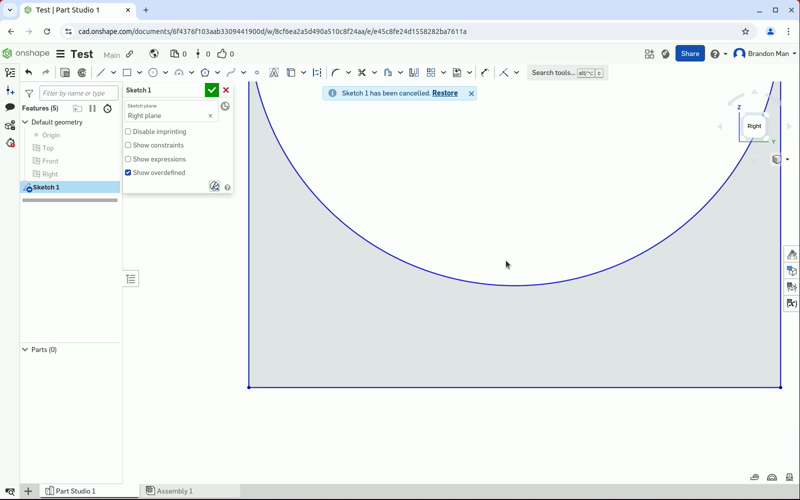
scroll(6)
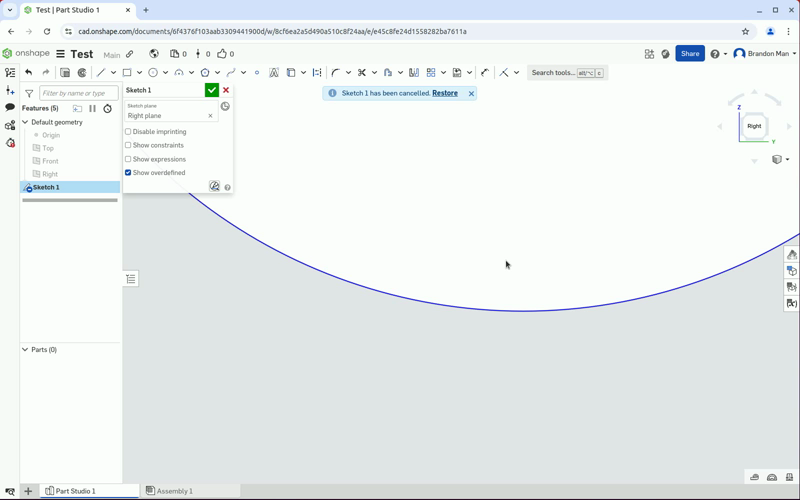
click(506, 260)
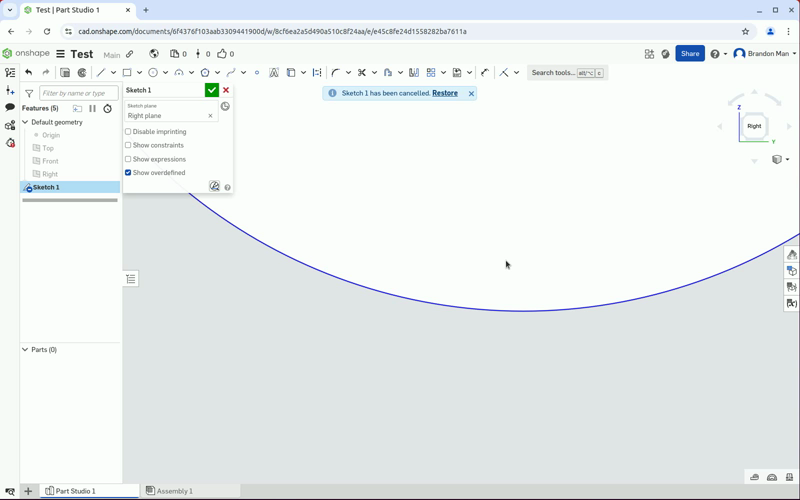
scroll(-6)
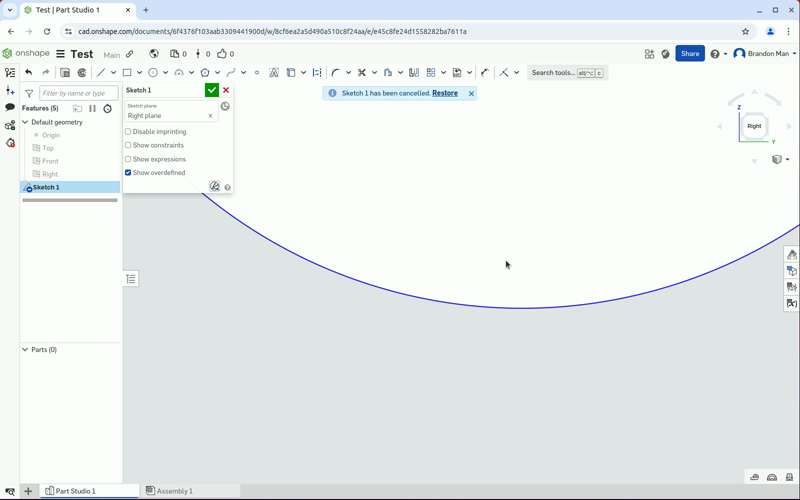
scroll(-6)
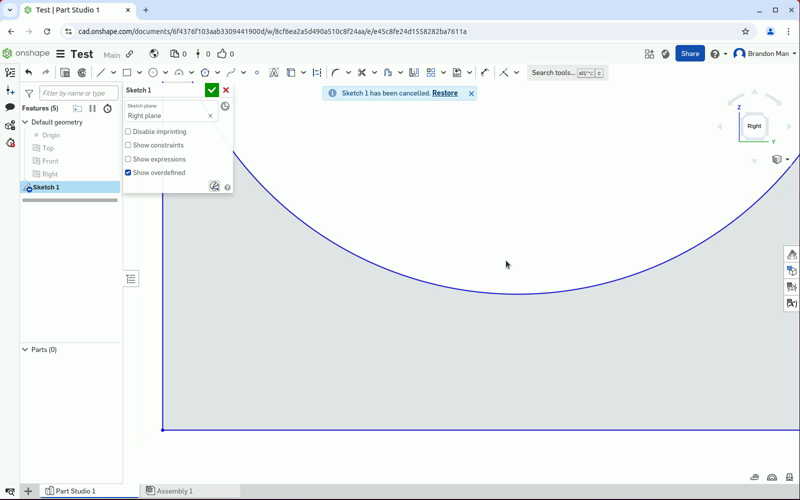
scroll(-6)
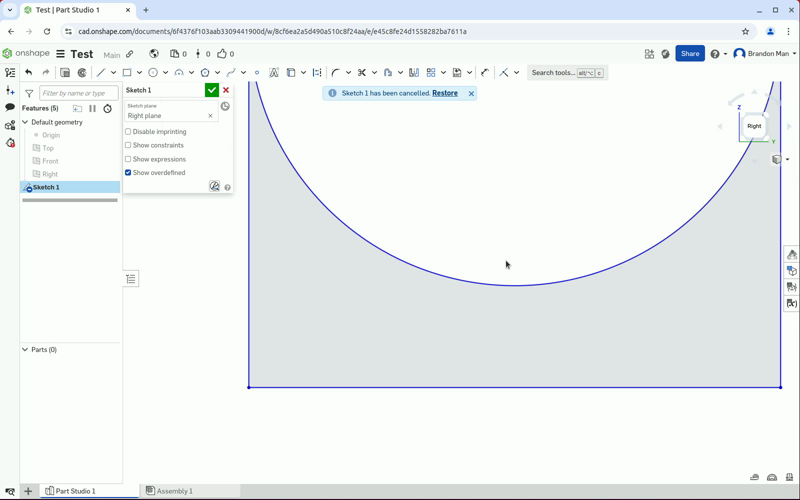
scroll(-6)
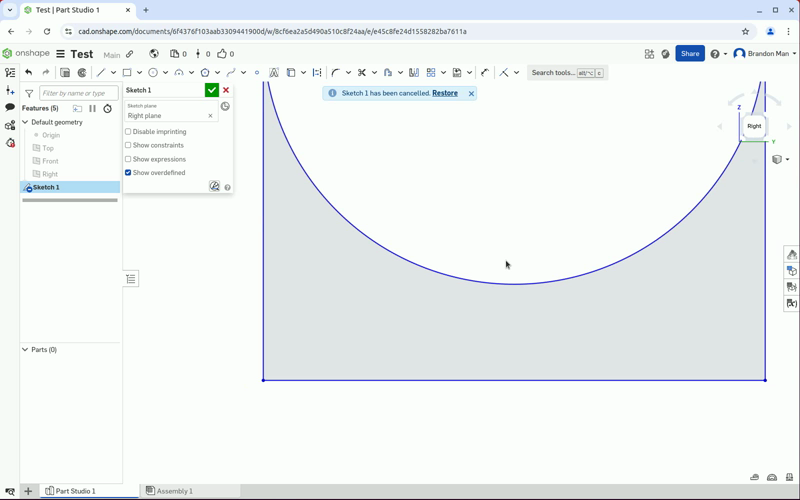
scroll(-6)
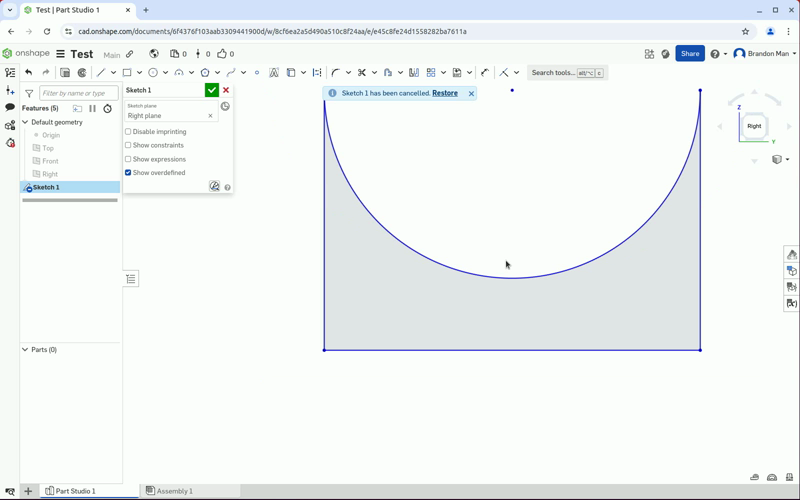
scroll(-6)
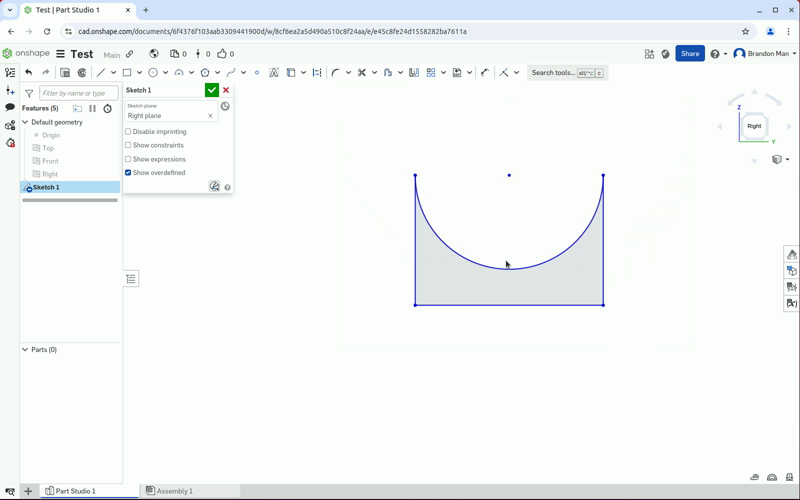
scroll(-6)
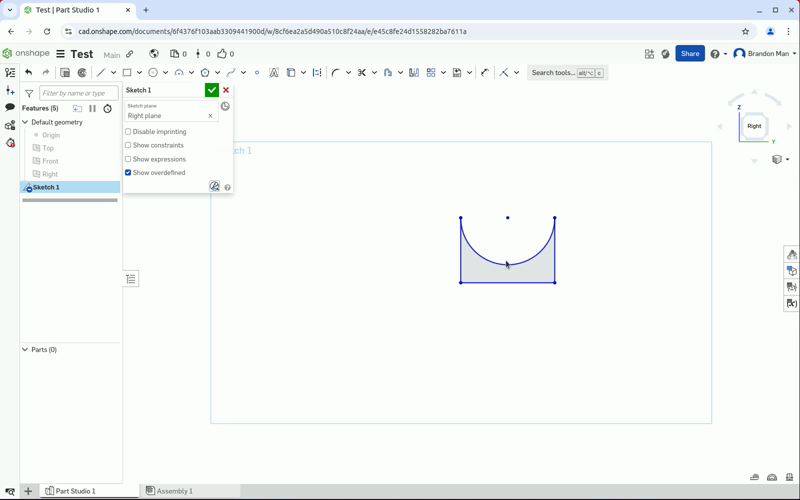
mouse_move(73, 352)
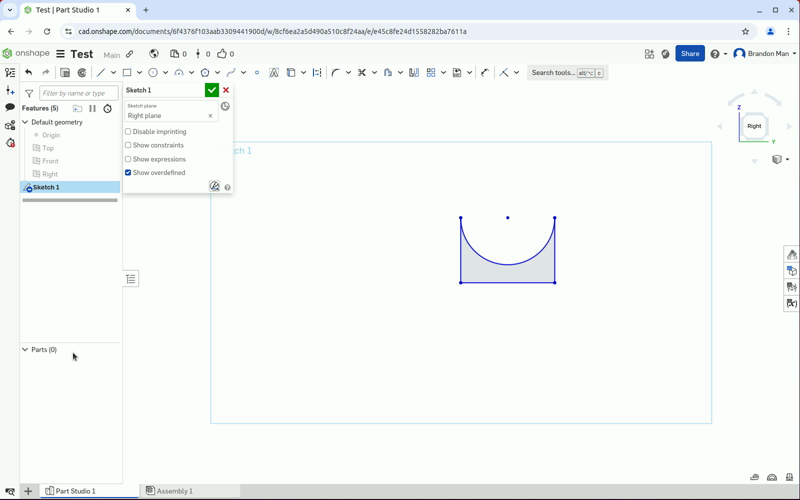
key(shift+y)
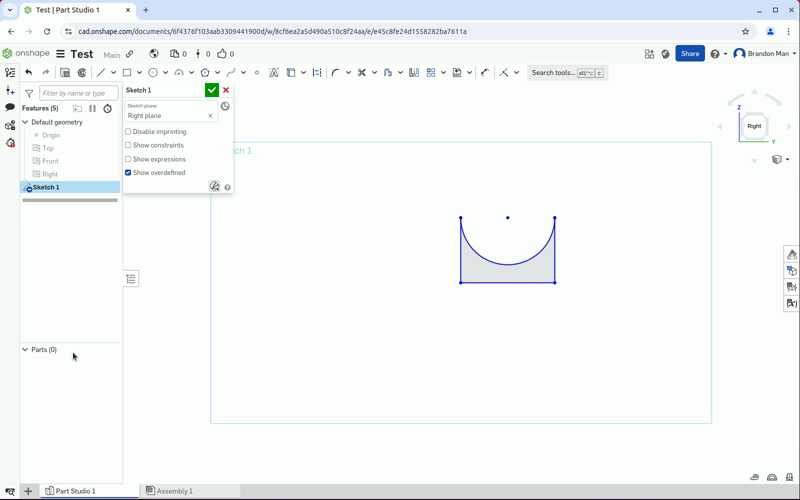
key(shift+e)
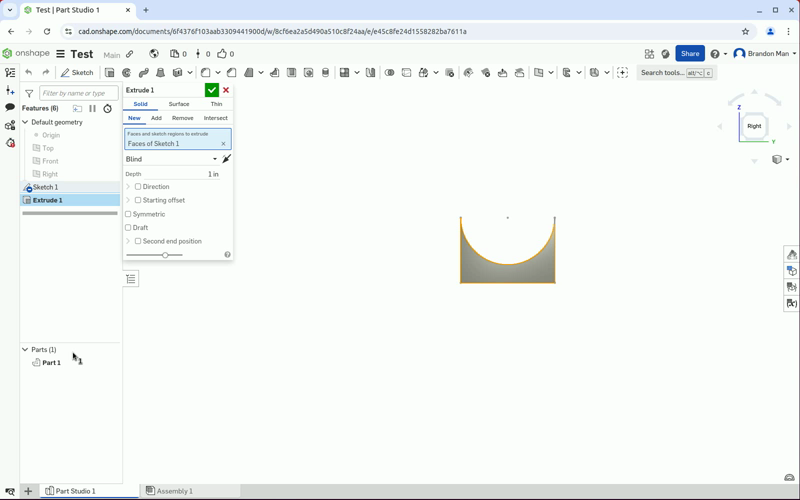
mouse_move(143, 106)
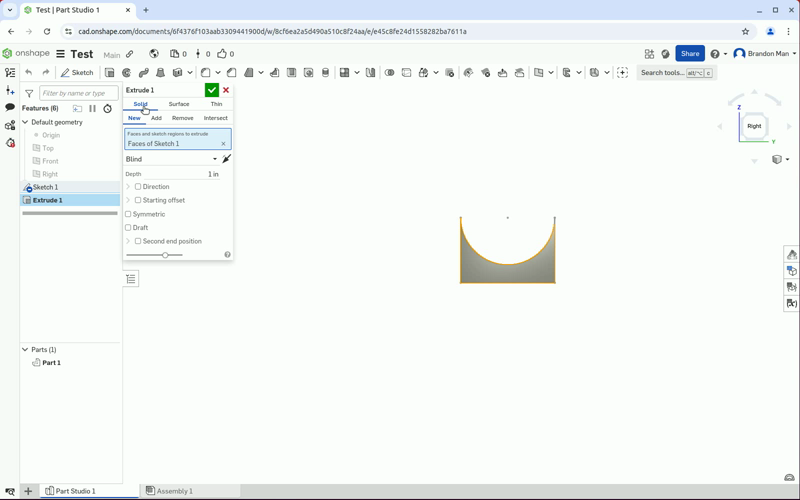
click(143, 106)
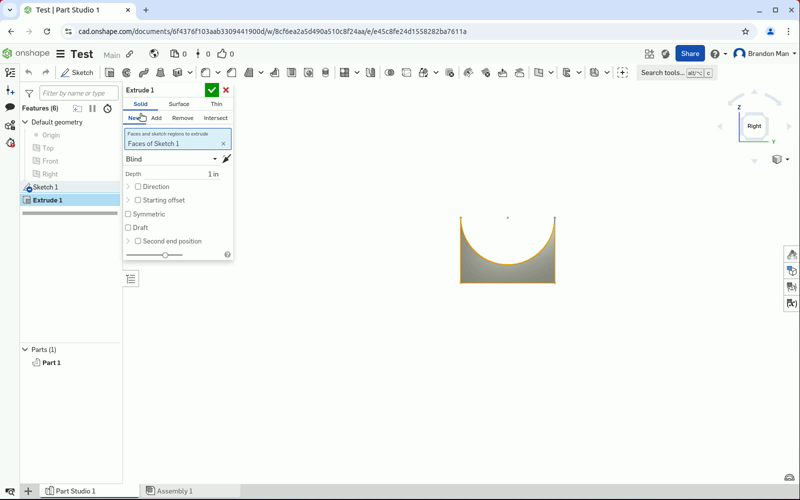
mouse_move(137, 120)
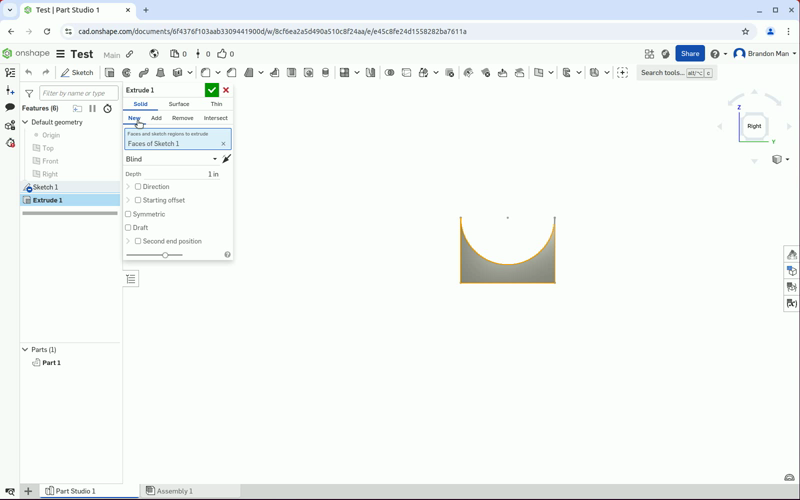
click(137, 120)
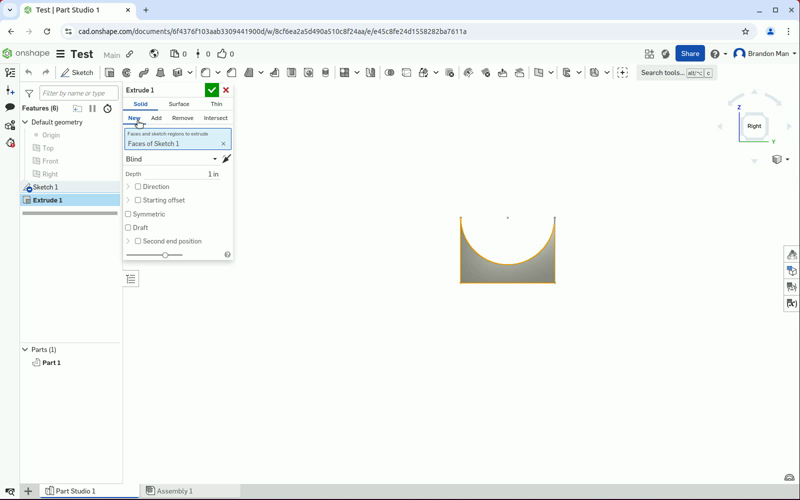
key(tab, 4)
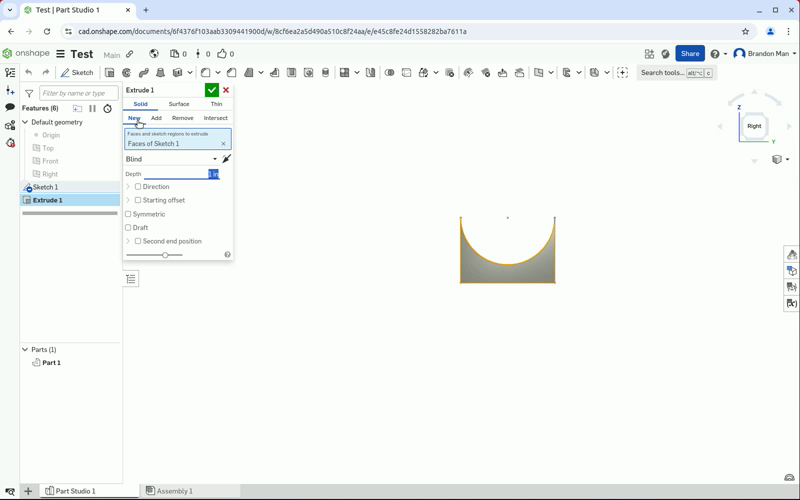
text(3.851)
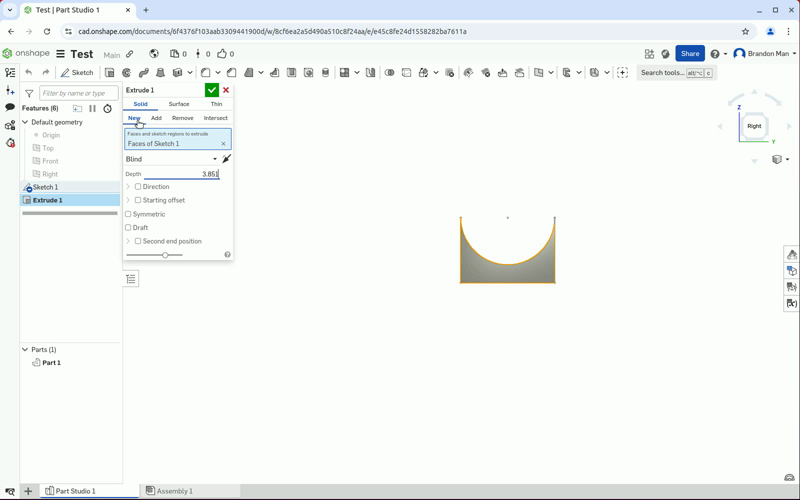
key(enter)
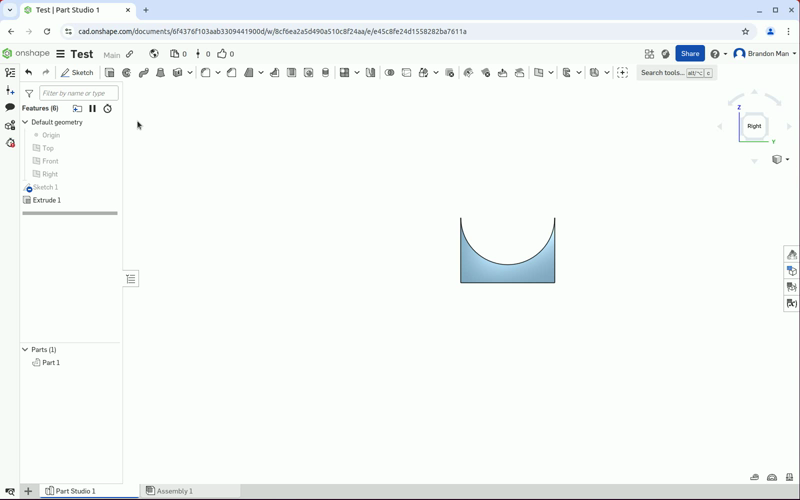
key(shift+h)
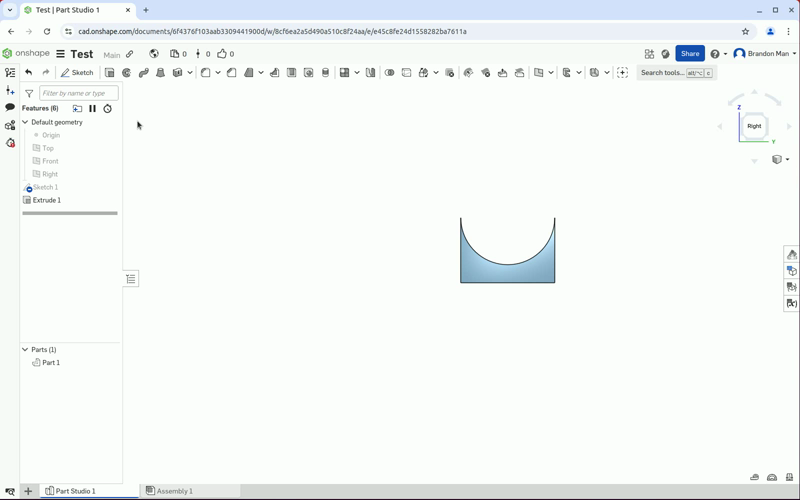
key(shift+h)
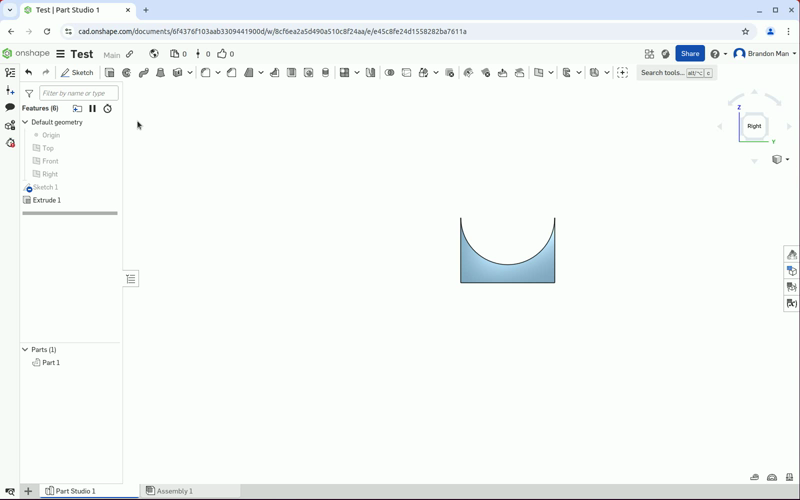
mouse_move(73, 189)
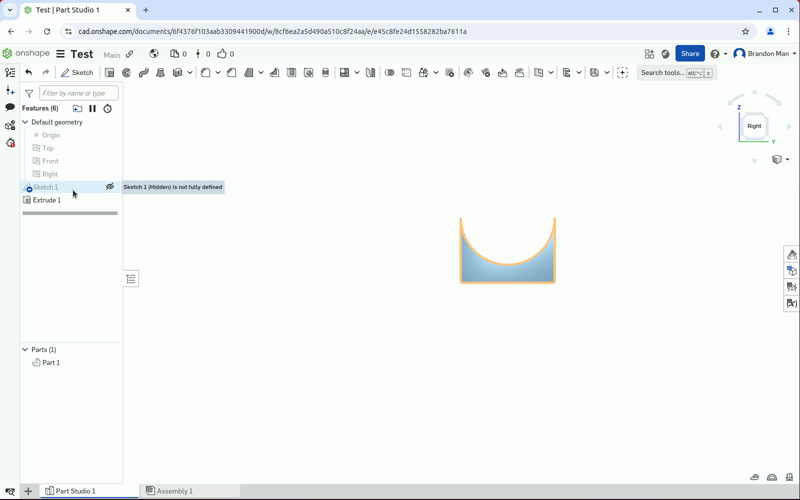
click(73, 189)
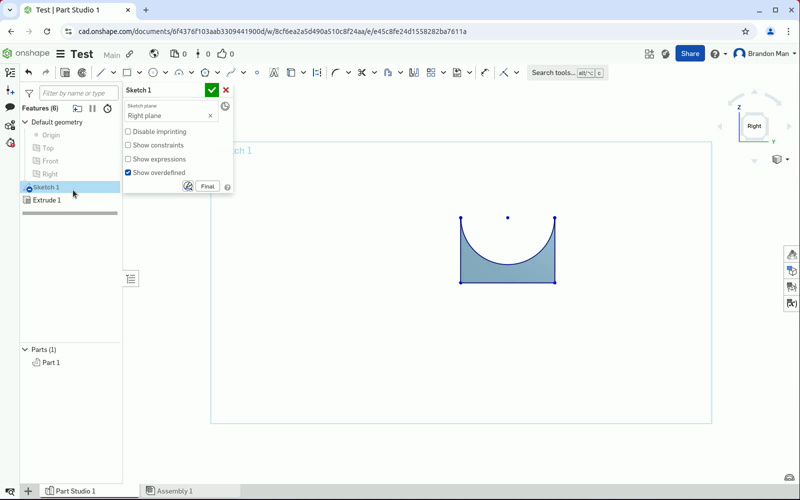
mouse_move(229, 92)
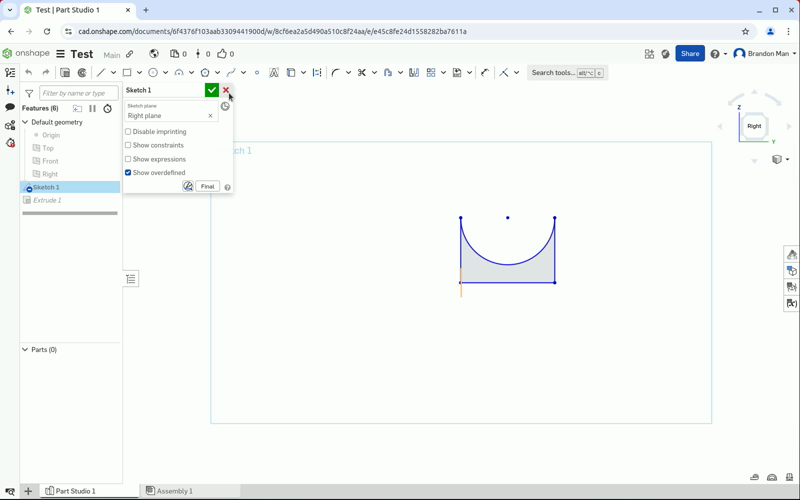
click(229, 92)
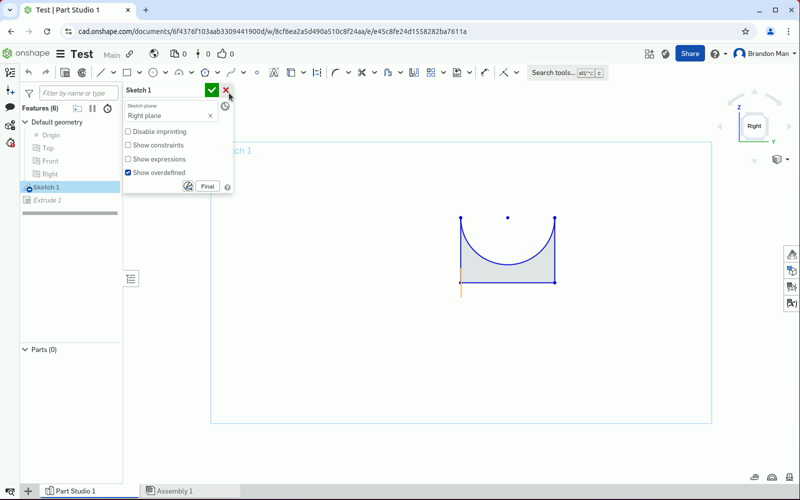
key(shift+s)
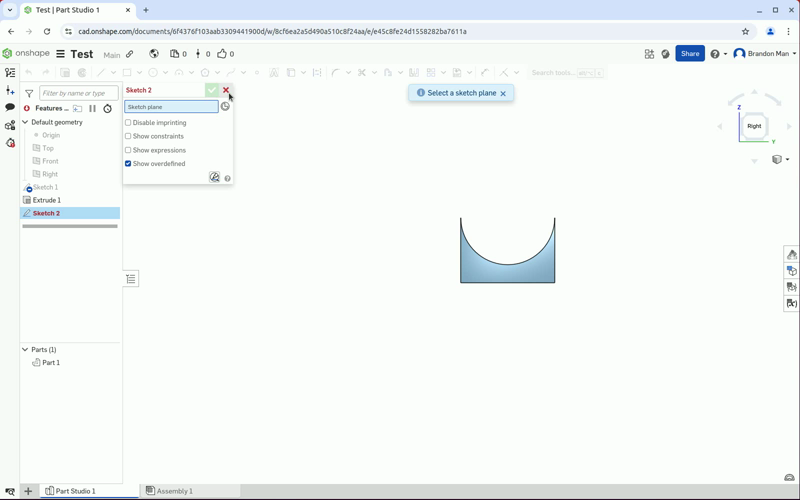
mouse_move(73, 176)
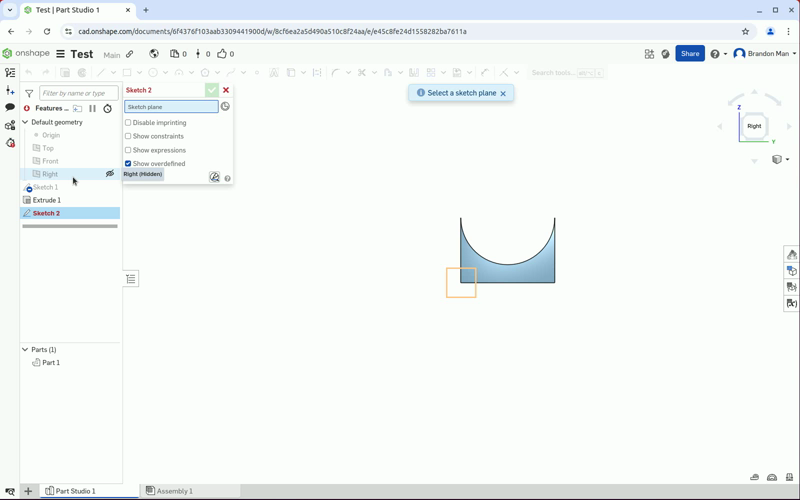
click(73, 176)
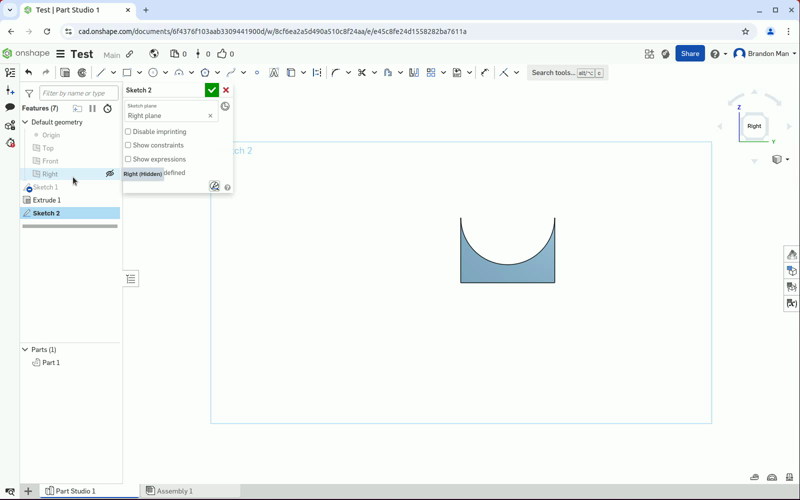
mouse_move(73, 352)
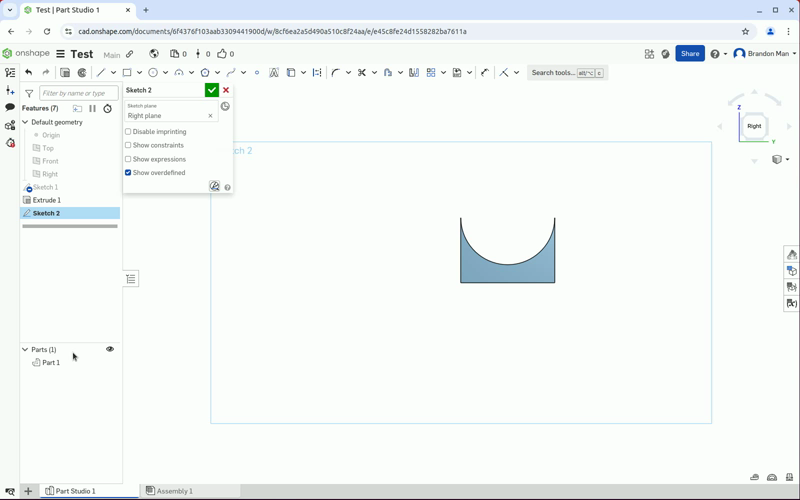
key(y)
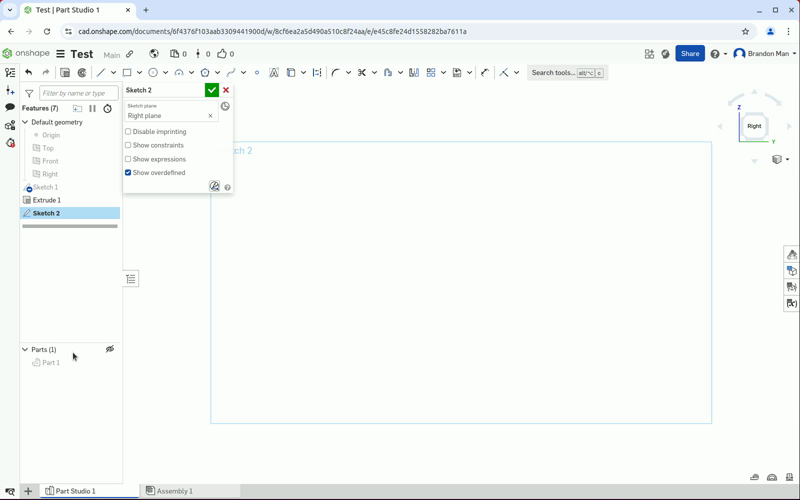
key(l)
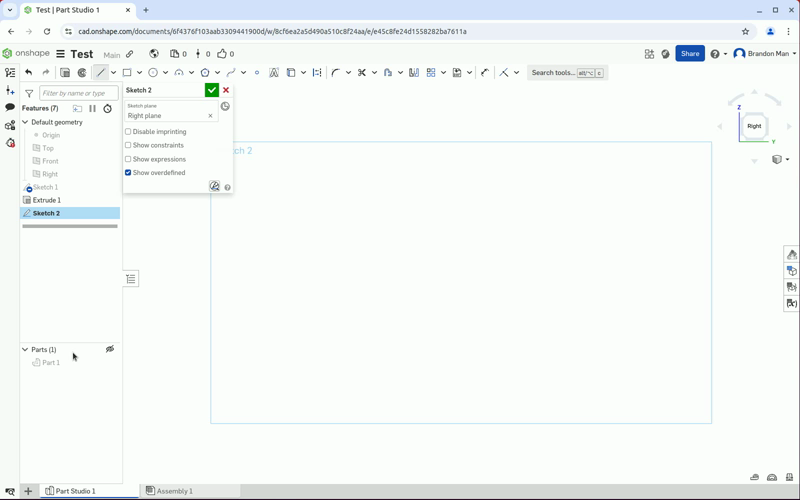
key_down(shift)
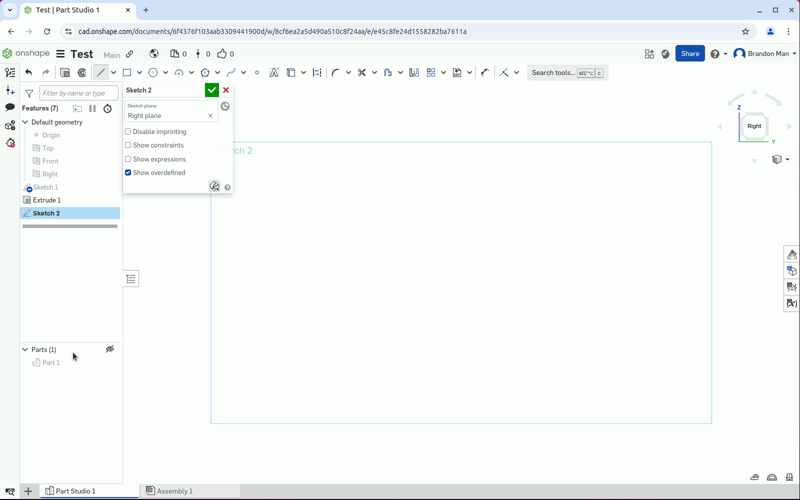
mouse_move(460, 217)
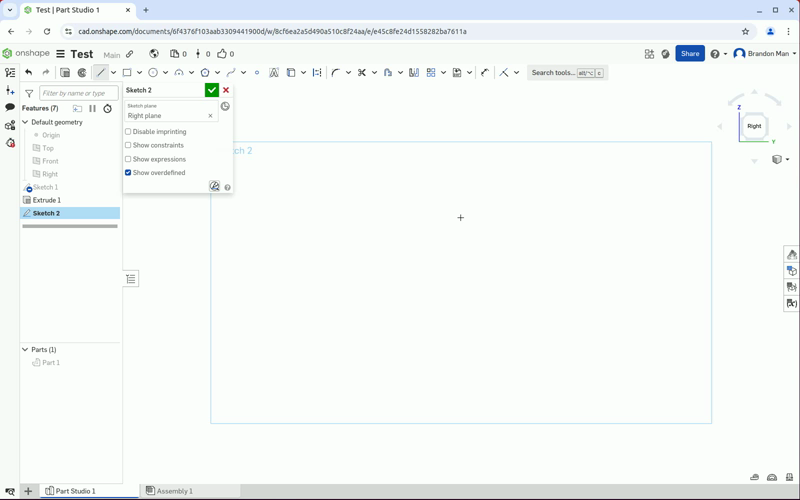
click(460, 217)
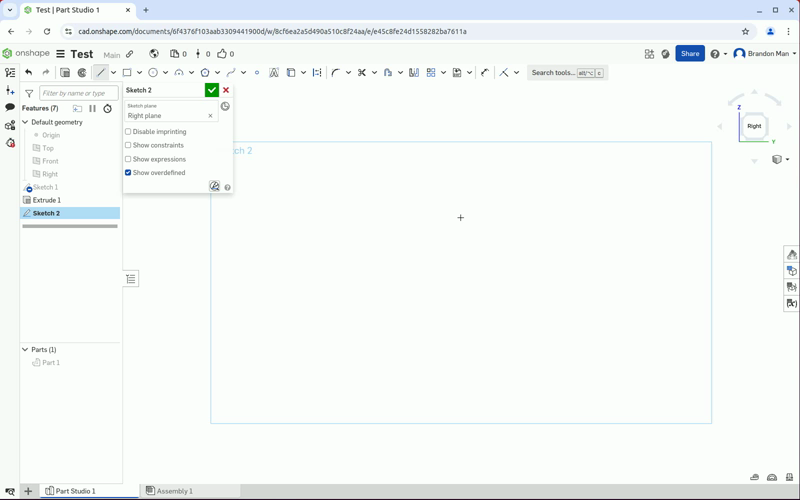
key_up(shift)
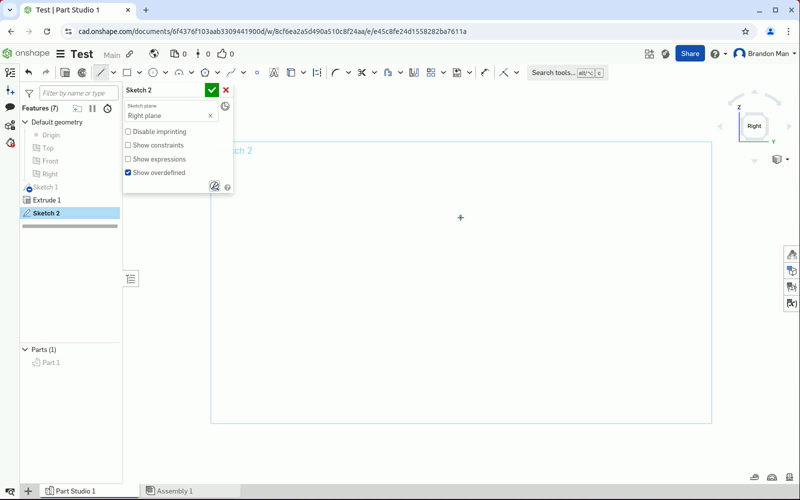
key_down(shift)
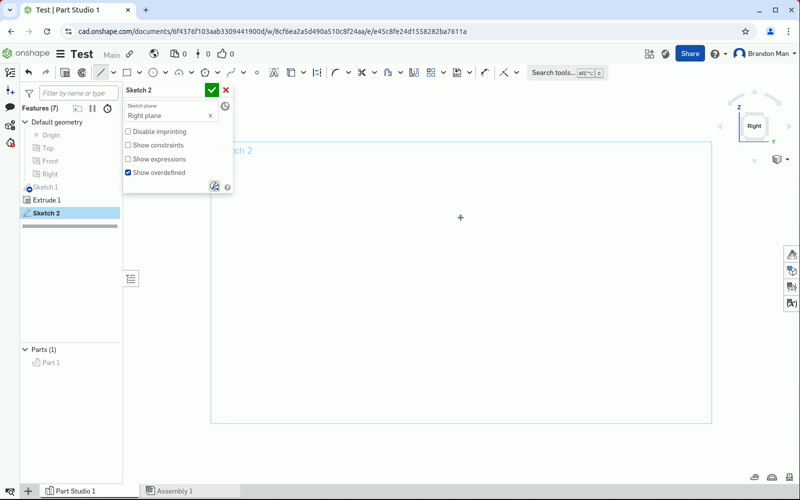
mouse_move(490, 217)
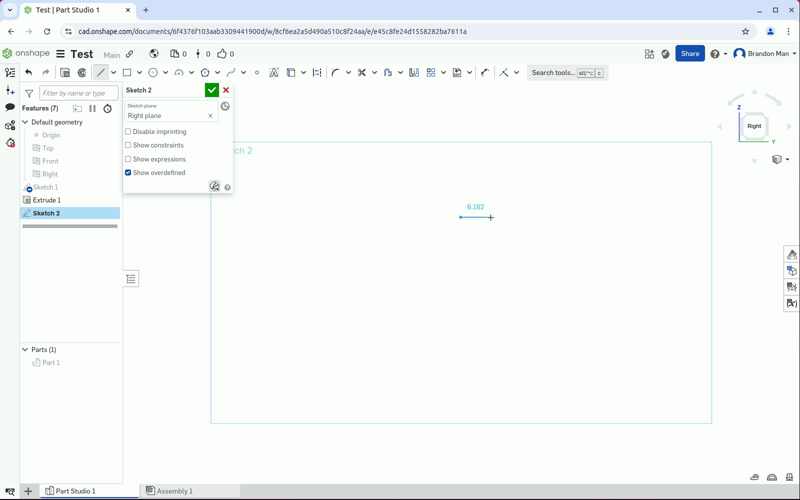
mouse_move(488, 217)
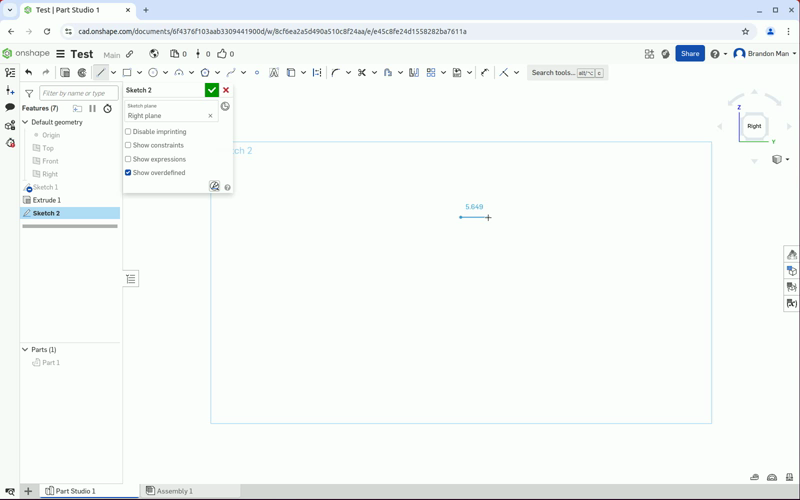
click(488, 217)
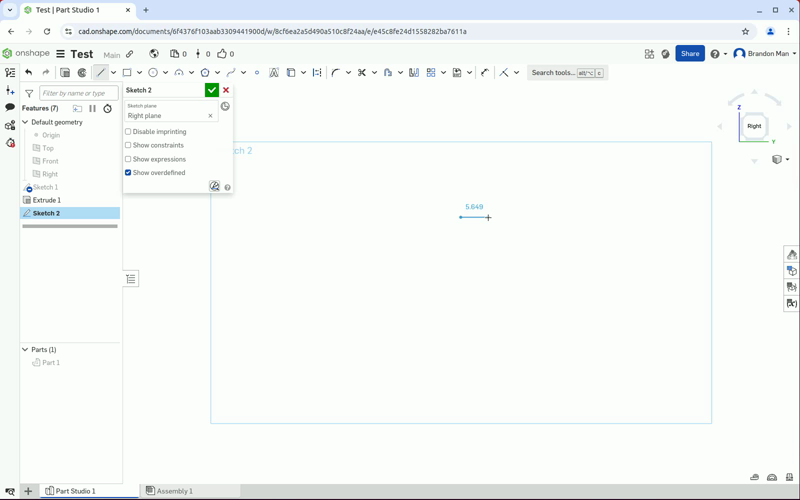
key_up(shift)
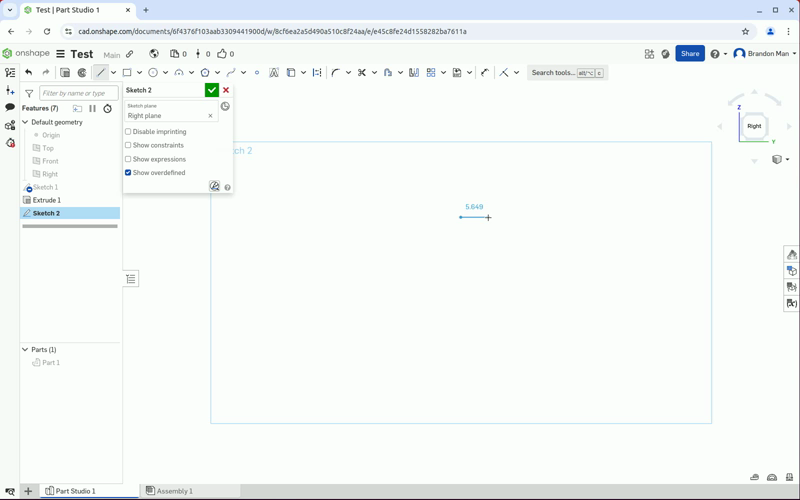
key(esc)
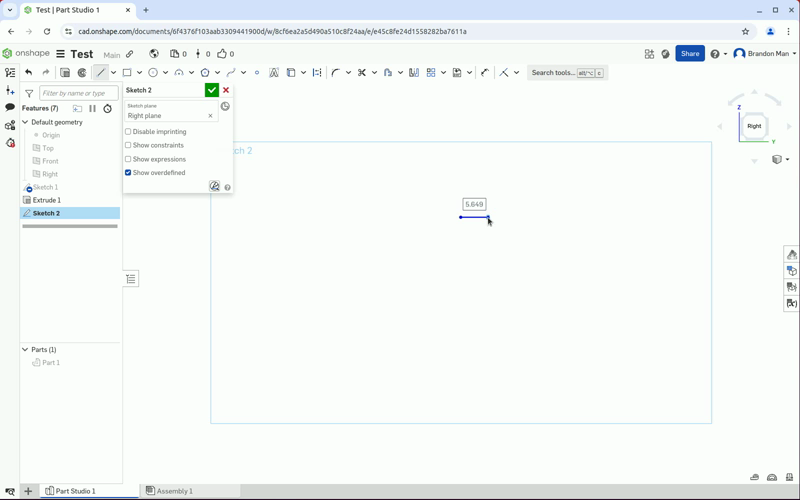
key(a)
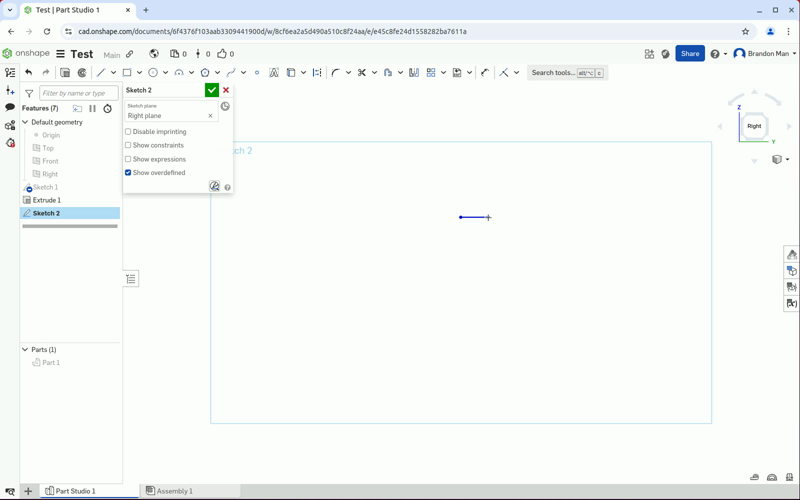
mouse_move(488, 217)
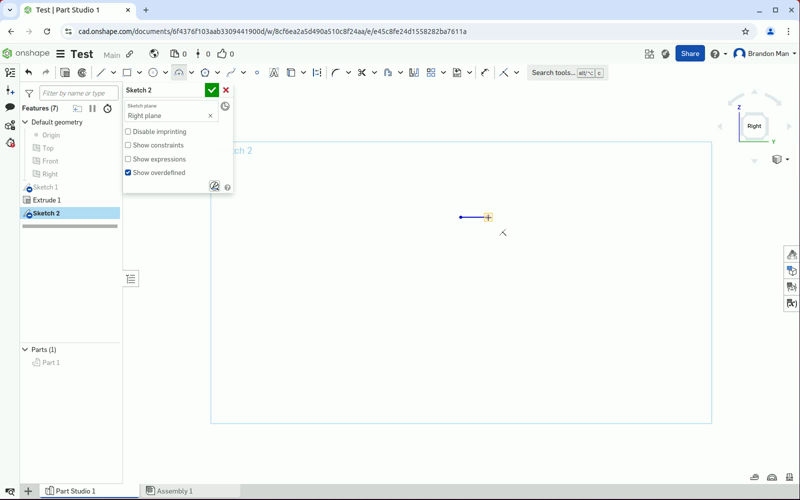
click(488, 217)
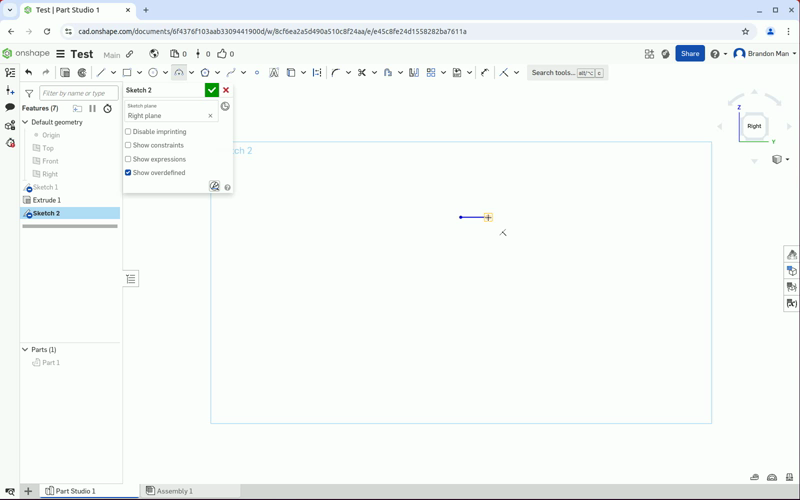
key_down(shift)
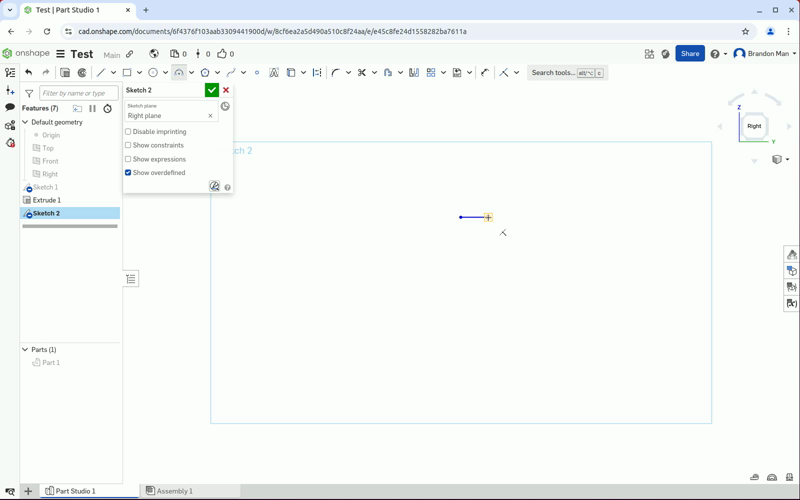
mouse_move(526, 217)
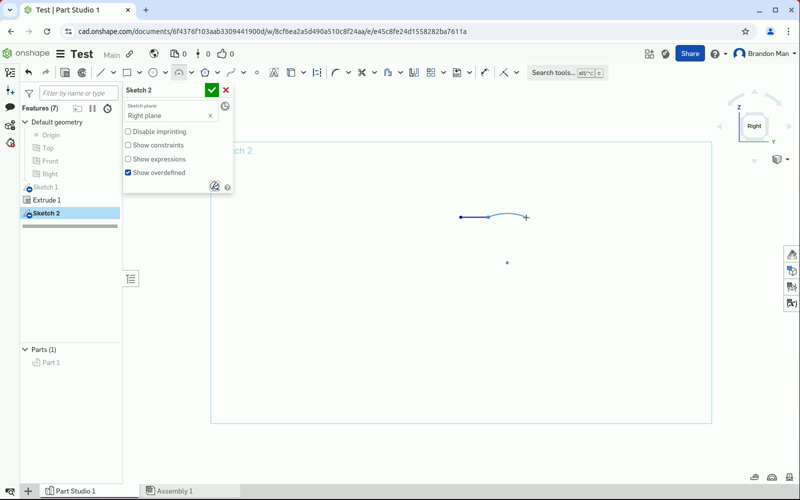
click(526, 217)
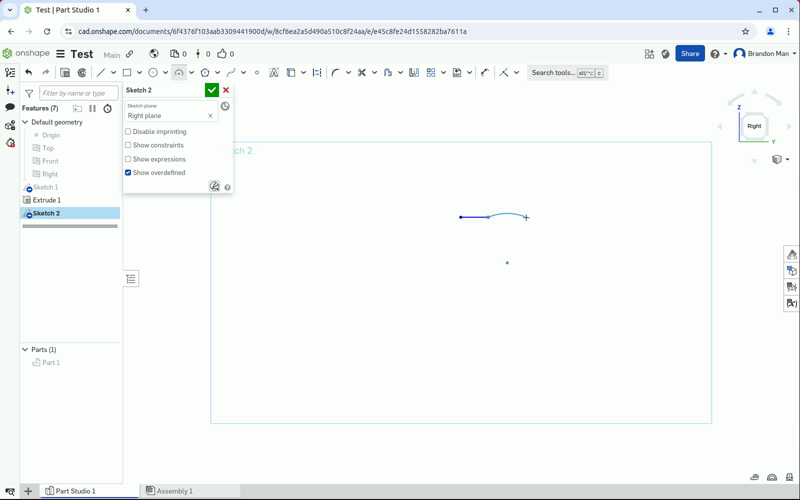
mouse_move(507, 198)
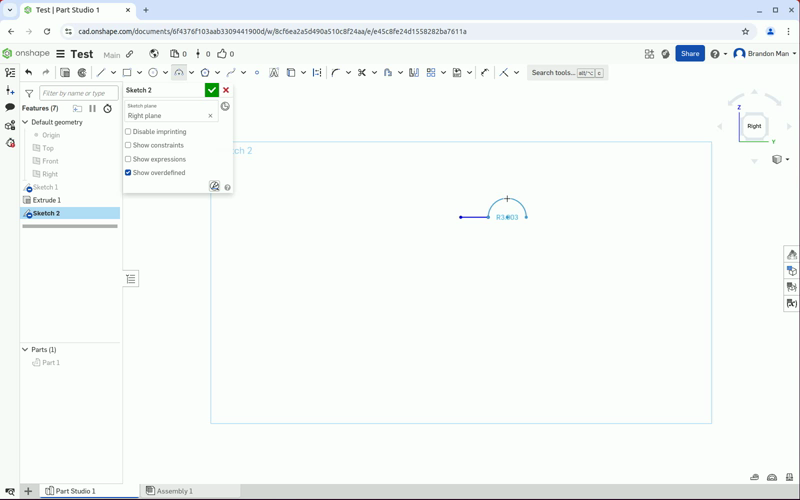
click(507, 198)
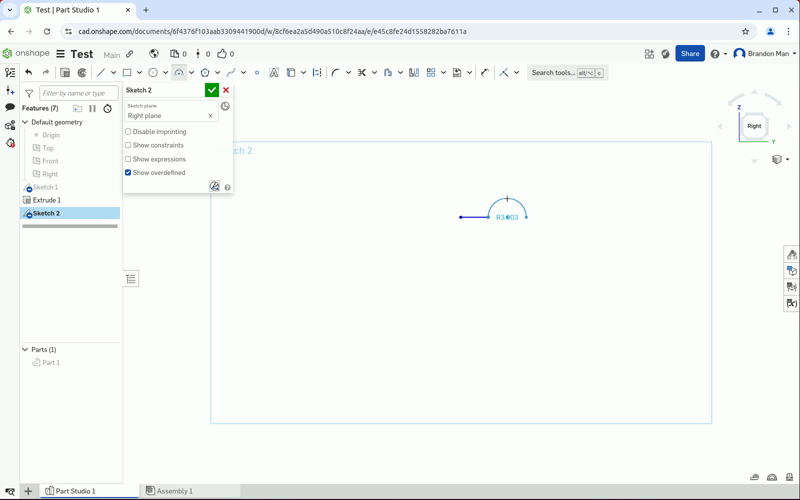
key_up(shift)
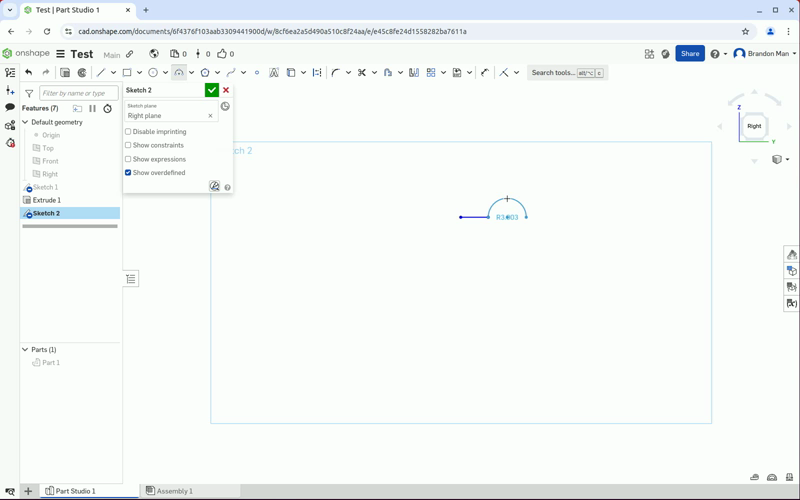
key(esc)
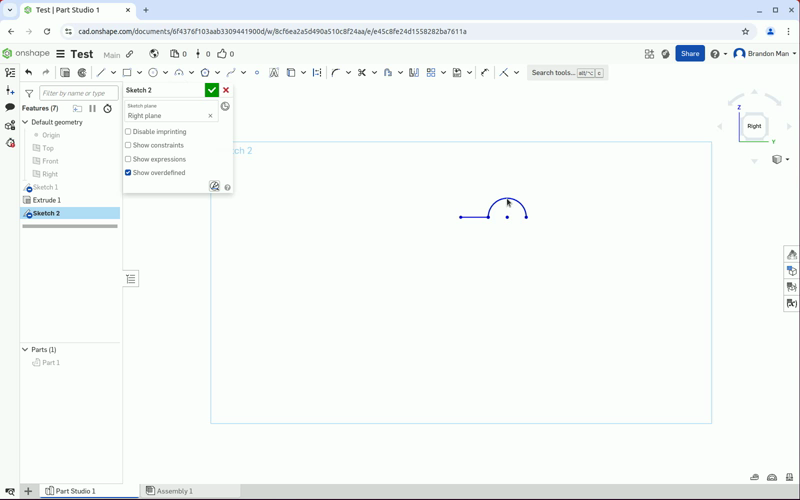
key(l)
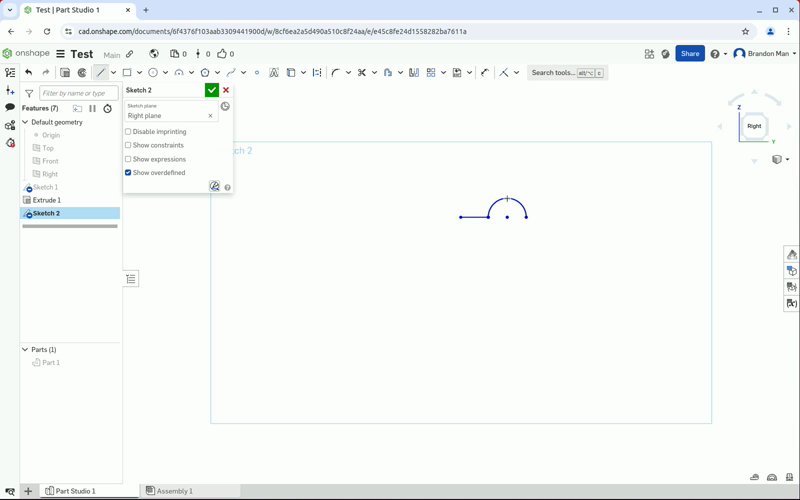
mouse_move(526, 217)
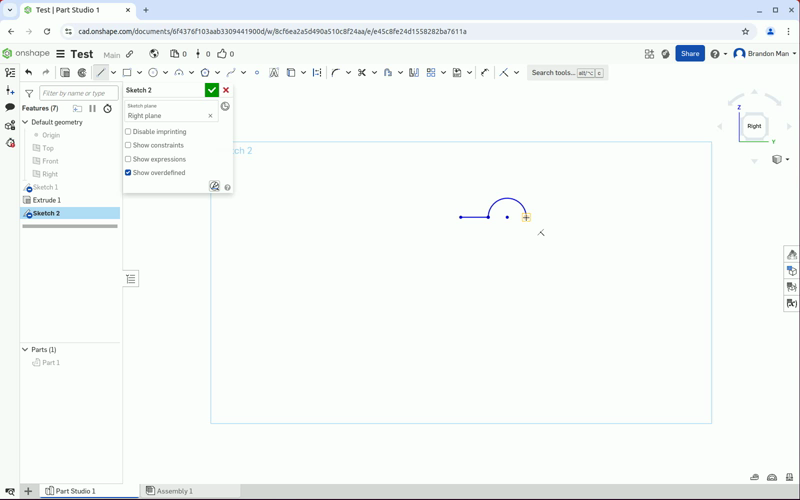
click(526, 217)
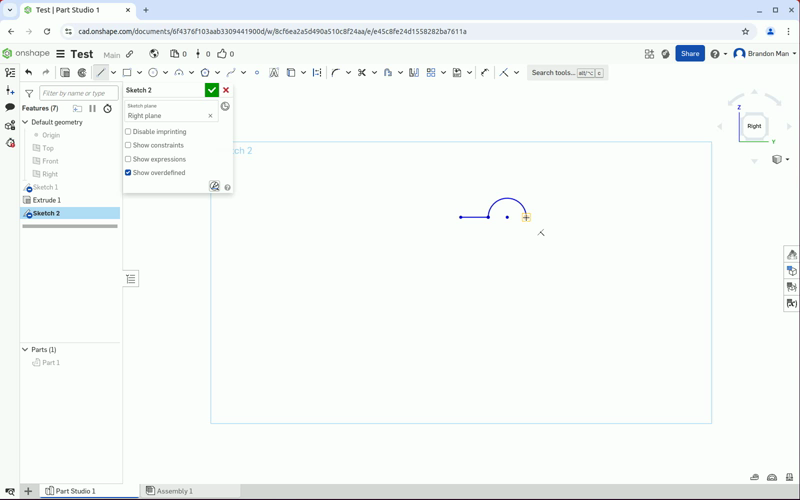
key_down(shift)
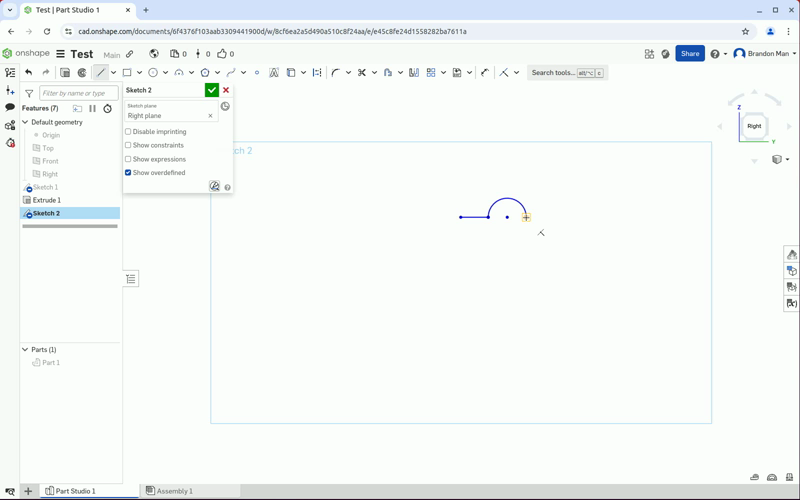
mouse_move(556, 217)
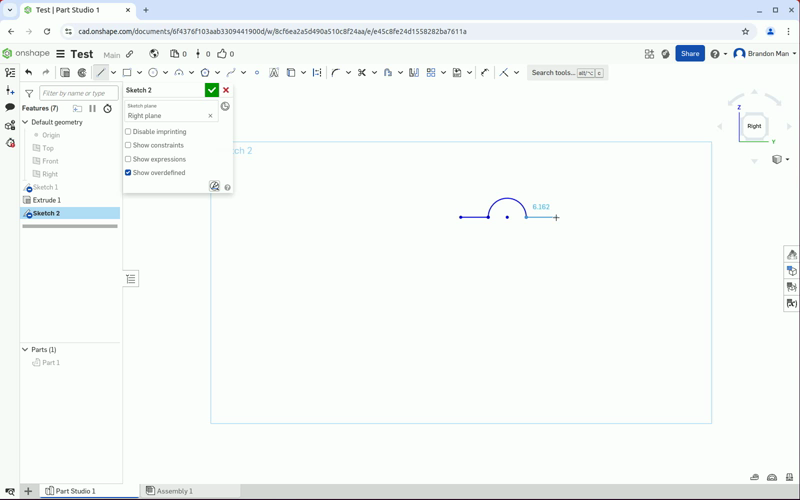
mouse_move(554, 217)
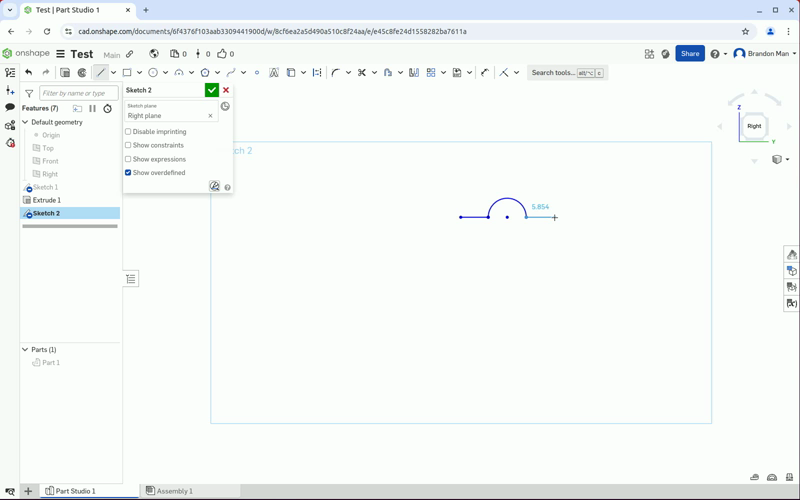
click(554, 217)
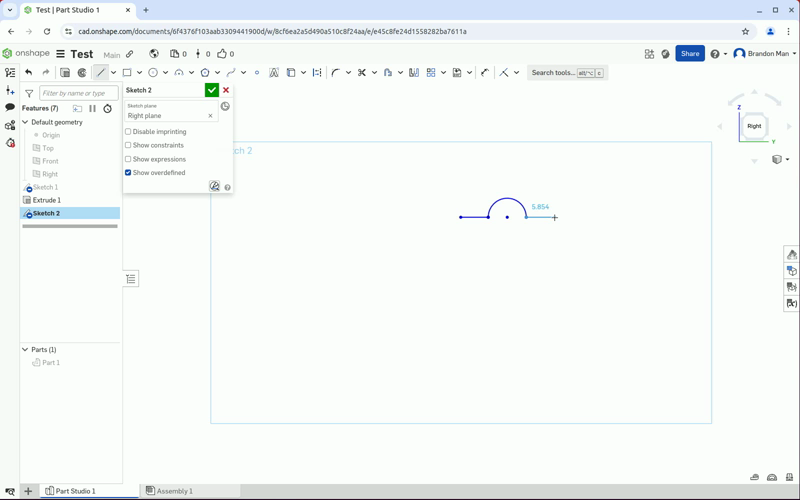
key_up(shift)
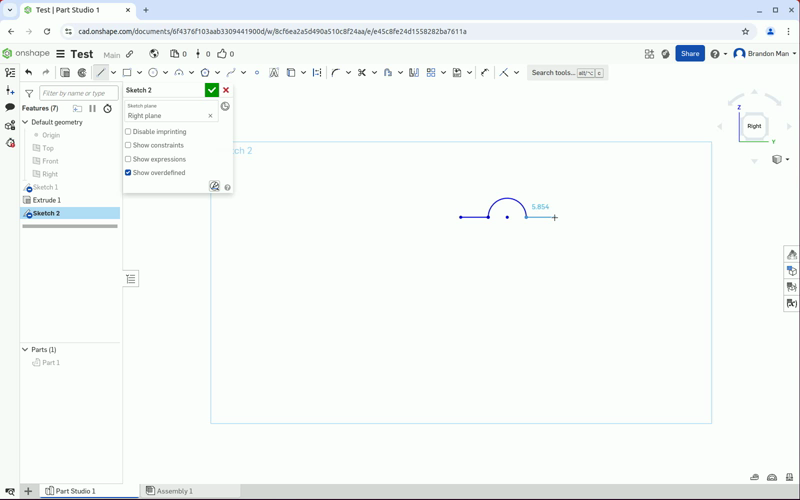
key(esc)
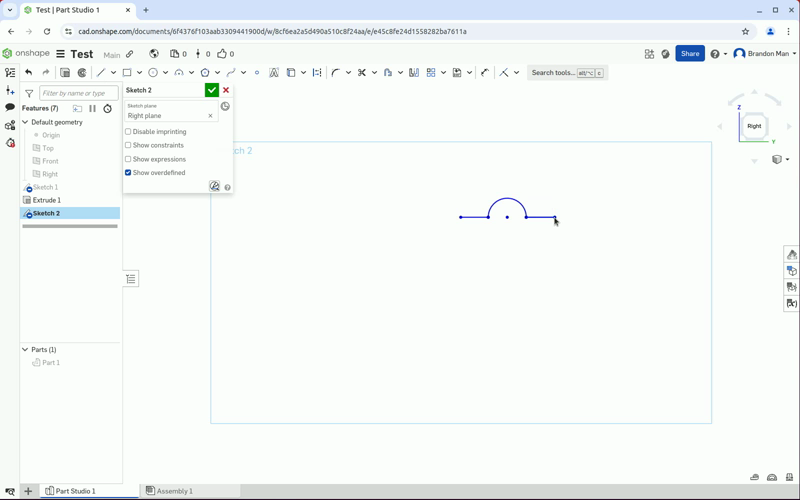
key(a)
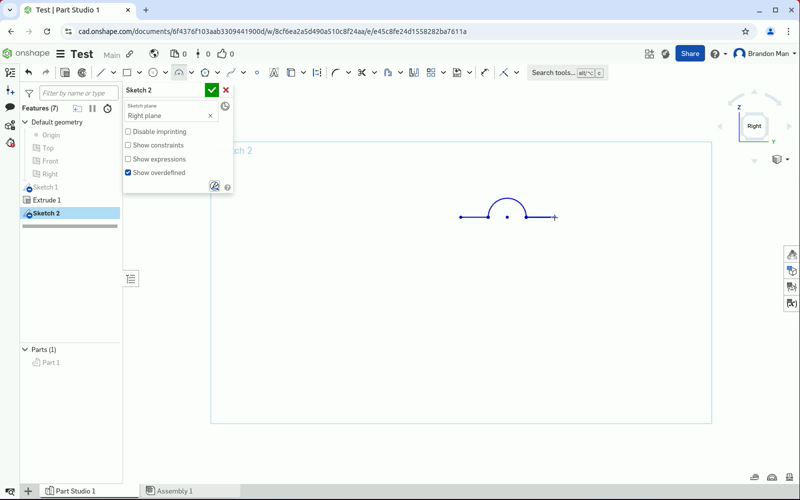
mouse_move(554, 217)
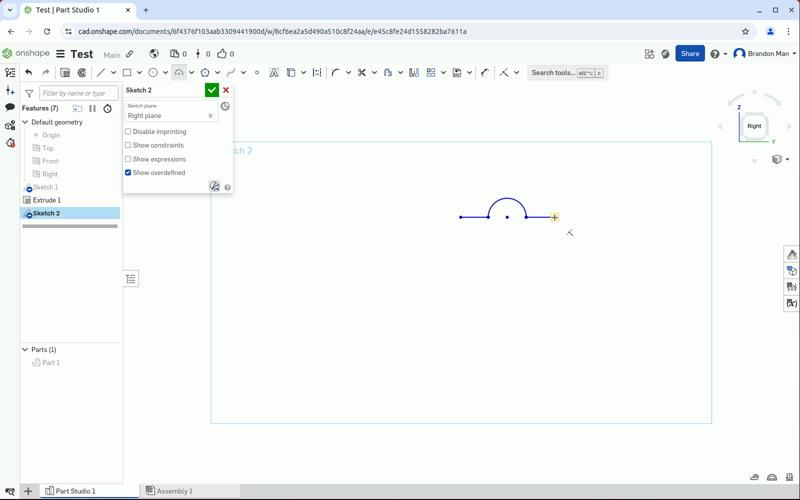
click(554, 217)
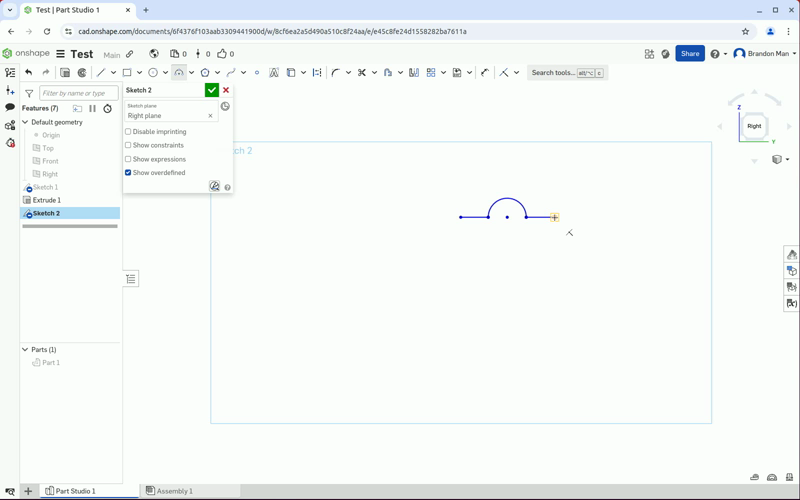
mouse_move(460, 217)
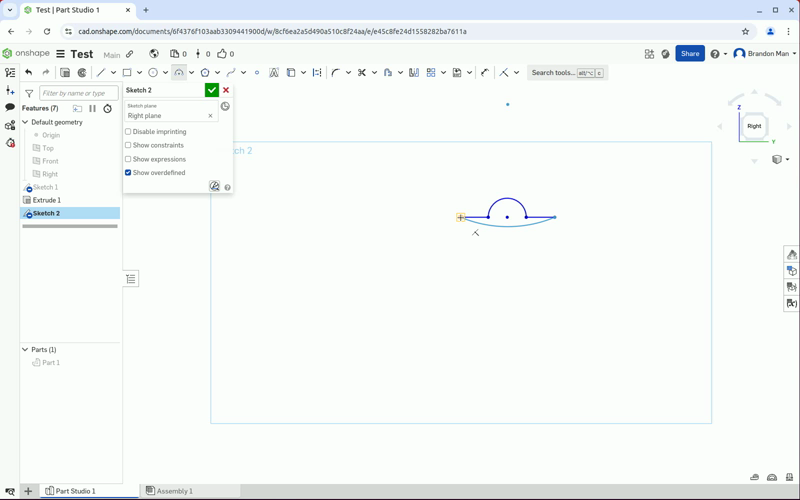
click(460, 217)
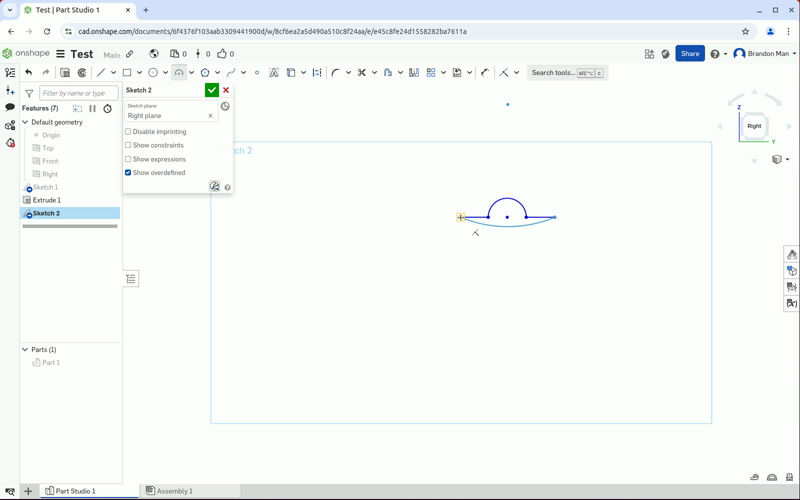
key_down(shift)
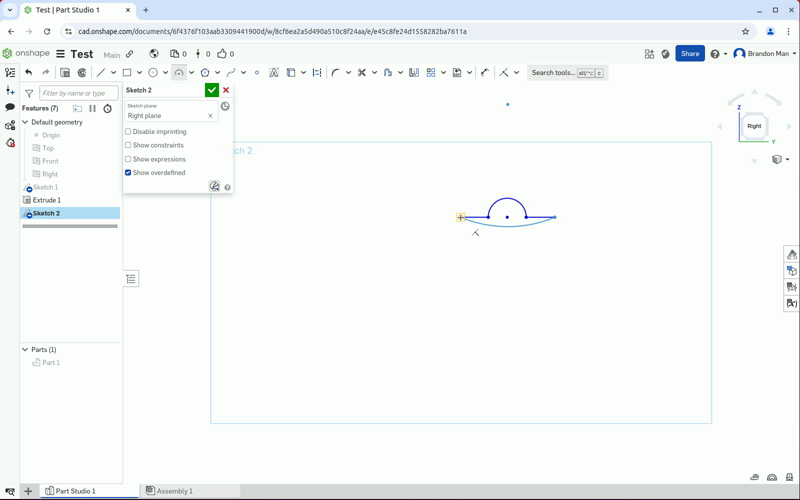
mouse_move(507, 170)
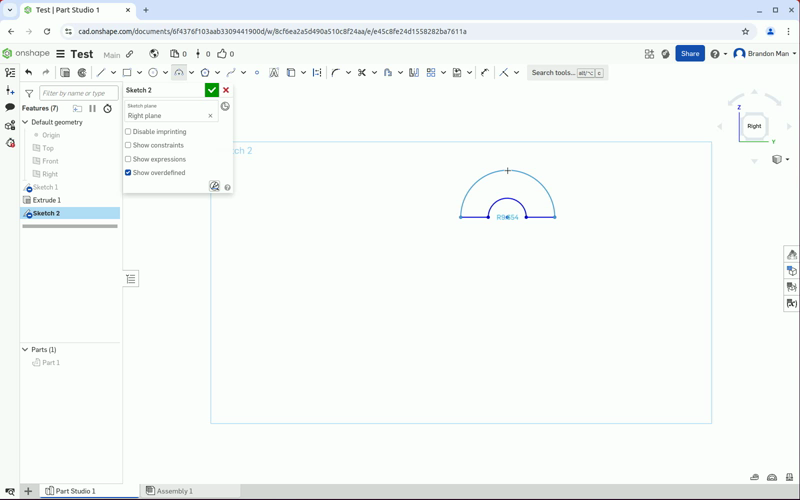
click(507, 170)
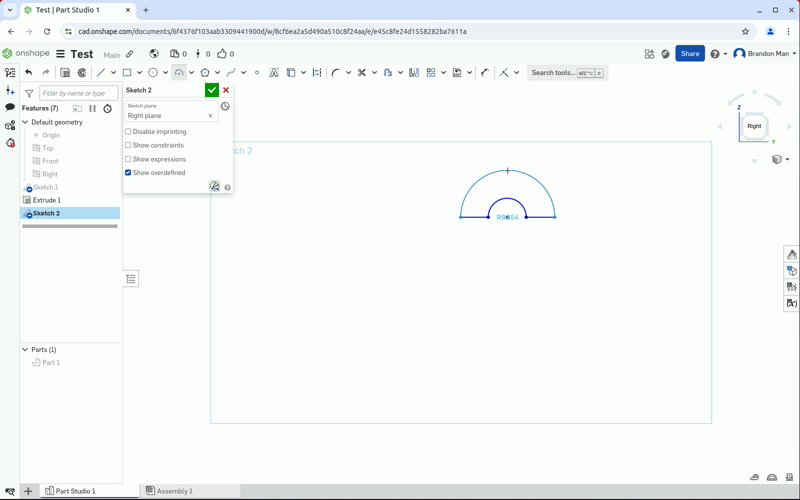
key_up(shift)
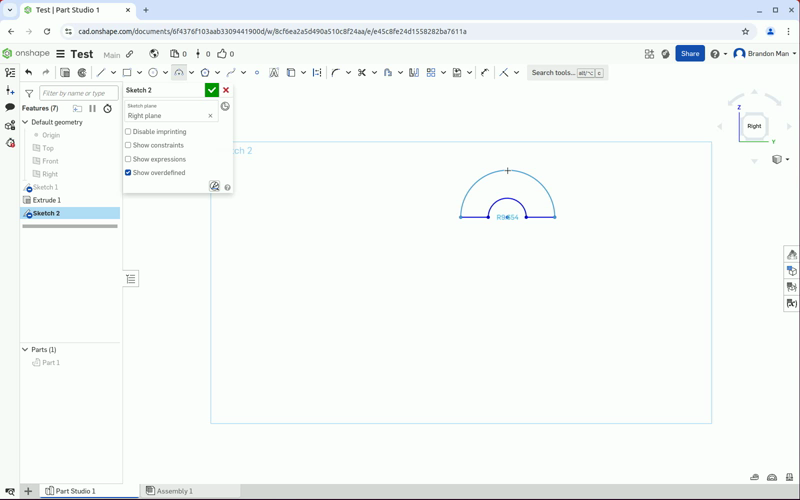
key(esc)
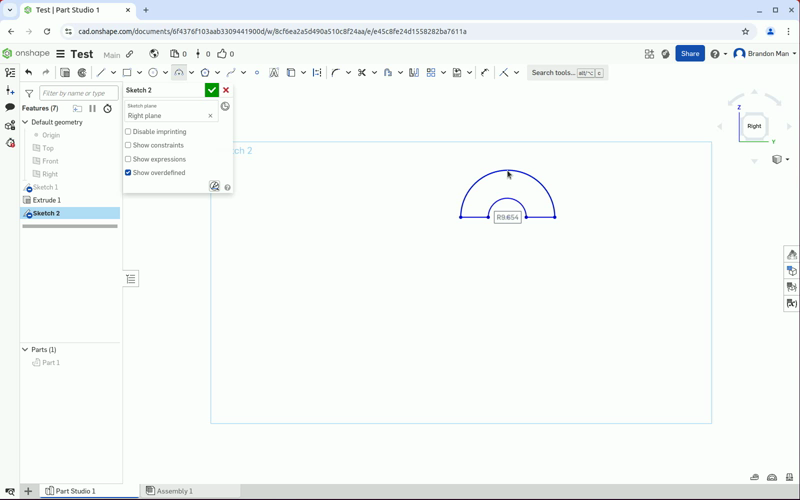
mouse_move(517, 180)
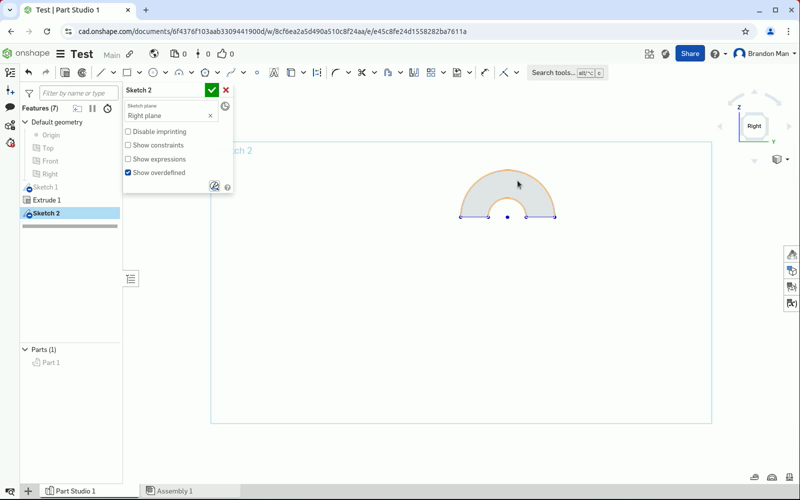
scroll(6)
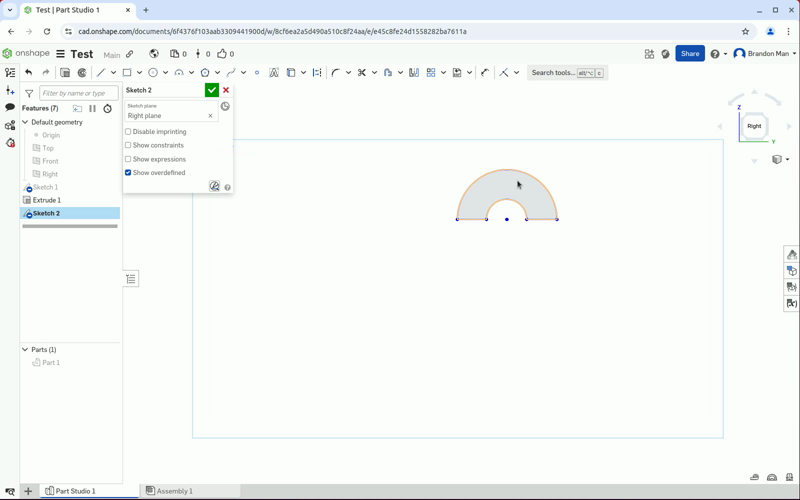
scroll(6)
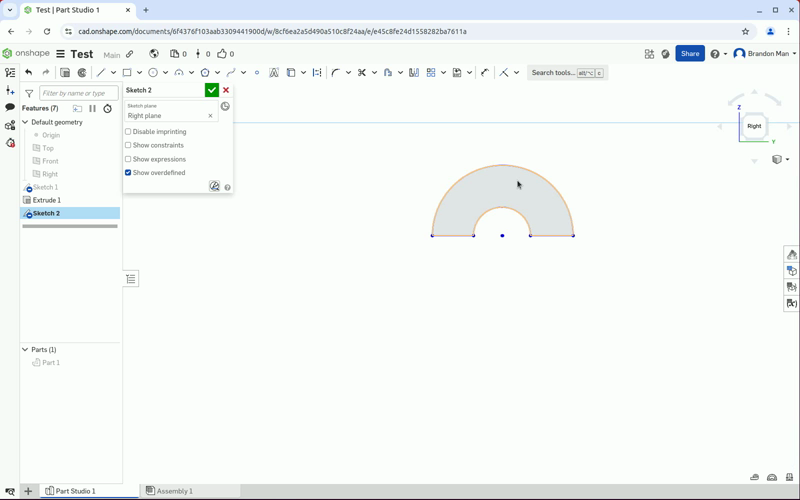
scroll(6)
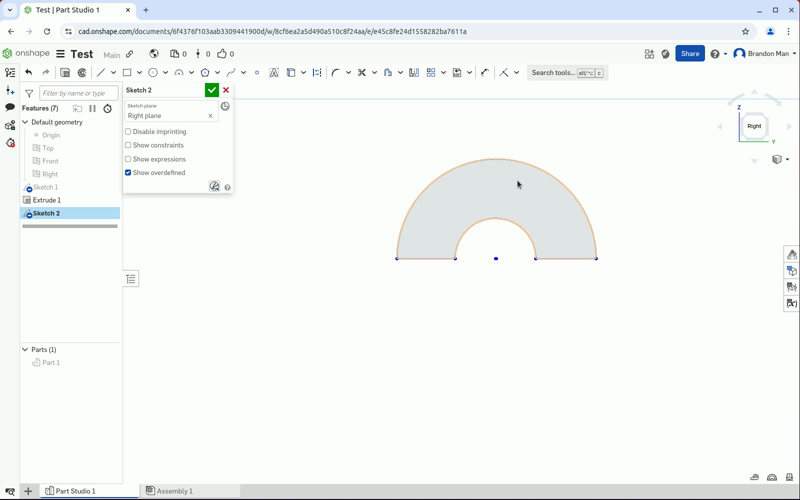
scroll(6)
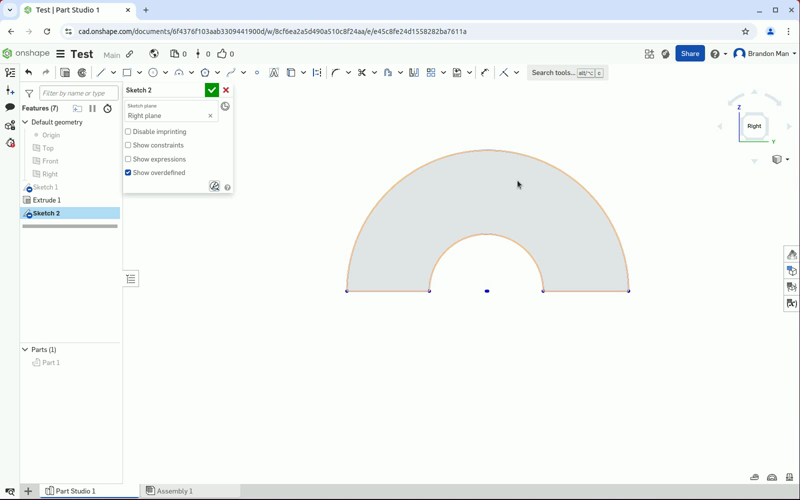
scroll(6)
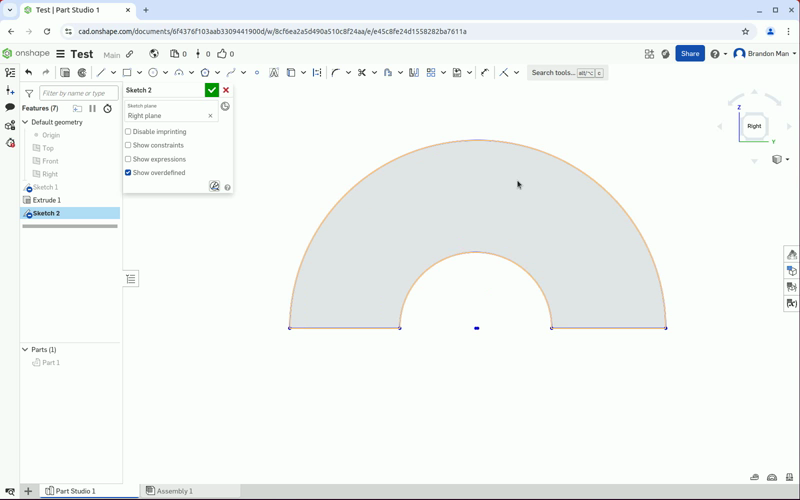
scroll(6)
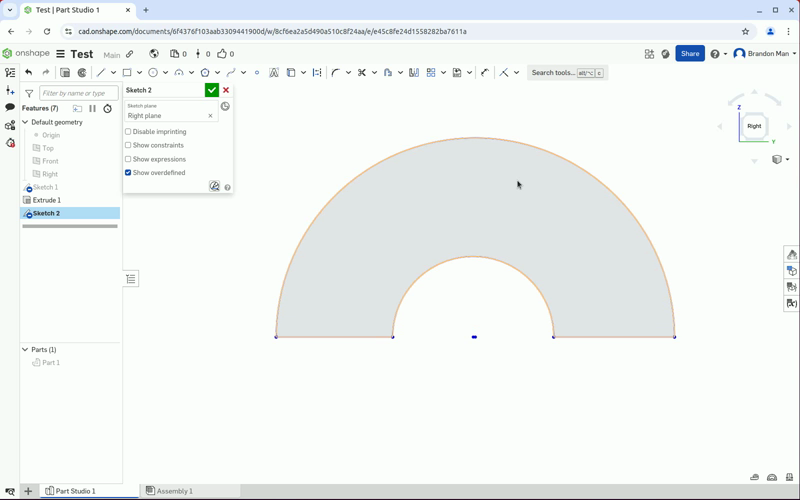
scroll(6)
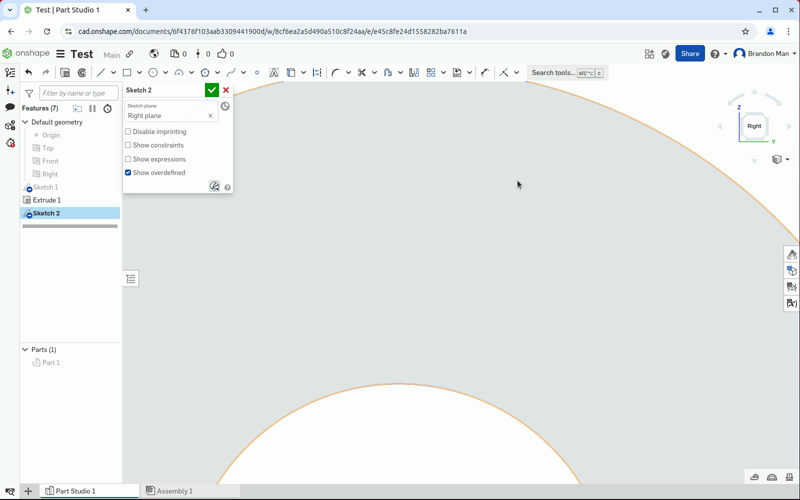
click(517, 180)
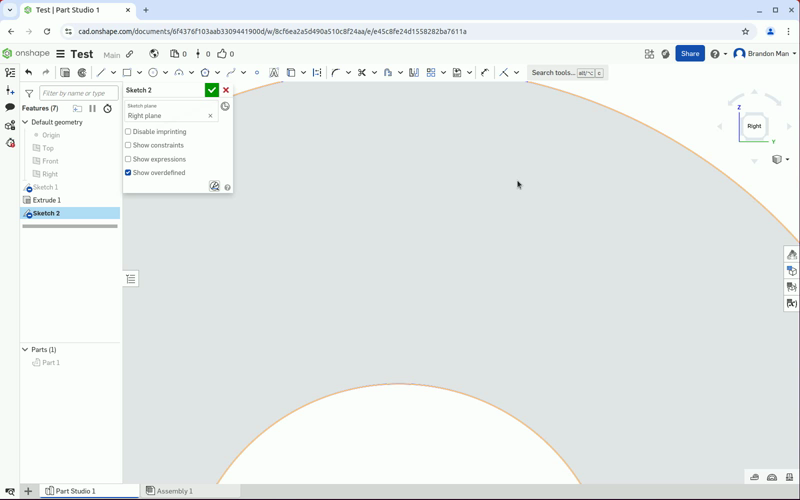
scroll(-6)
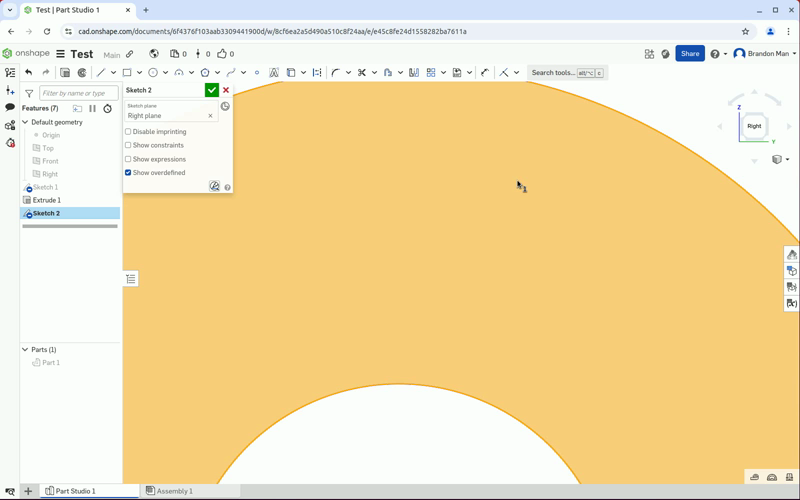
scroll(-6)
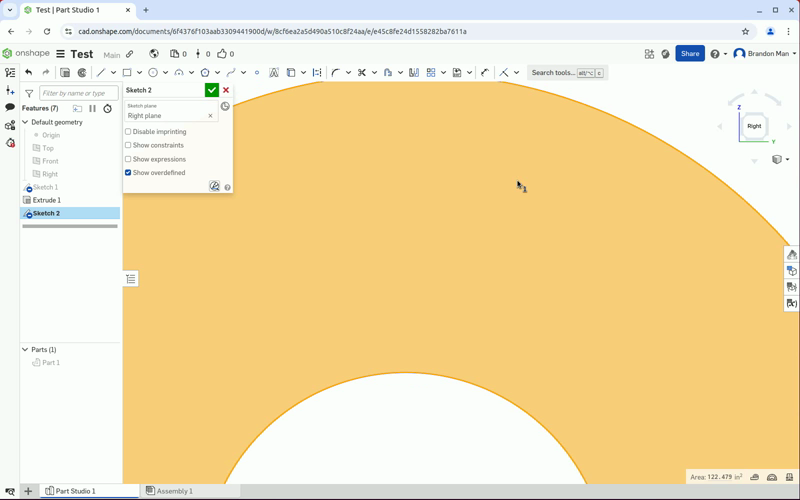
scroll(-6)
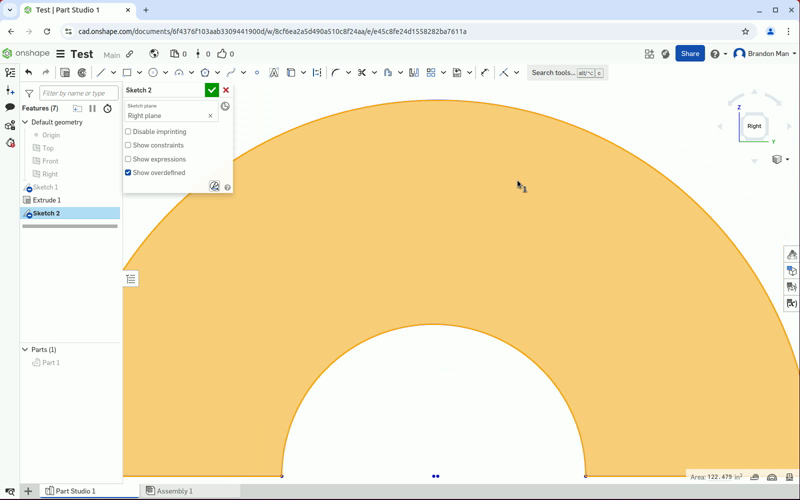
scroll(-6)
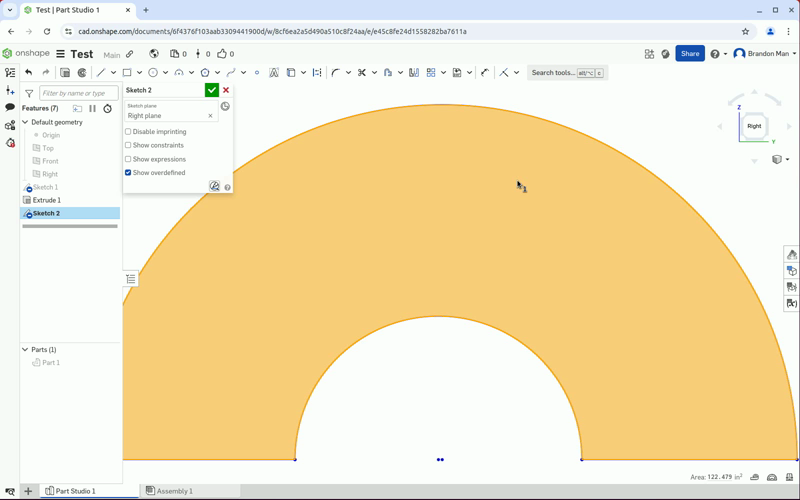
scroll(-6)
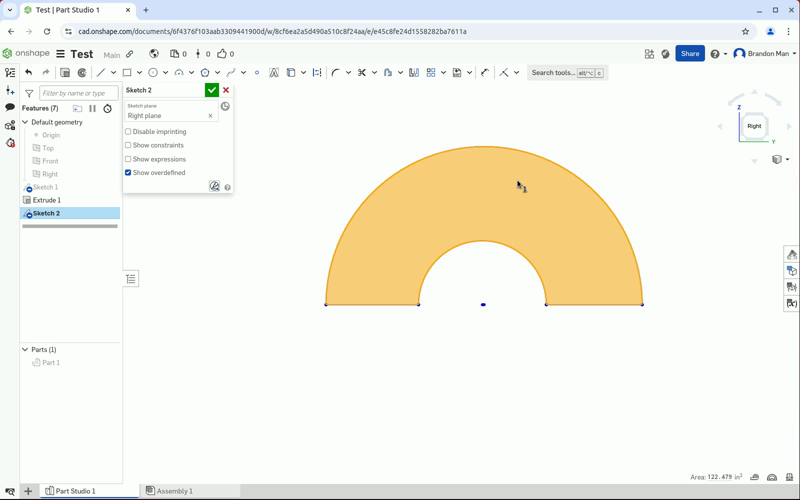
scroll(-6)
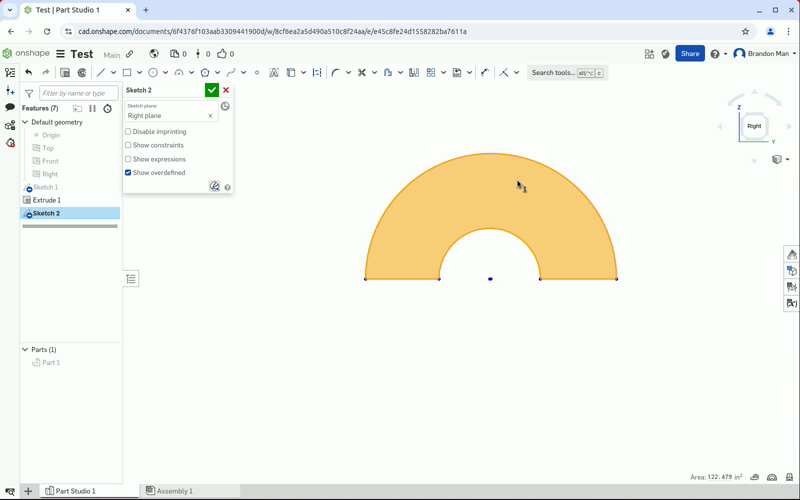
scroll(-6)
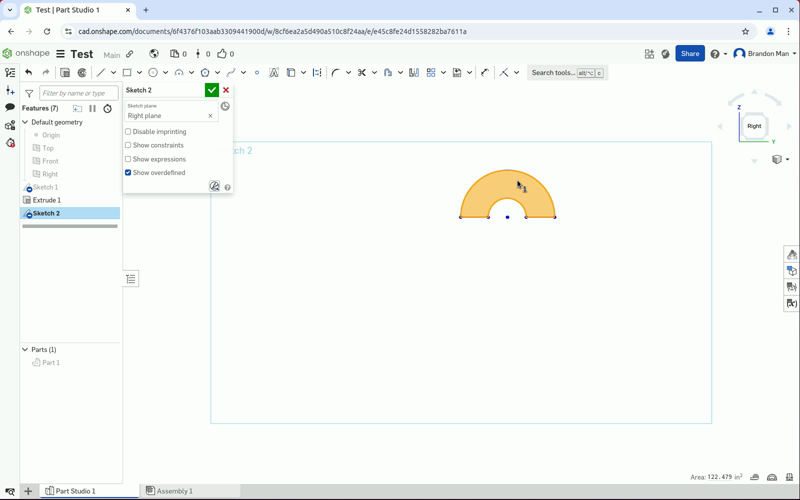
mouse_move(73, 352)
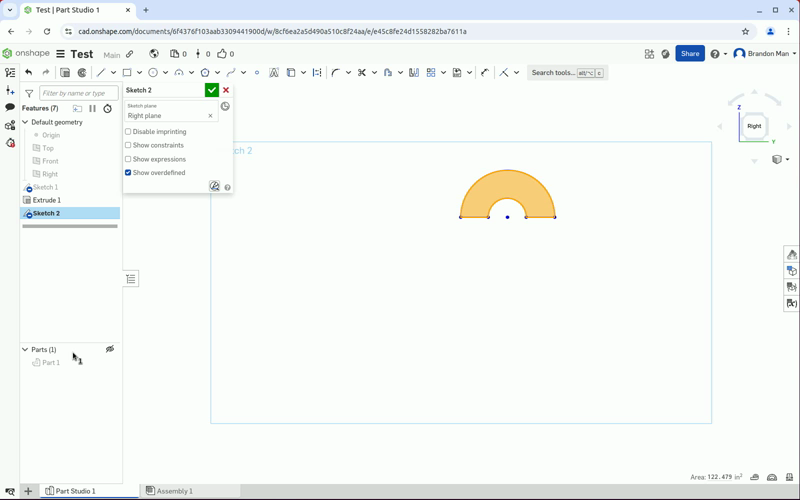
key(shift+y)
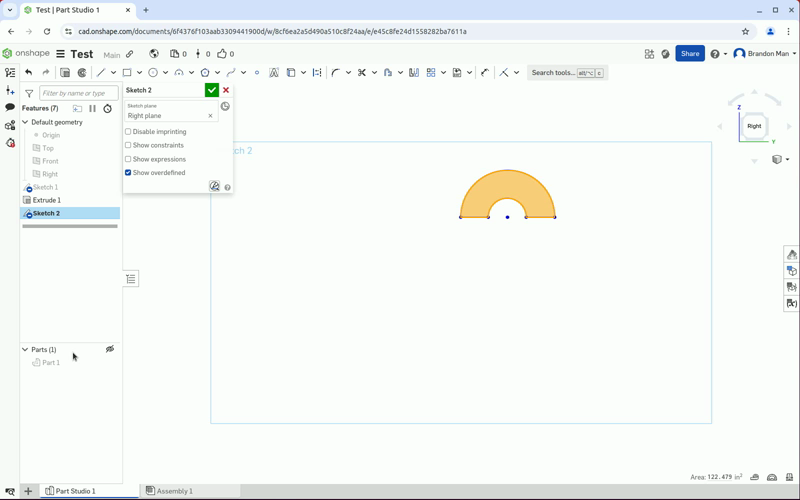
key(shift+e)
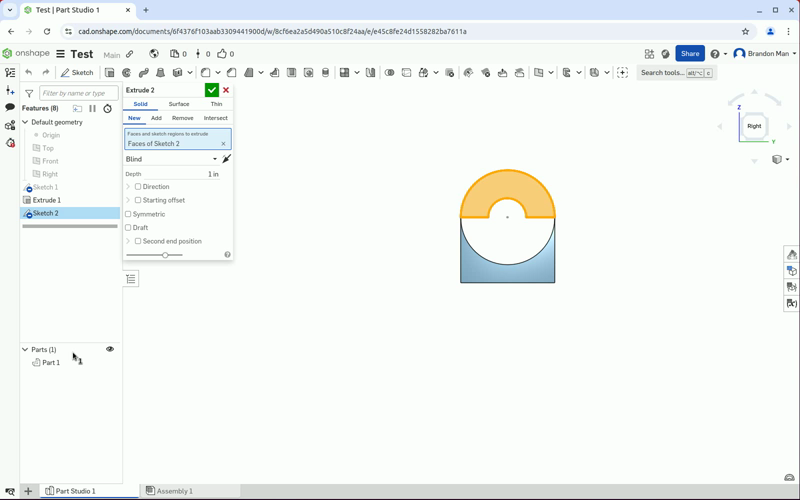
mouse_move(143, 106)
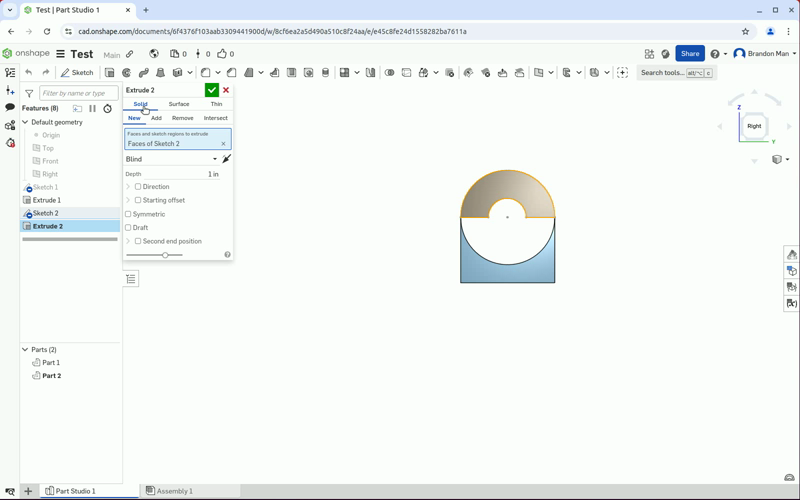
click(143, 106)
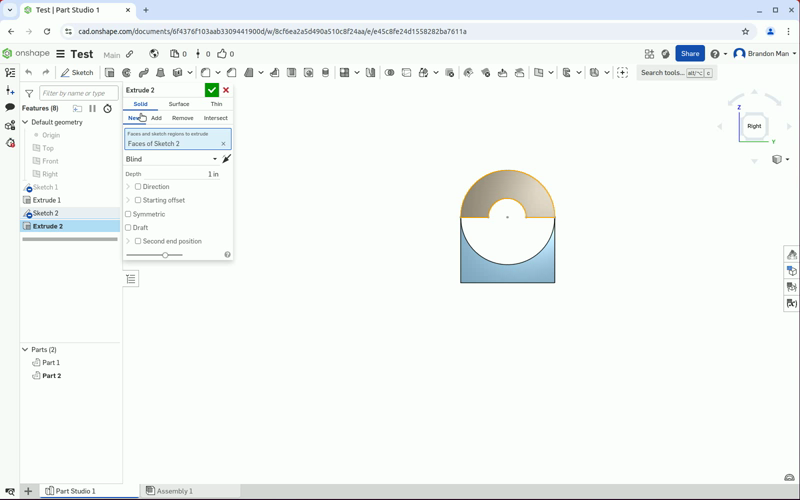
mouse_move(137, 120)
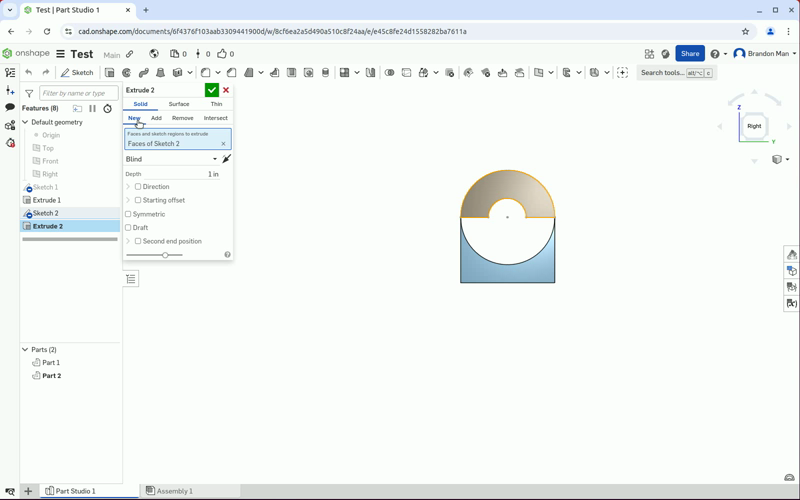
click(137, 120)
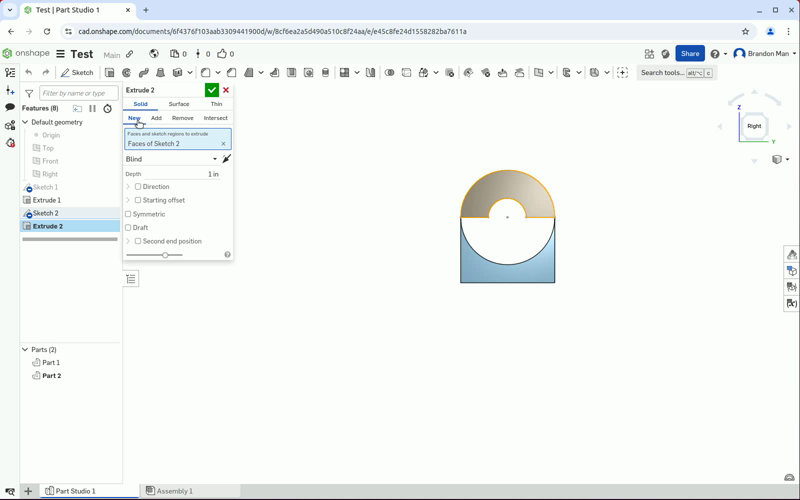
key(tab, 4)
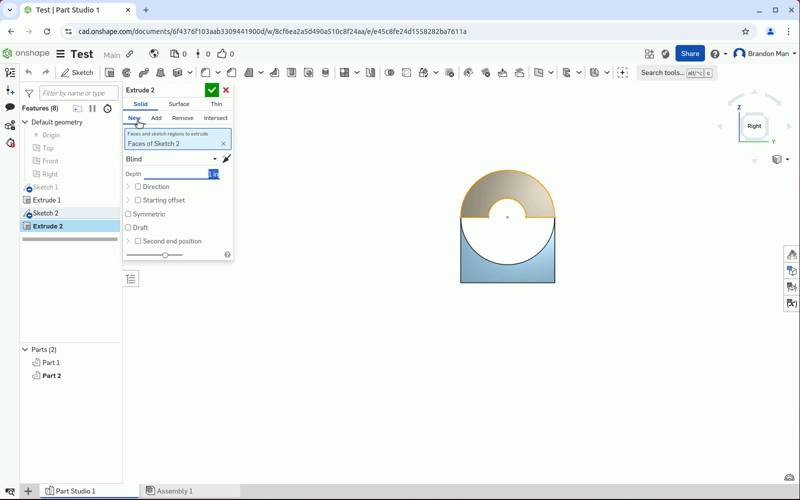
text(3.851)
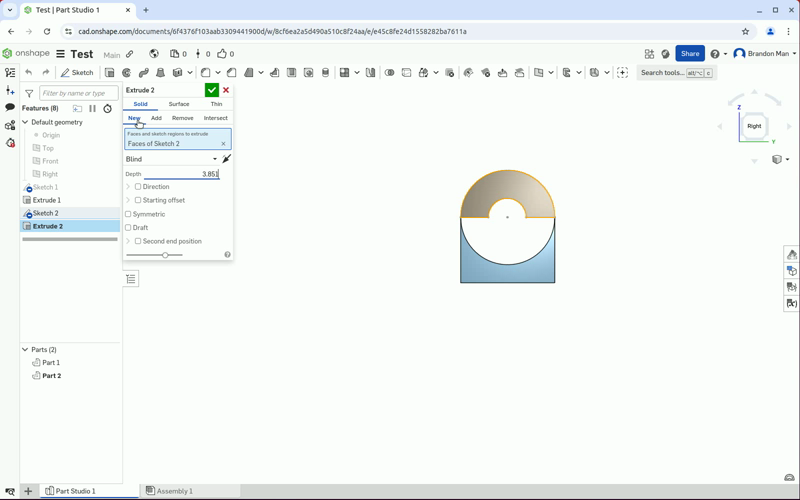
key(enter)
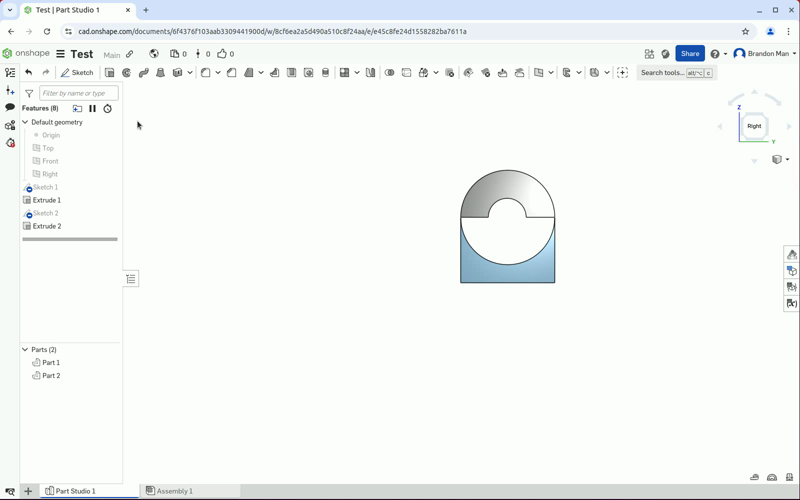
key(shift+h)
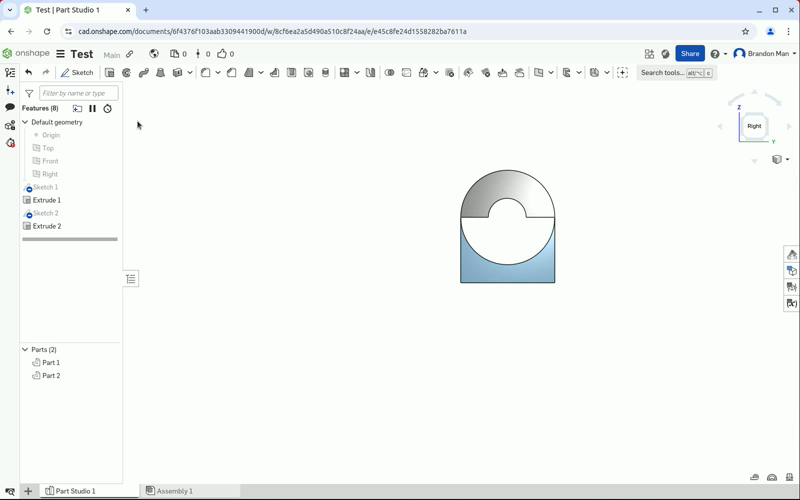
key(shift+h)
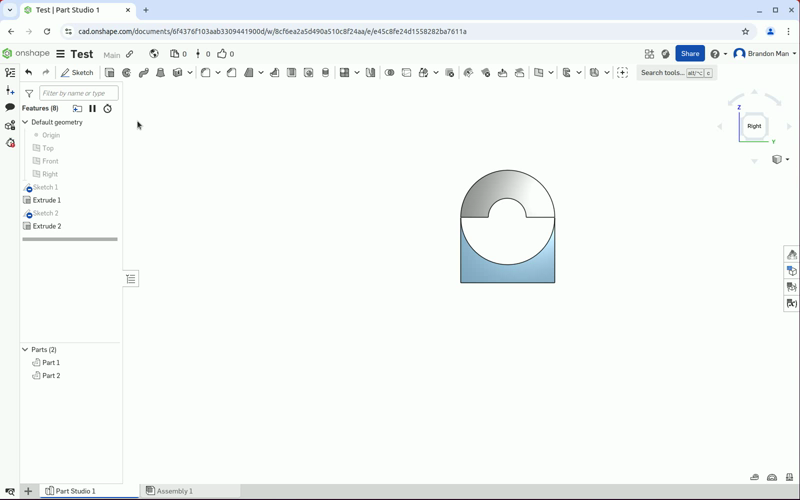
mouse_move(73, 189)
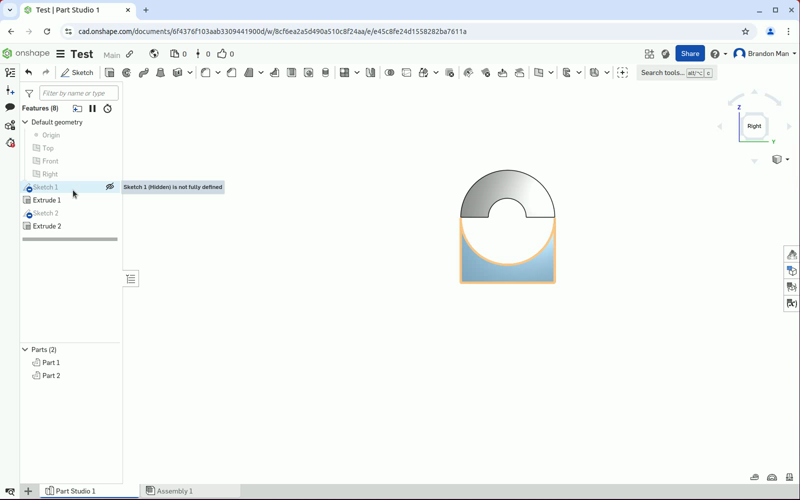
click(73, 189)
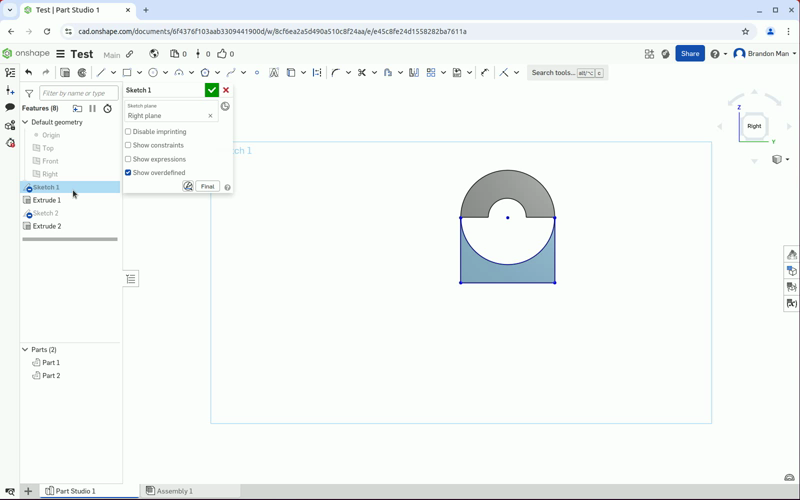
mouse_move(229, 92)
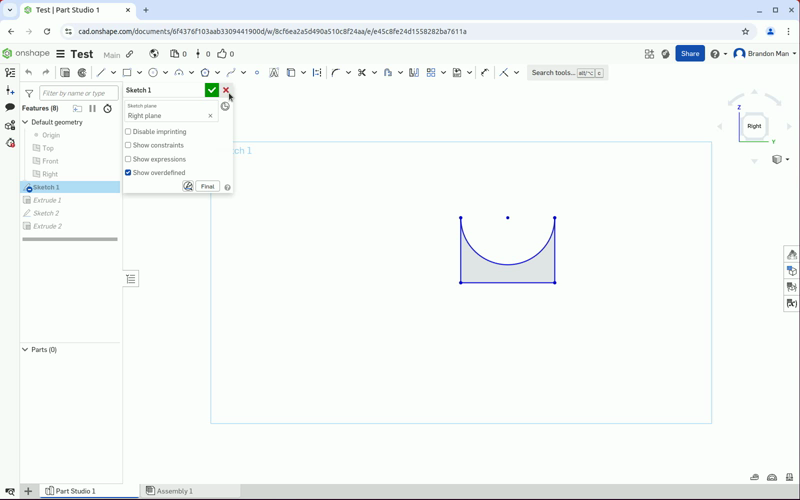
click(229, 92)
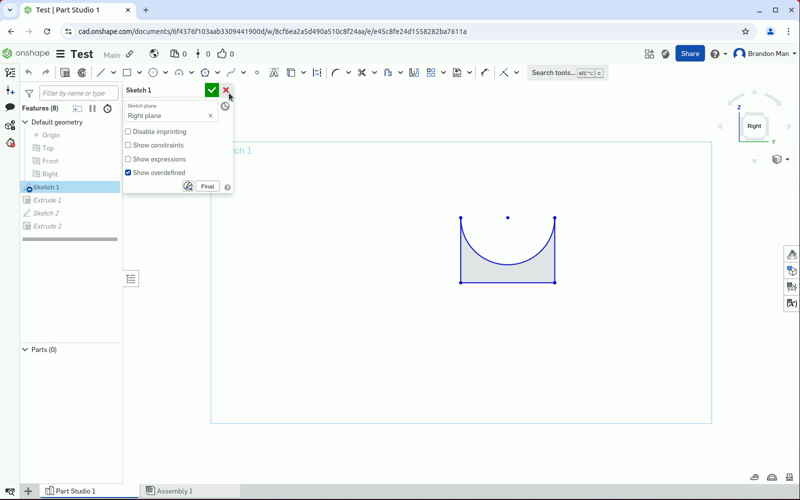
key(shift+s)
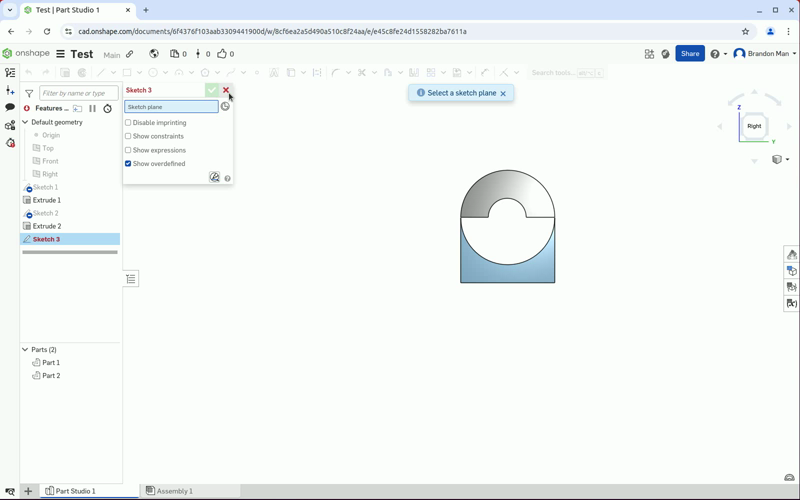
mouse_move(73, 176)
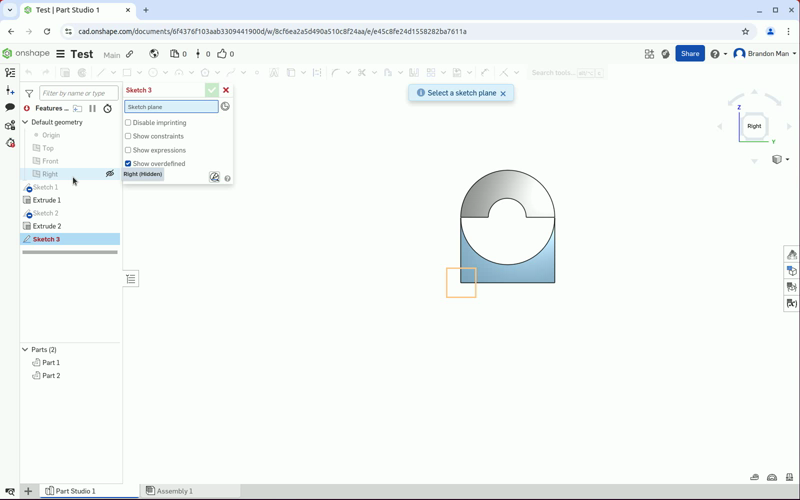
click(73, 176)
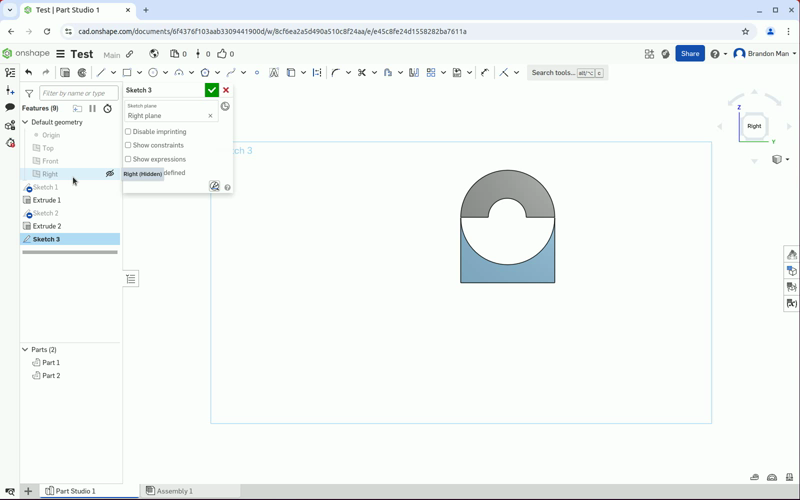
mouse_move(73, 352)
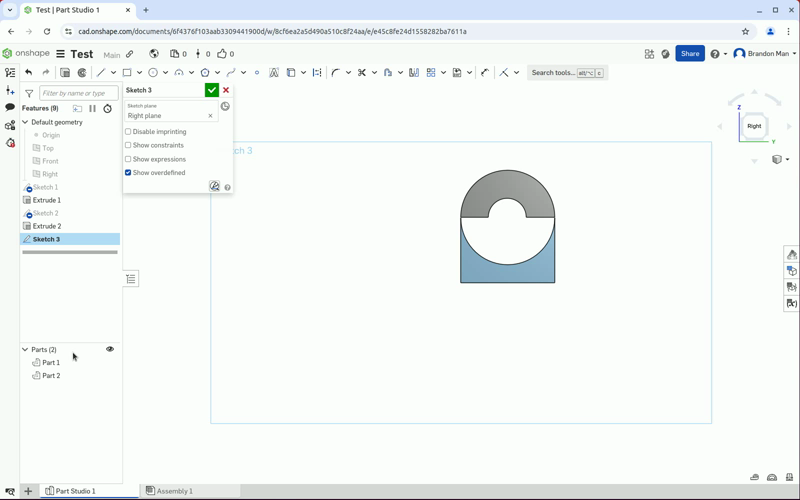
key(y)
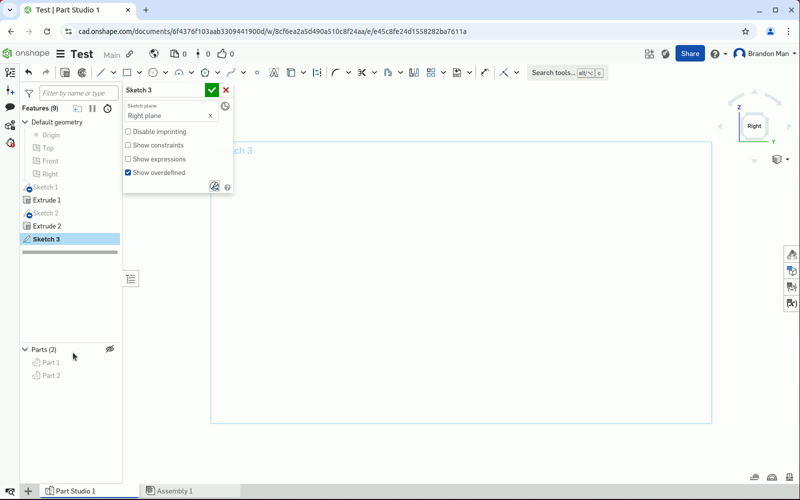
key(a)
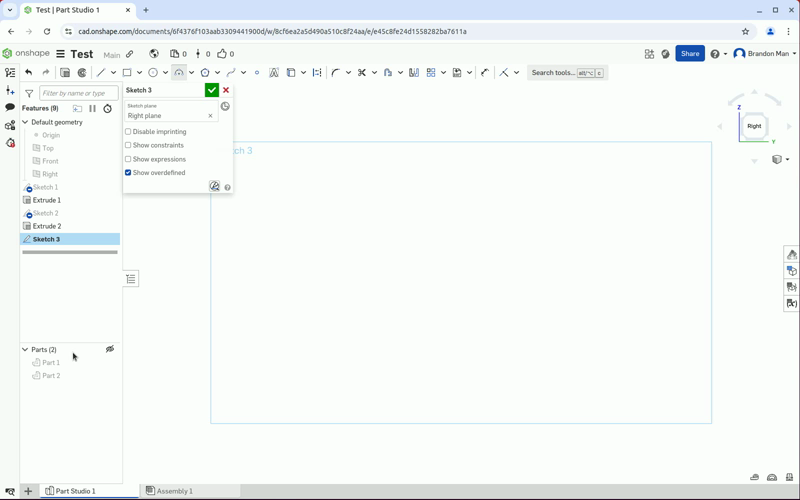
key_down(shift)
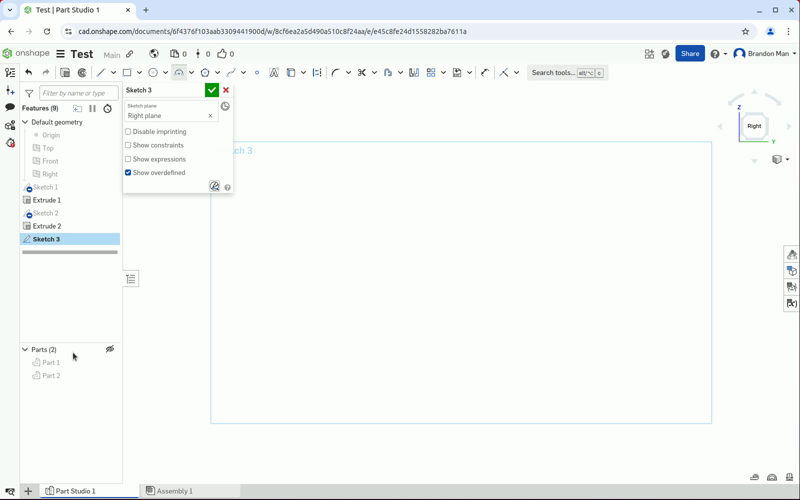
mouse_move(460, 217)
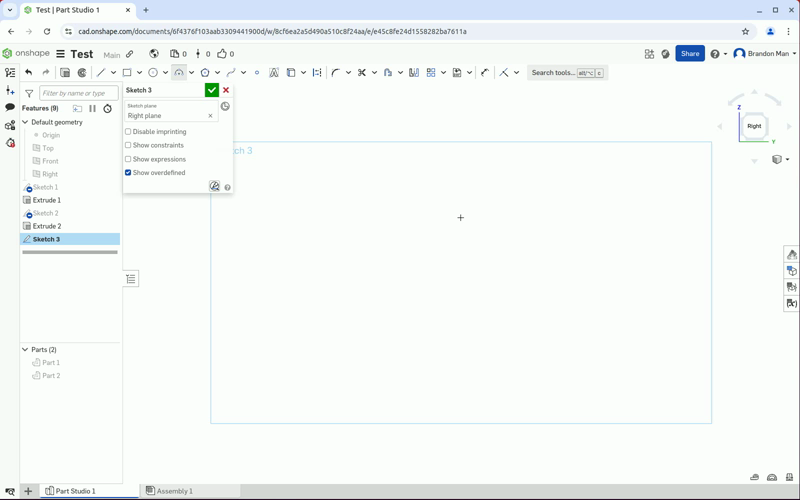
click(460, 217)
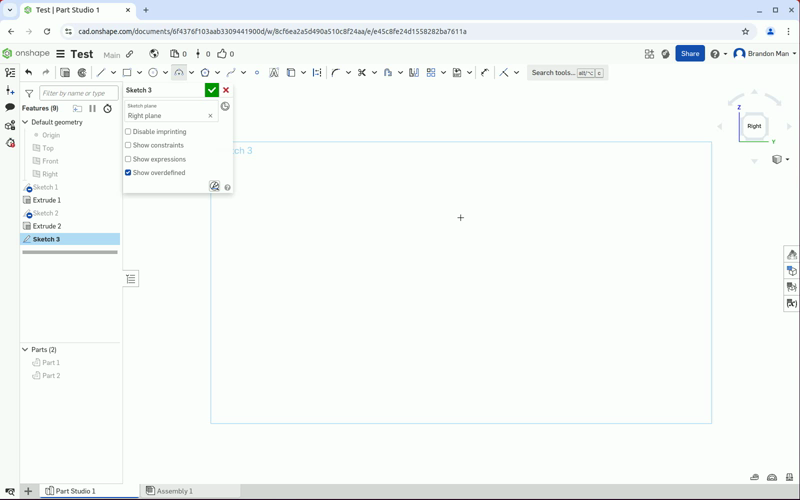
key_up(shift)
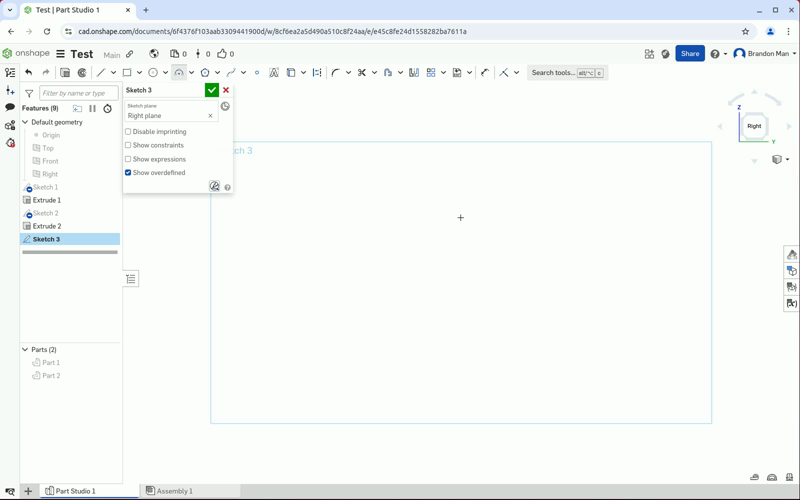
key_down(shift)
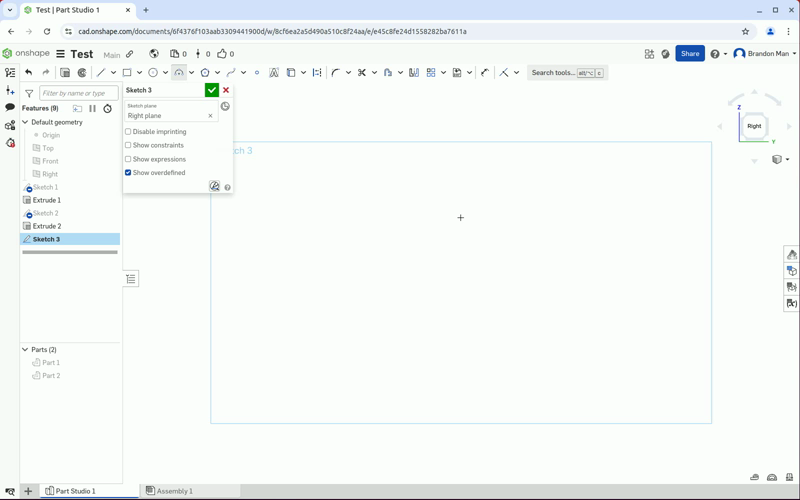
mouse_move(554, 217)
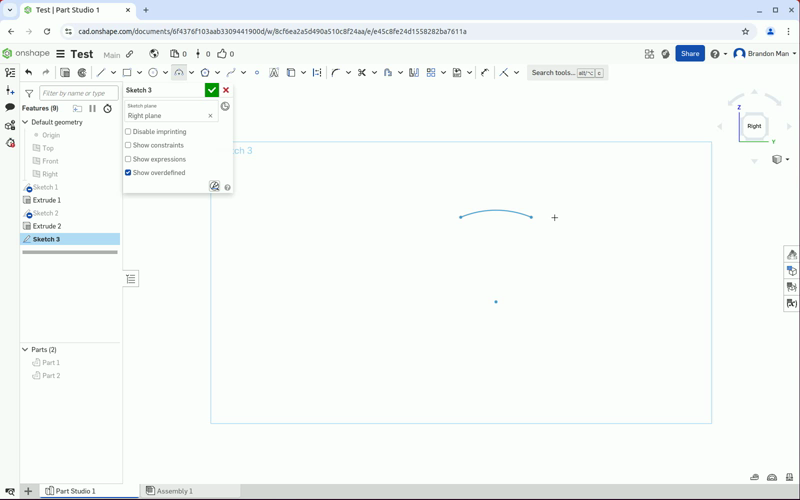
click(554, 217)
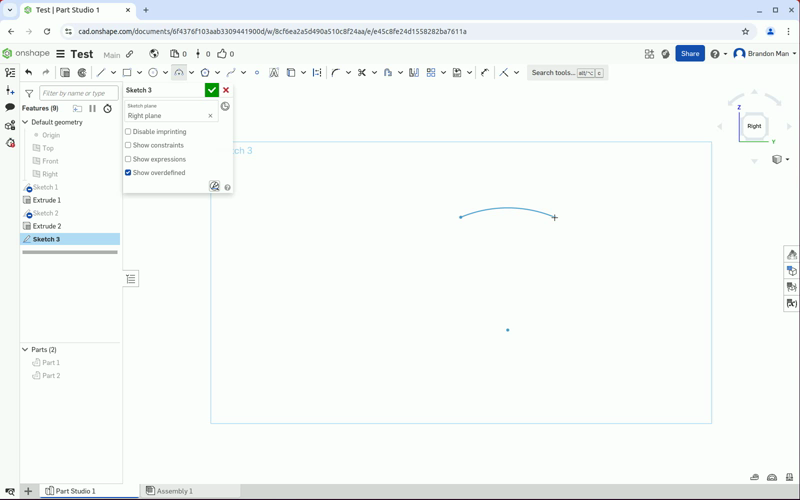
mouse_move(507, 264)
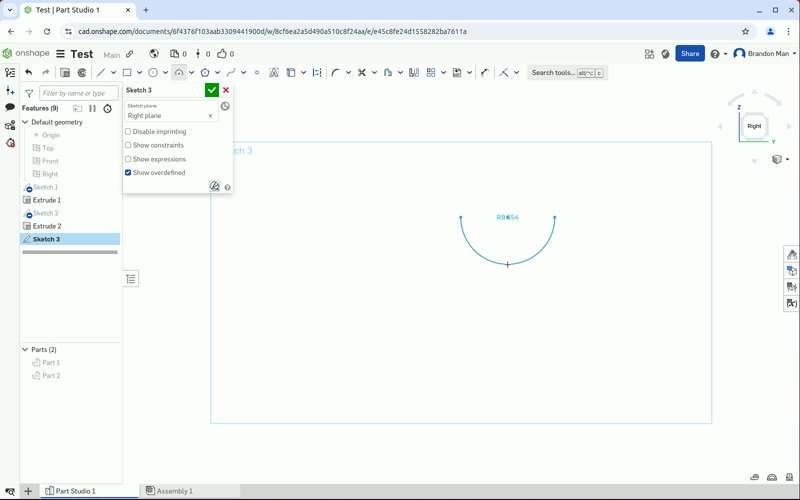
click(507, 264)
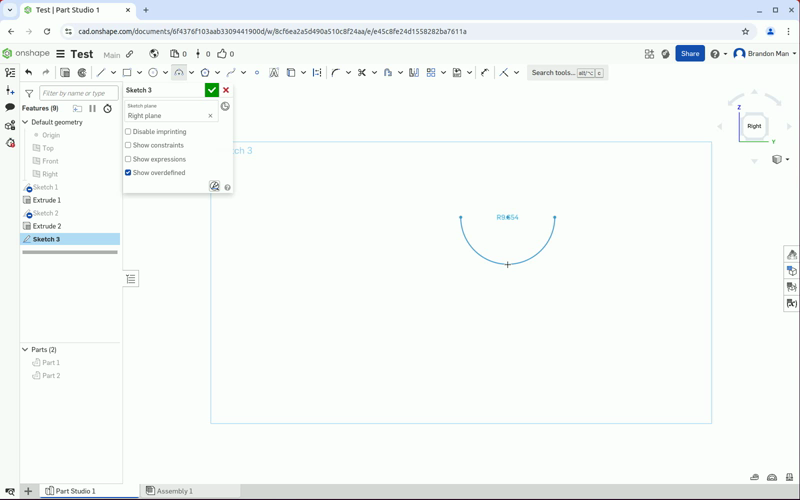
key_up(shift)
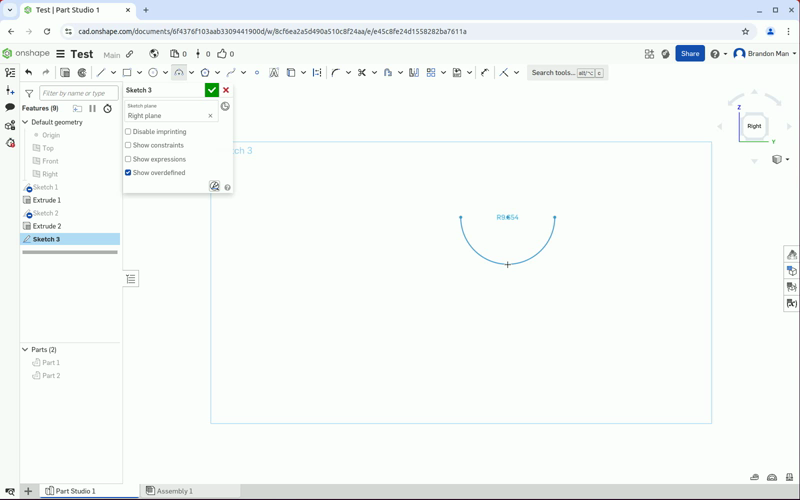
key(esc)
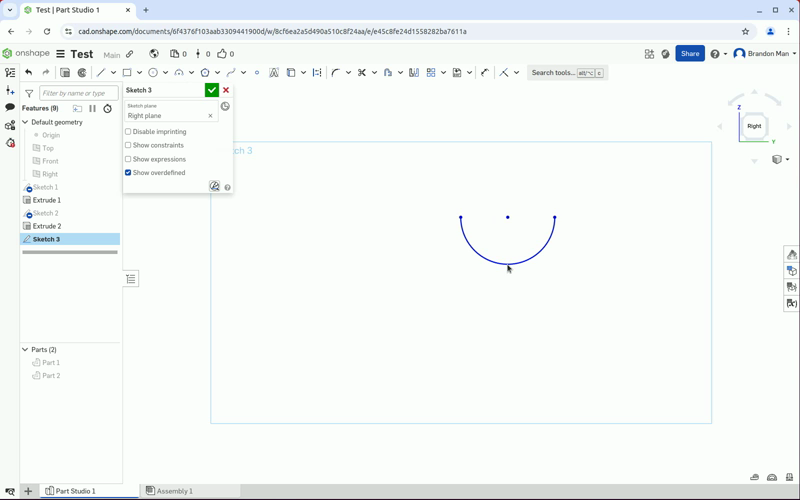
key(l)
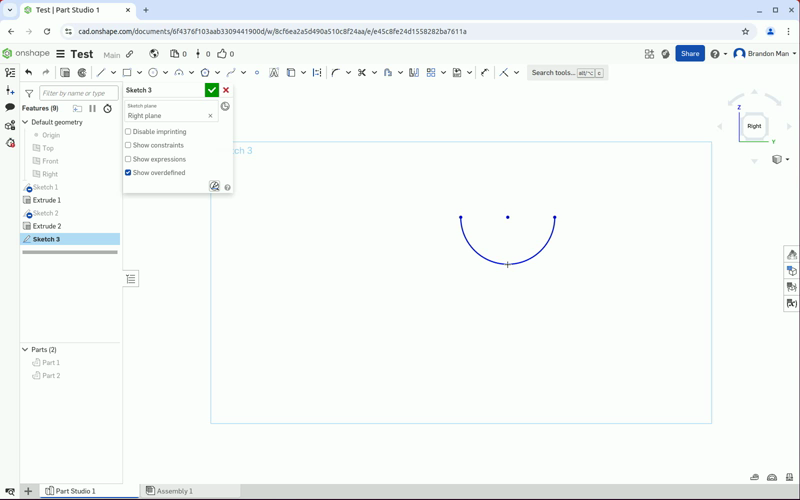
mouse_move(554, 217)
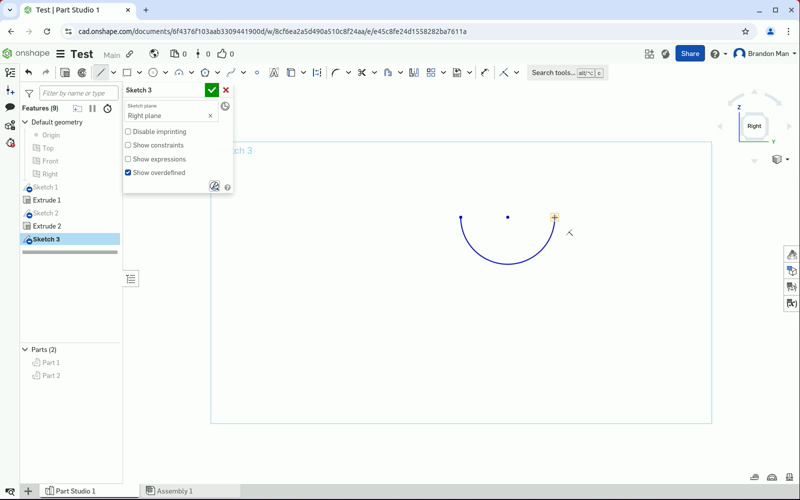
click(554, 217)
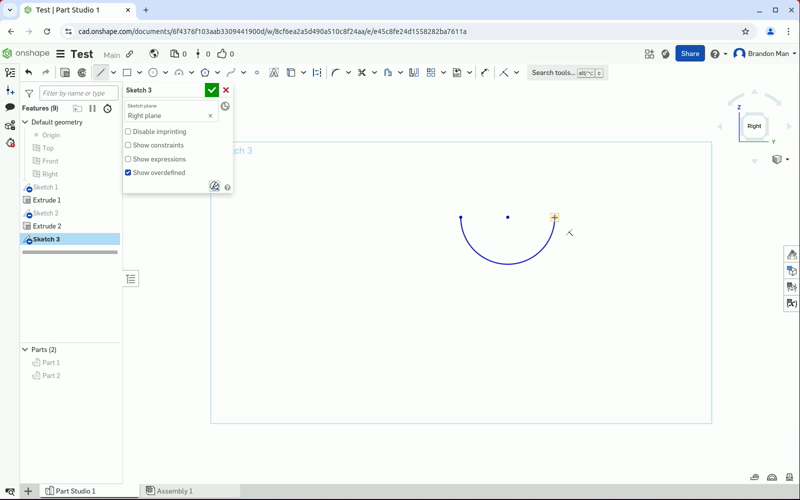
key_down(shift)
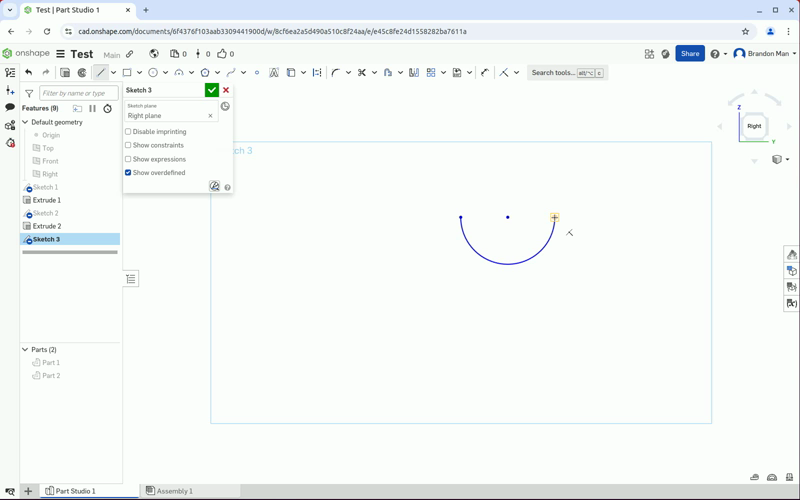
mouse_move(584, 217)
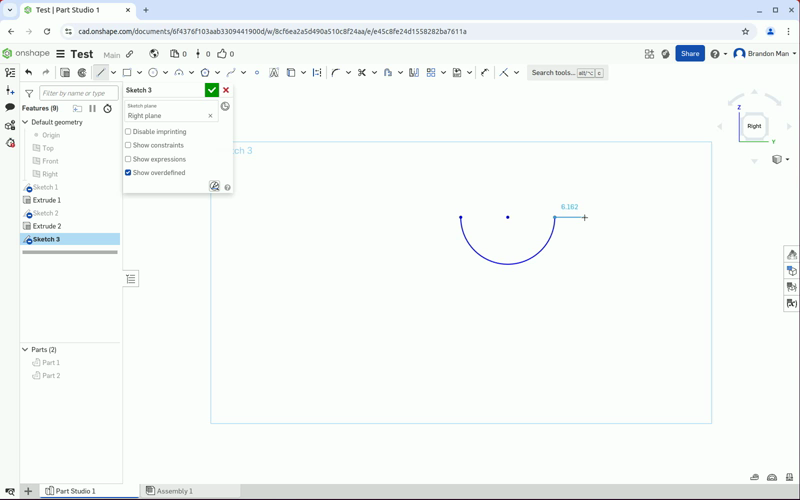
mouse_move(526, 217)
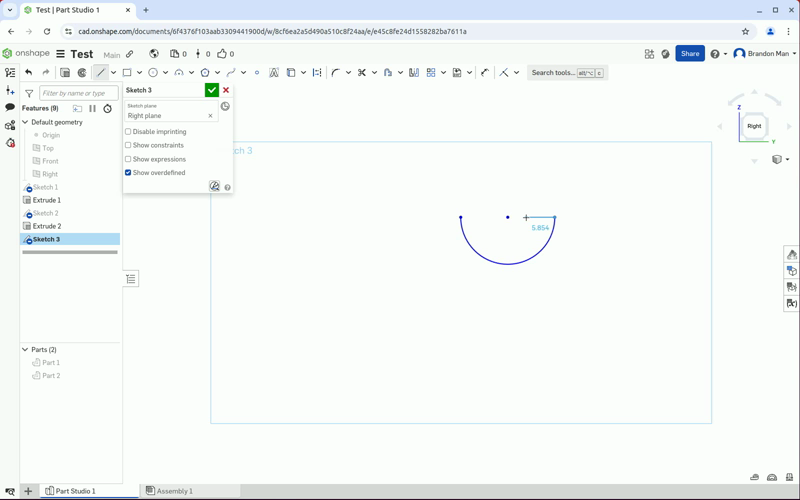
click(526, 217)
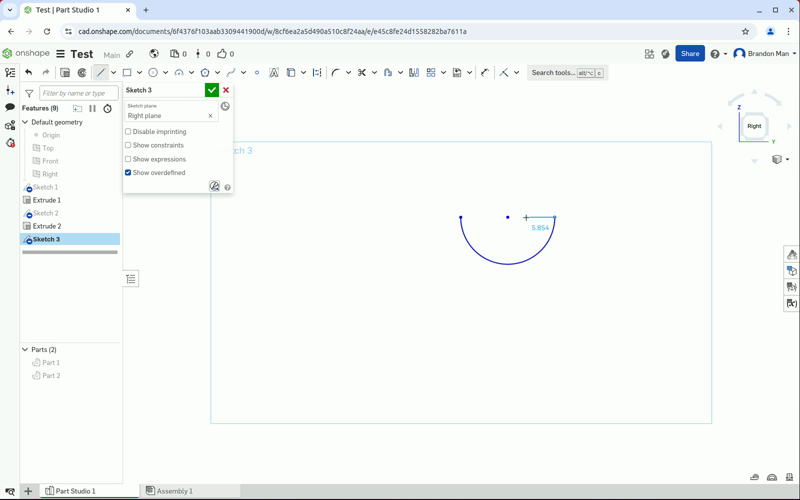
key_up(shift)
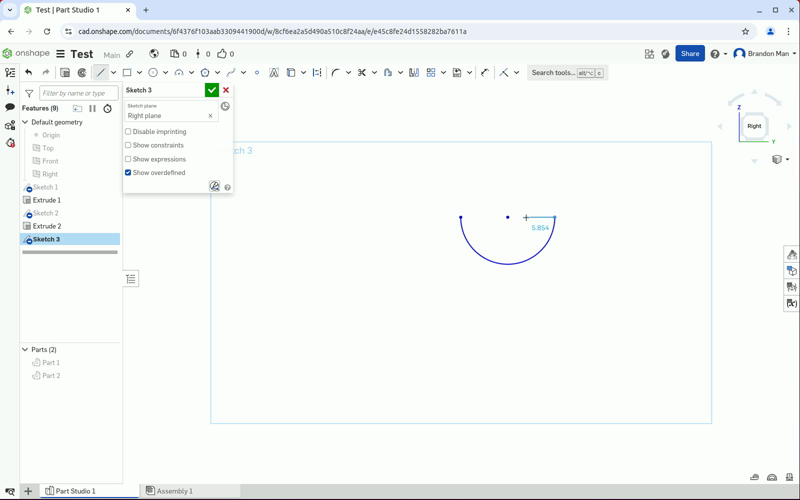
key(esc)
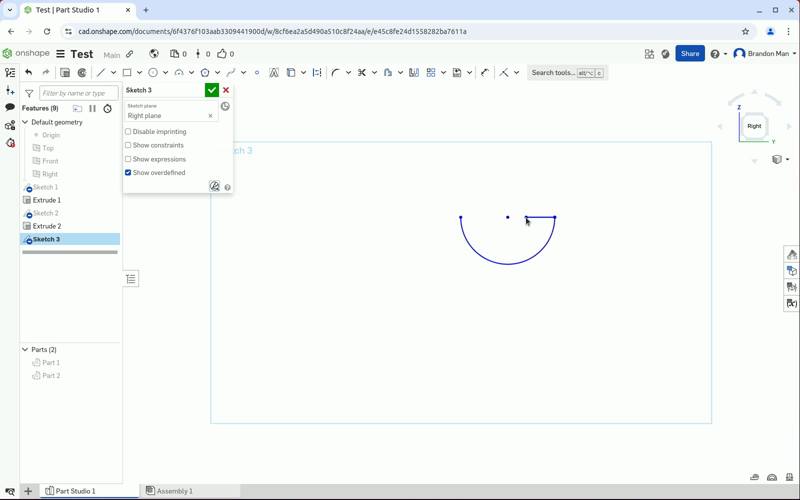
key(a)
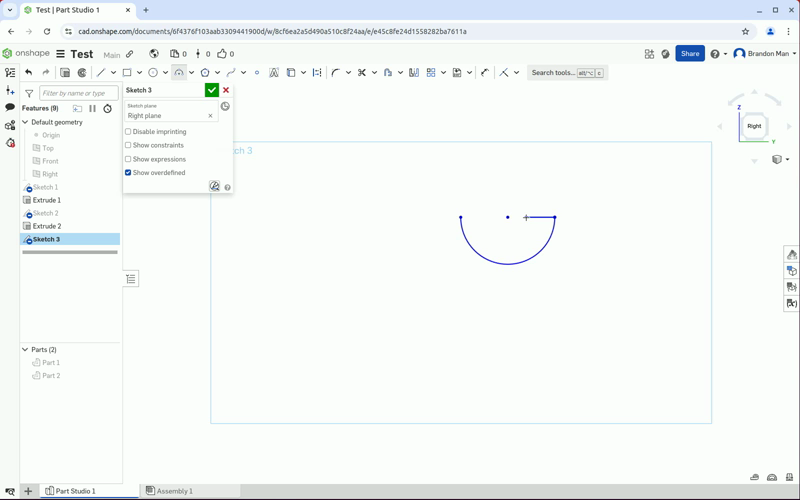
mouse_move(526, 217)
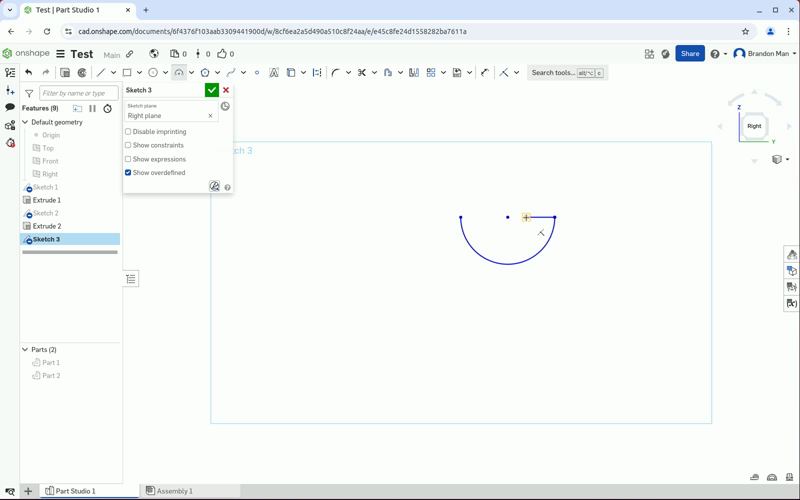
click(526, 217)
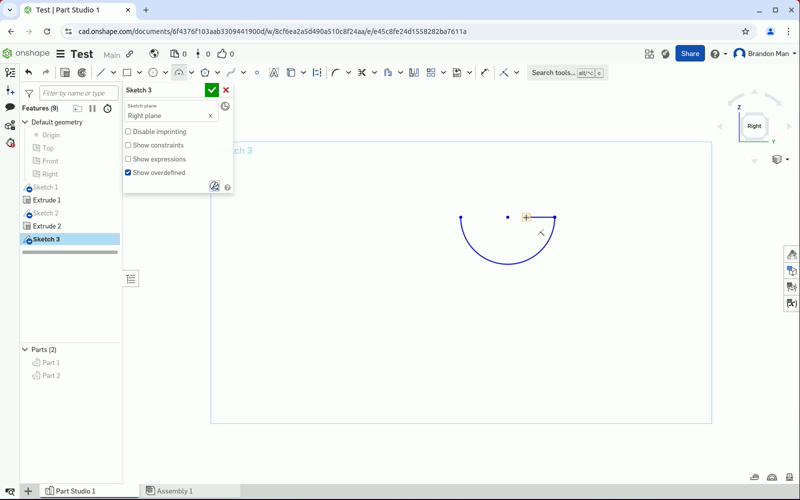
key_down(shift)
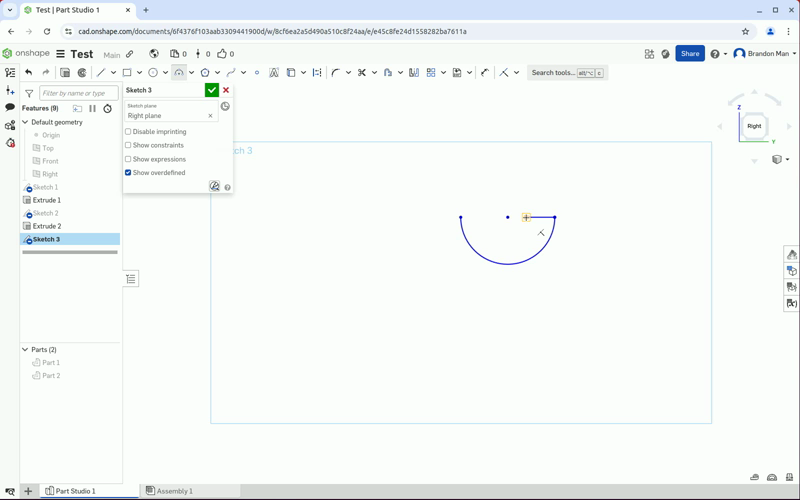
mouse_move(488, 217)
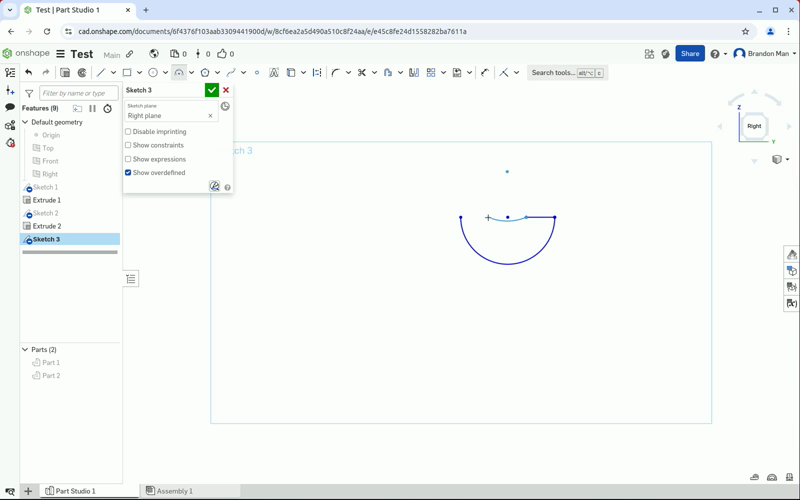
click(488, 217)
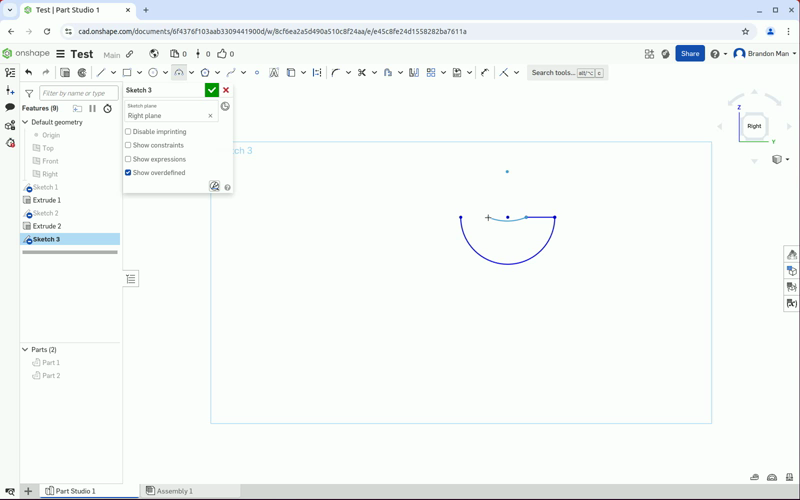
mouse_move(507, 236)
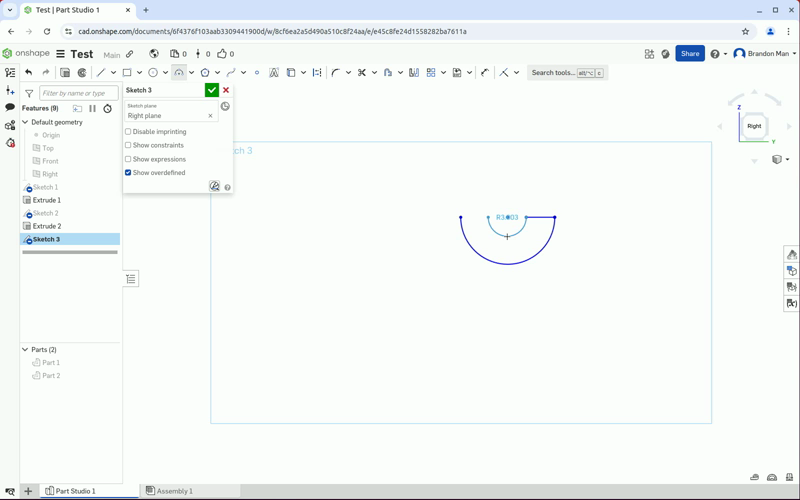
click(507, 236)
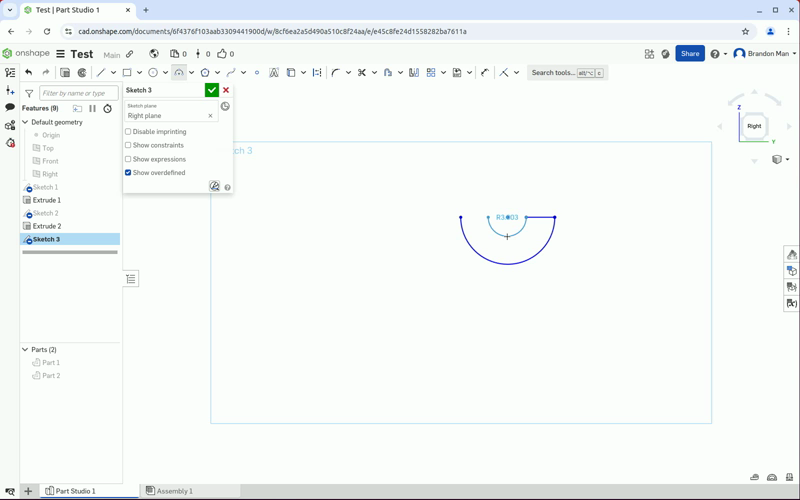
key_up(shift)
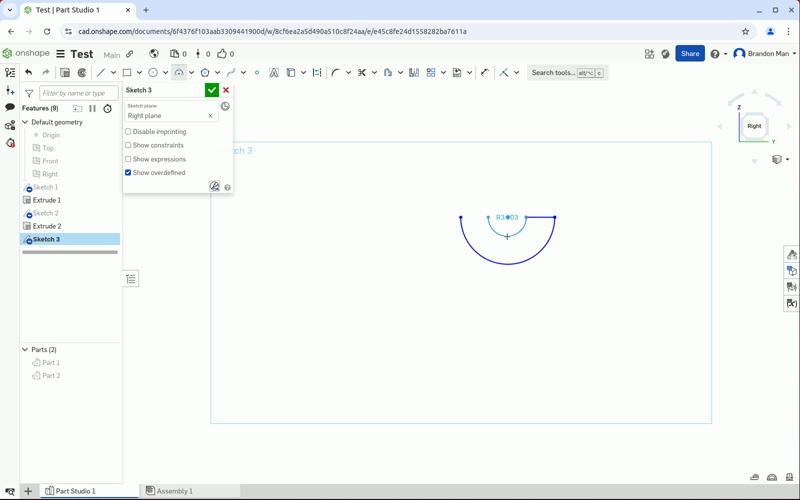
key(esc)
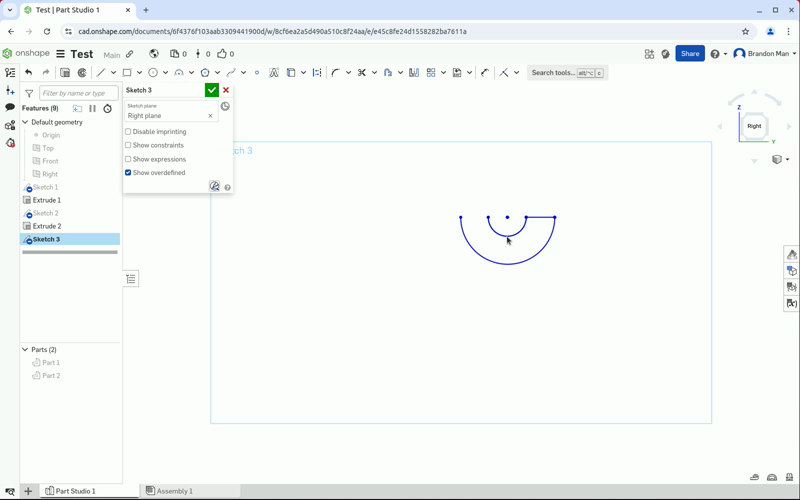
key(l)
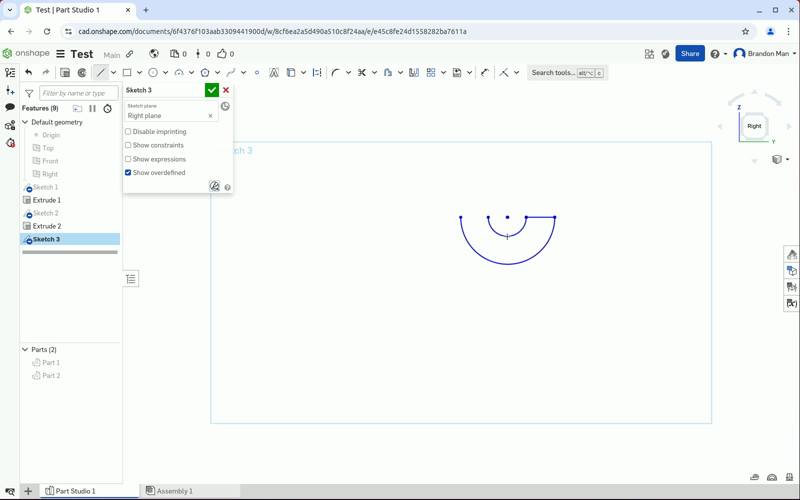
mouse_move(488, 217)
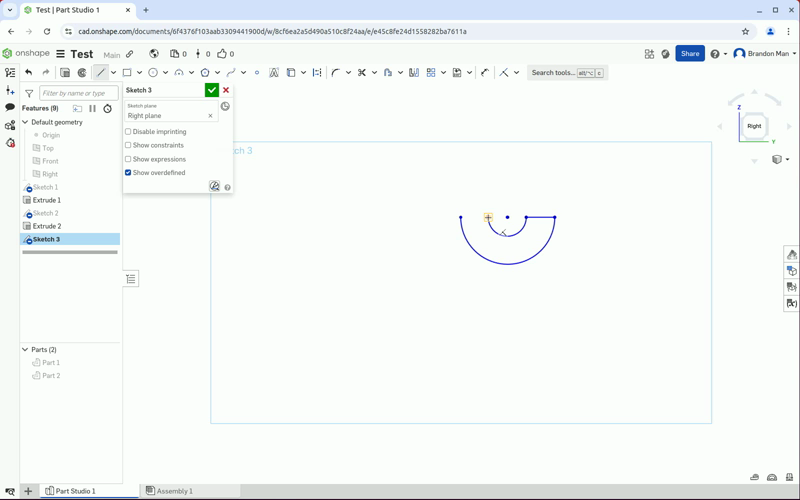
click(488, 217)
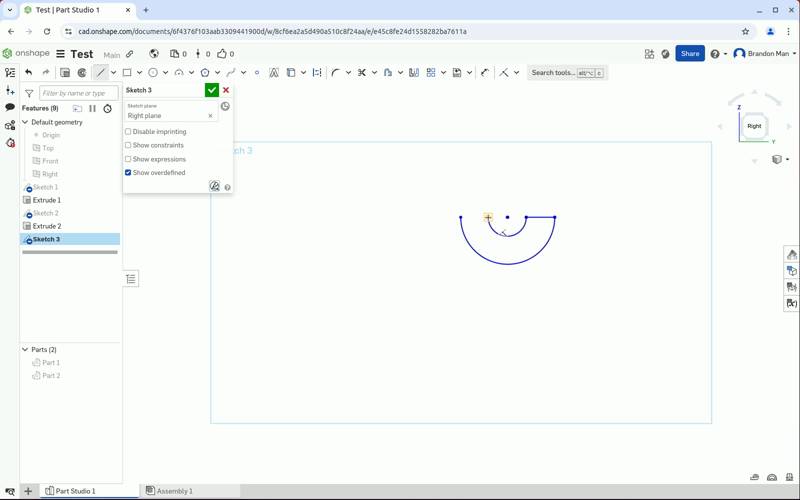
mouse_move(518, 217)
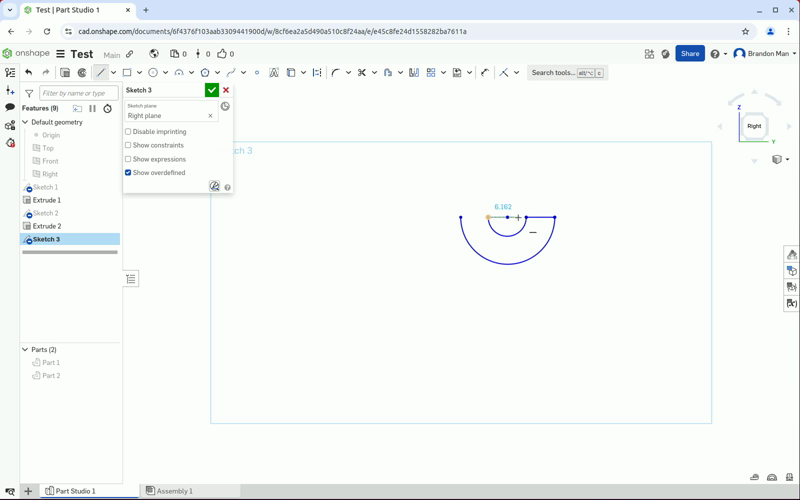
key_down(shift)
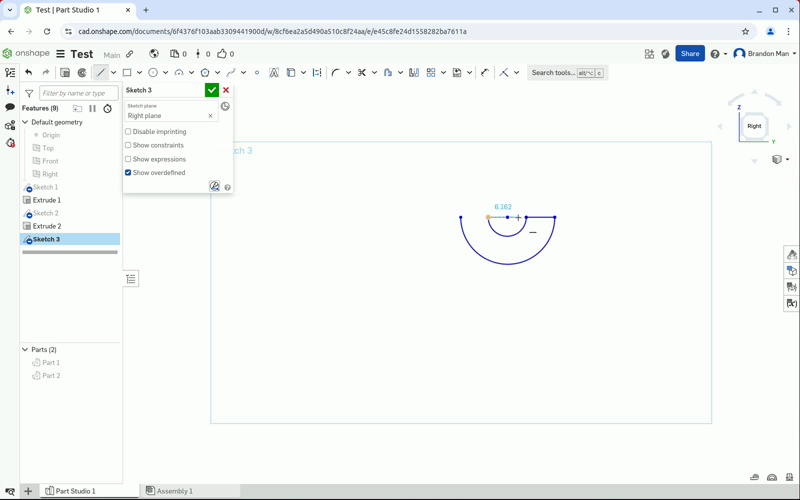
mouse_move(460, 217)
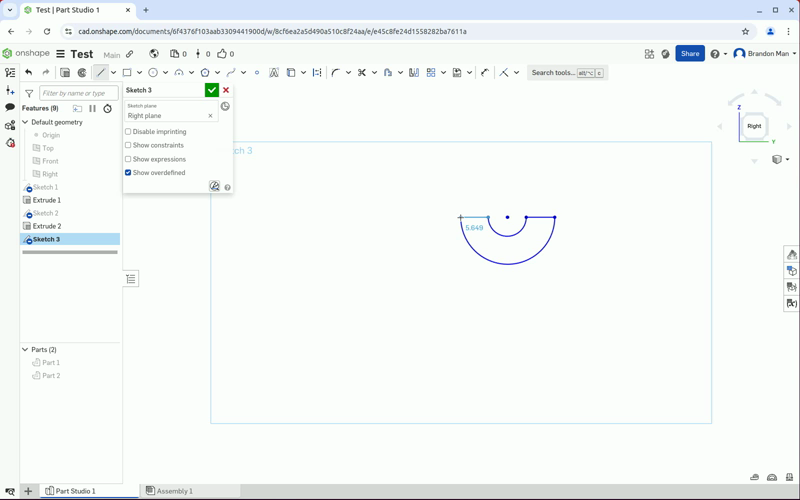
key_up(shift)
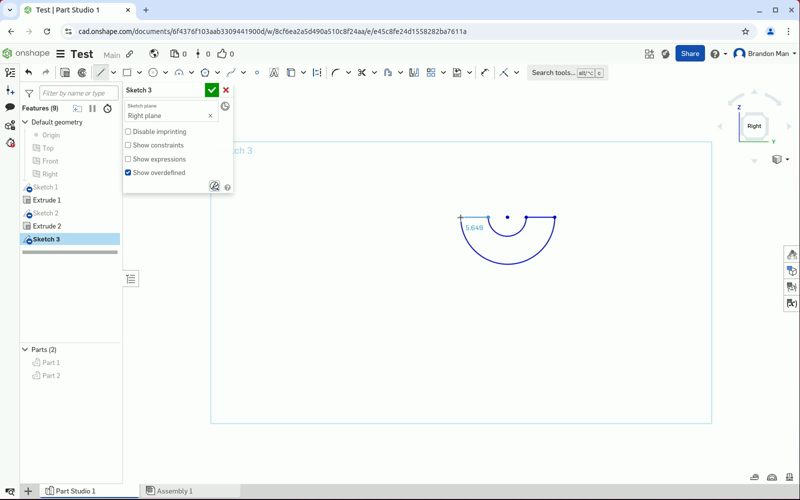
click(460, 217)
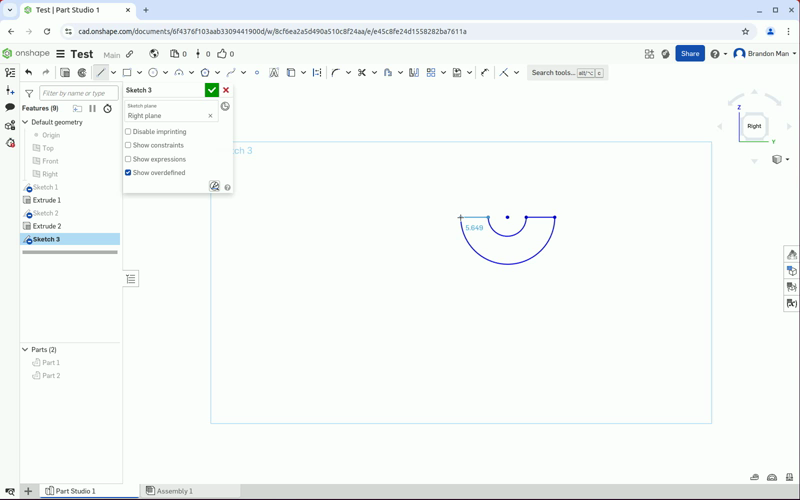
key(esc)
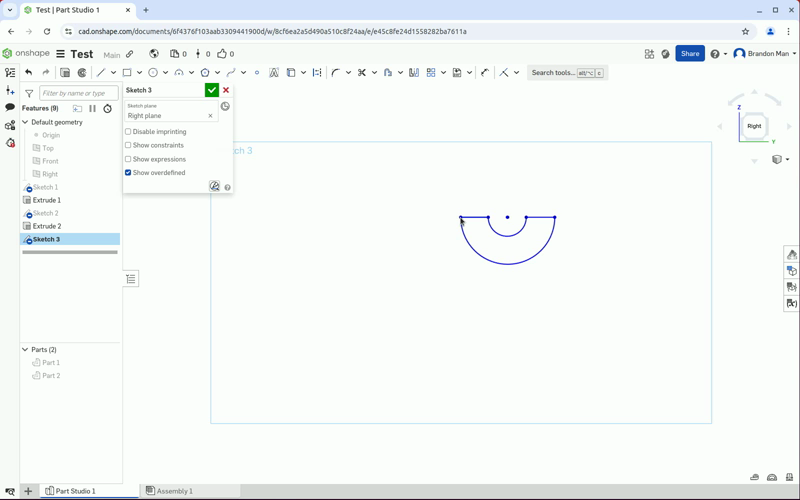
mouse_move(493, 258)
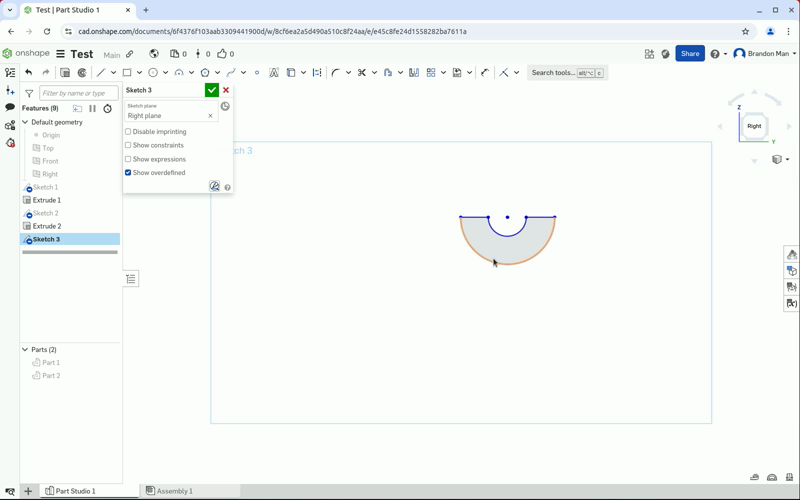
scroll(6)
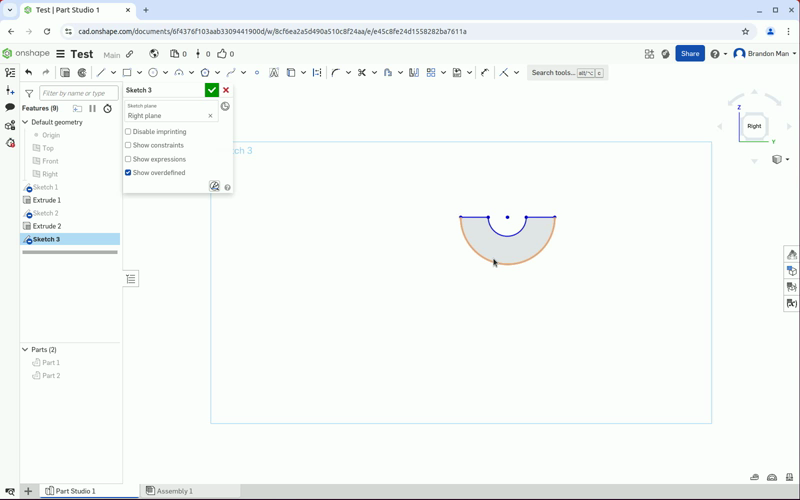
scroll(6)
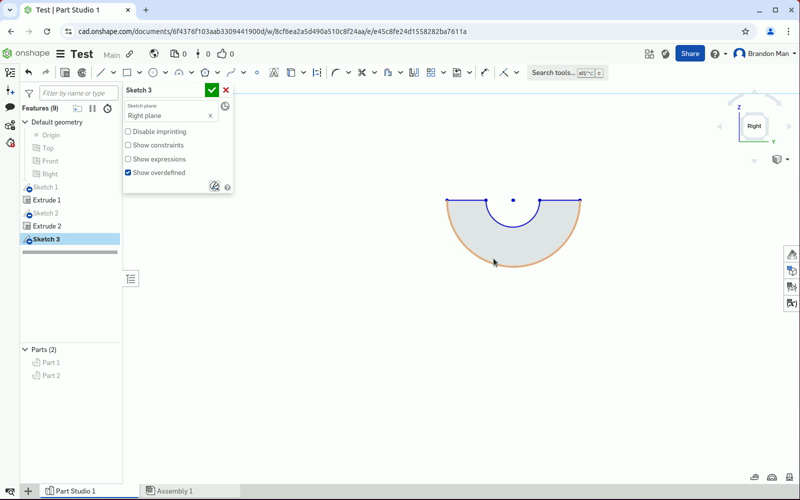
scroll(6)
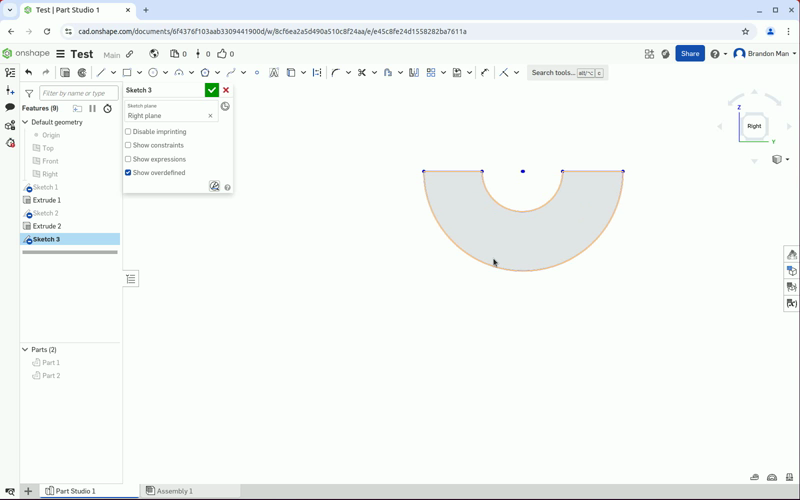
scroll(6)
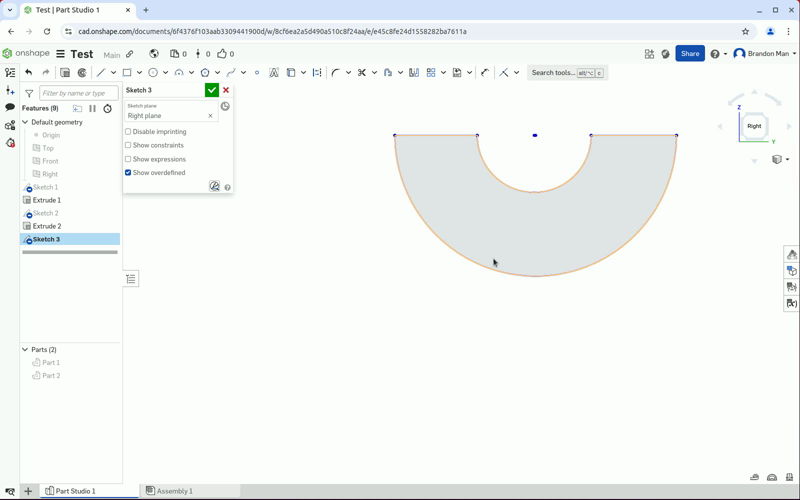
scroll(6)
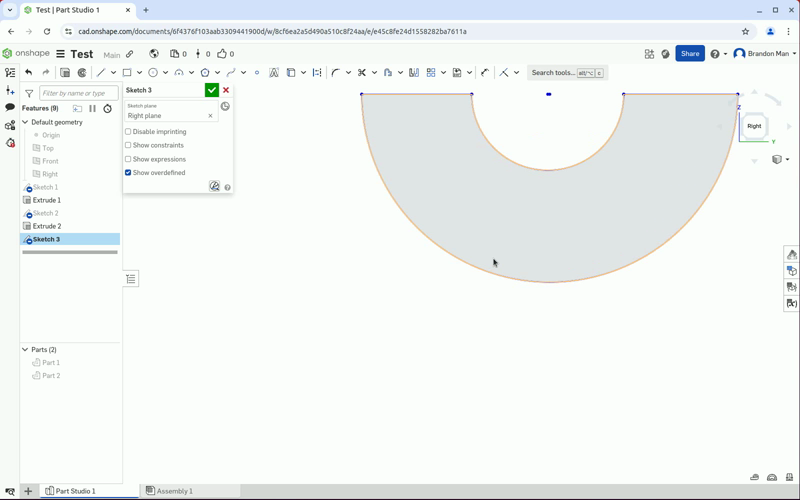
scroll(6)
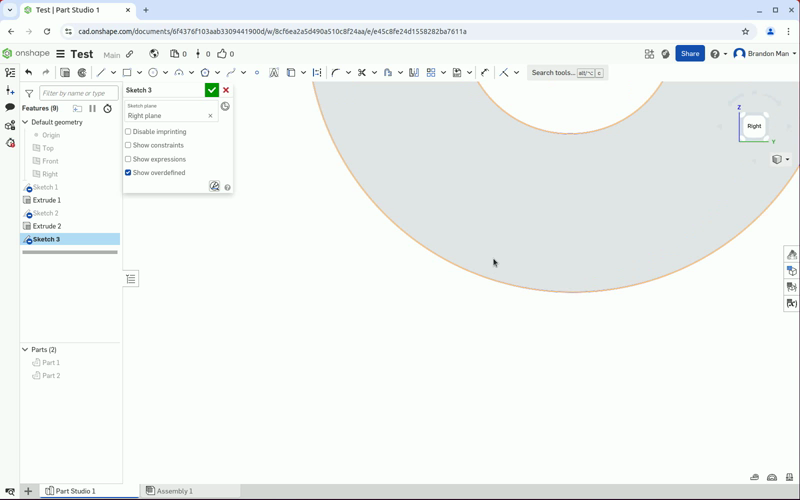
scroll(6)
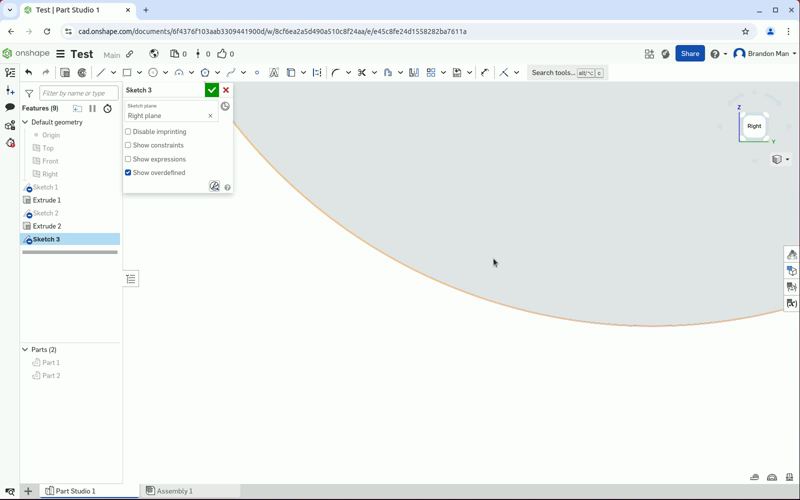
click(493, 258)
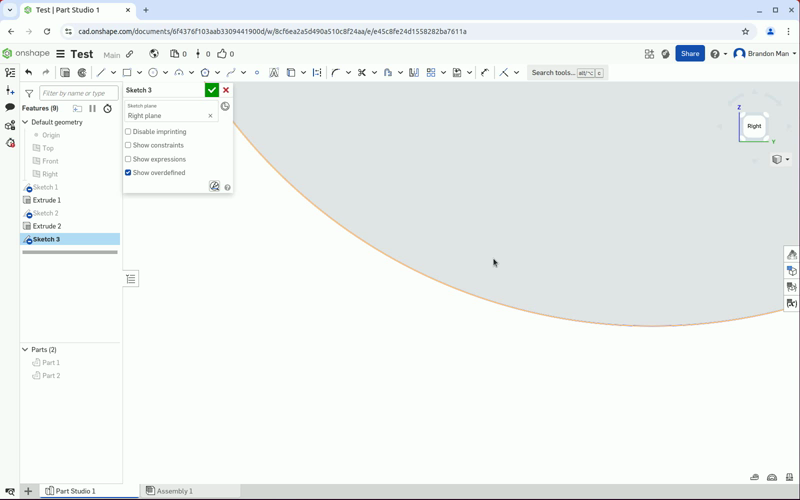
scroll(-6)
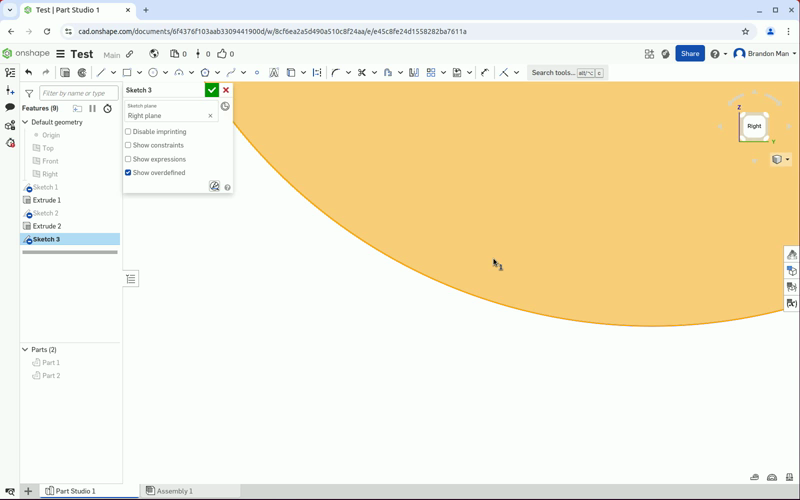
scroll(-6)
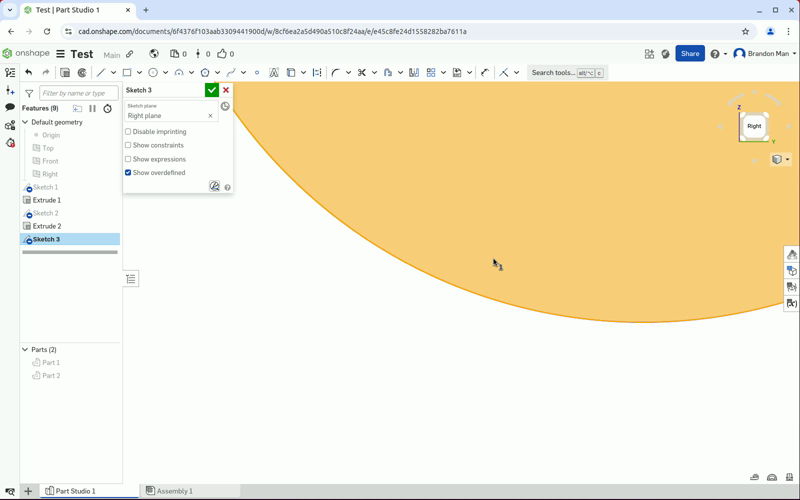
scroll(-6)
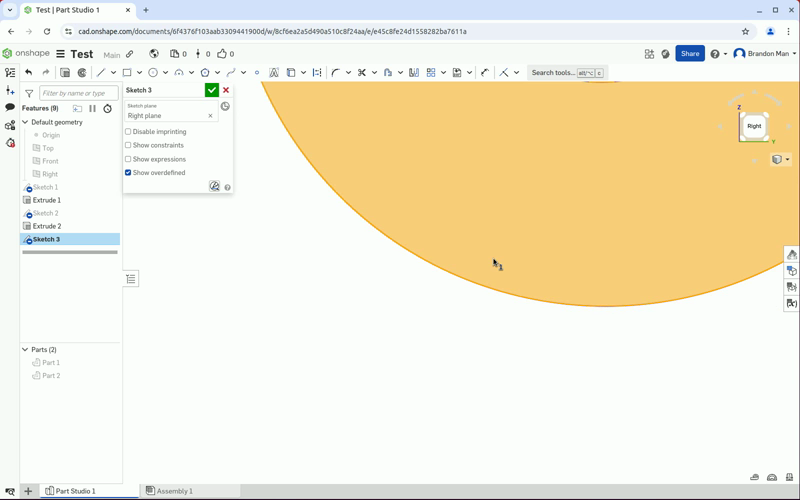
scroll(-6)
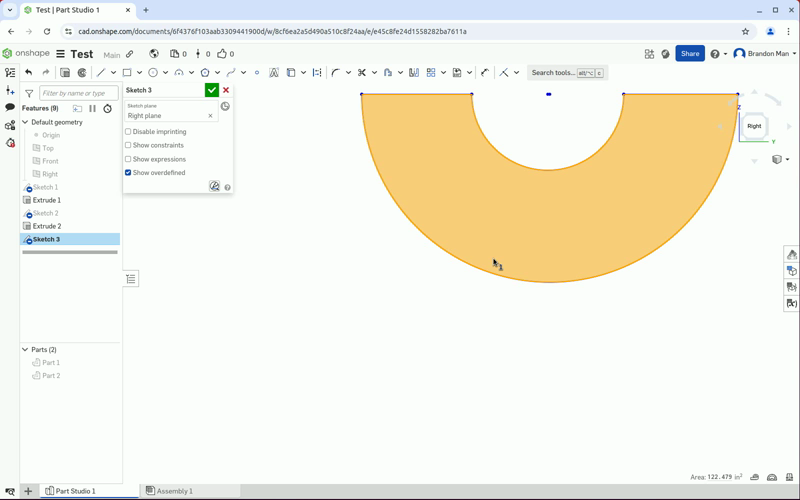
scroll(-6)
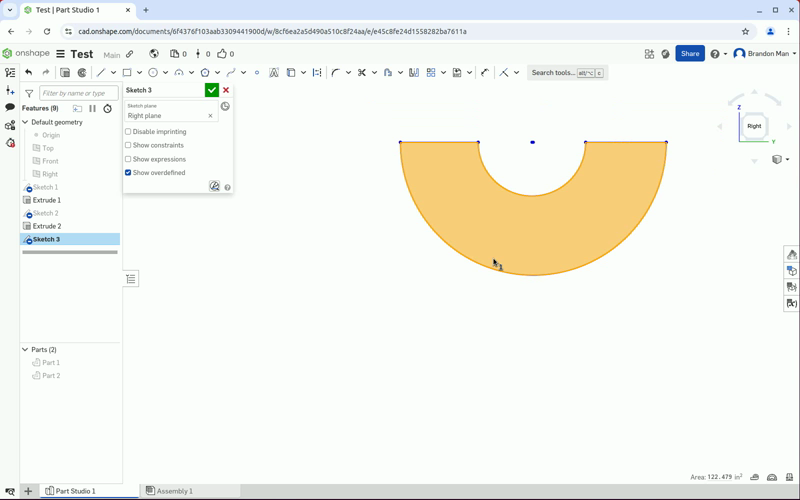
scroll(-6)
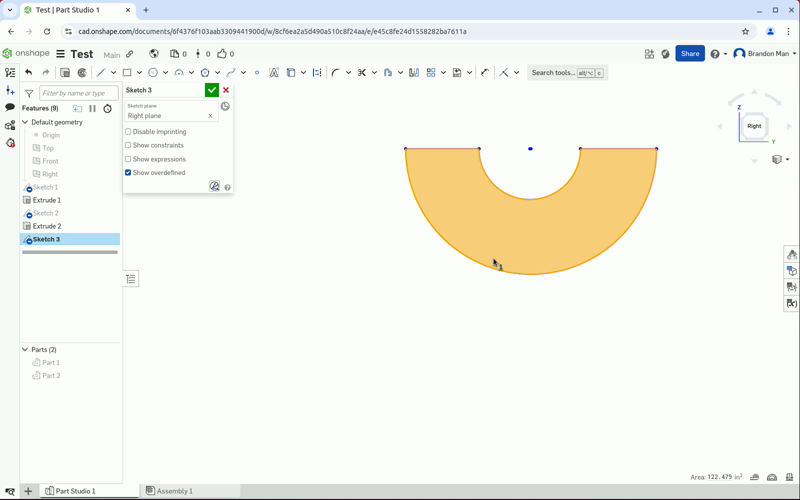
scroll(-6)
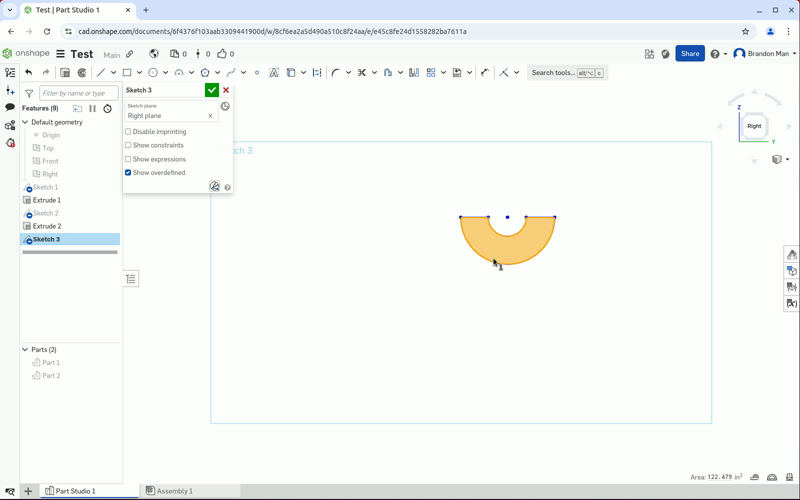
mouse_move(73, 352)
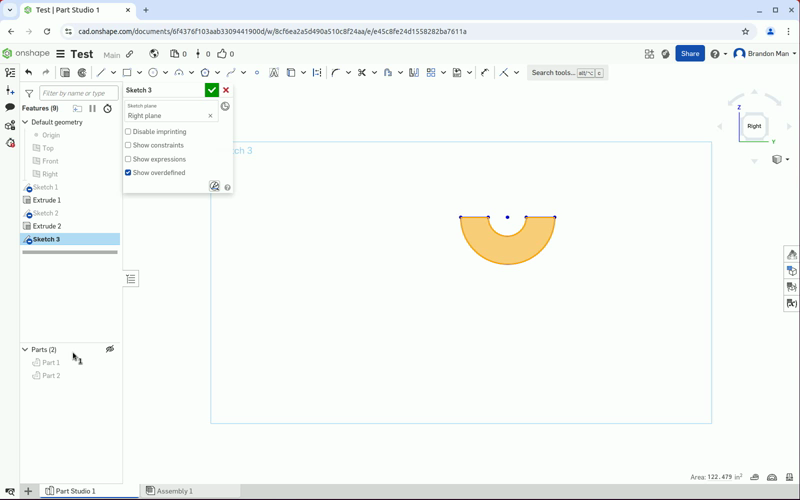
key(shift+y)
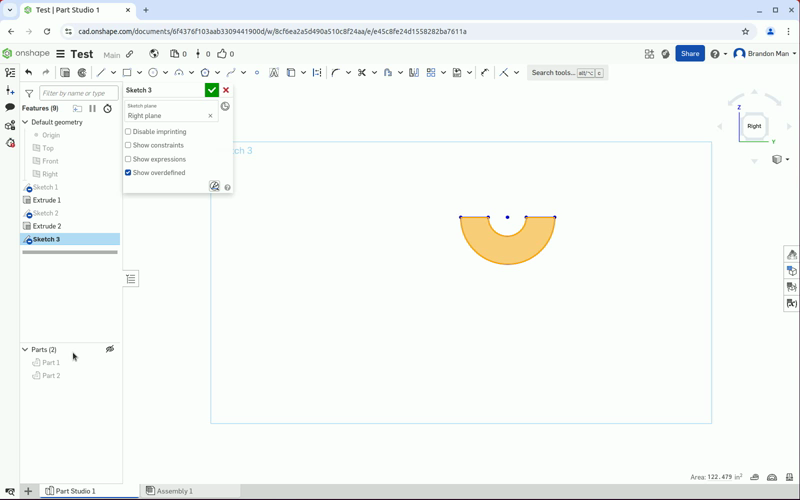
key(shift+e)
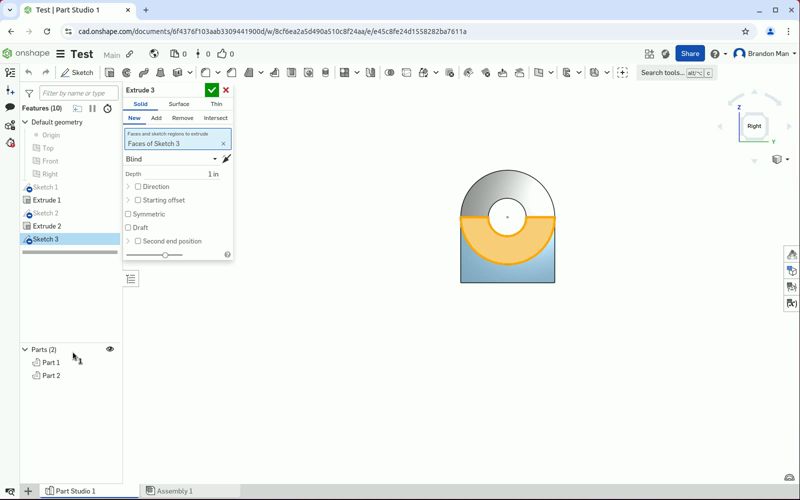
mouse_move(143, 106)
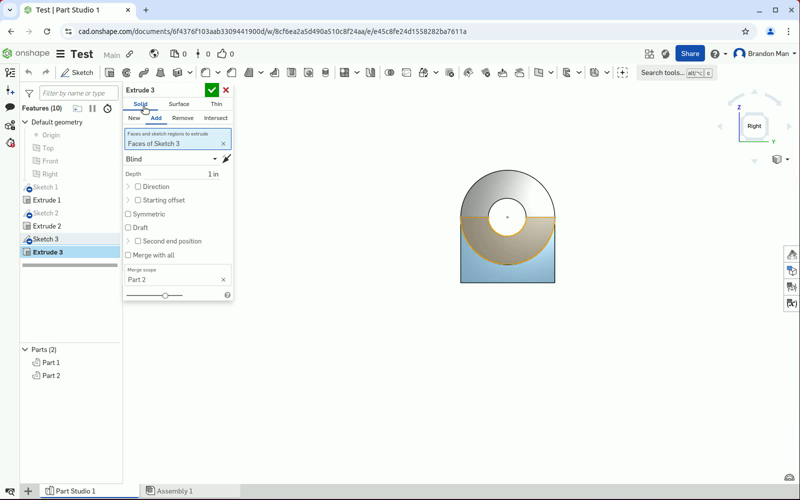
click(143, 106)
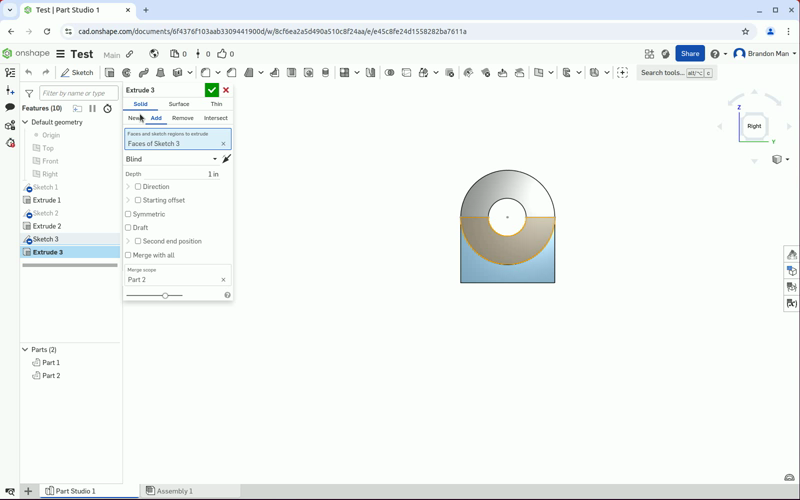
mouse_move(137, 120)
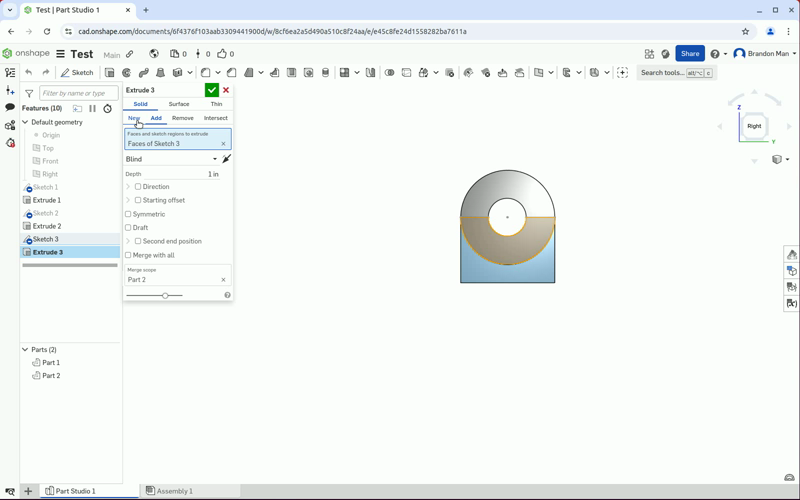
click(137, 120)
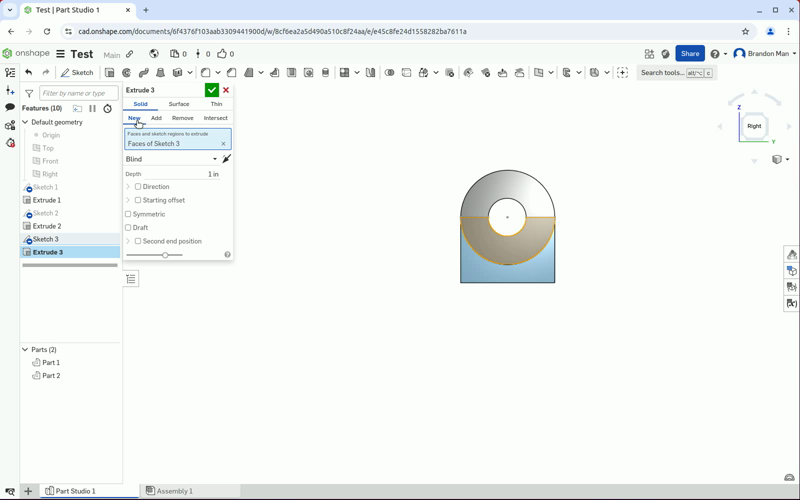
key(tab, 4)
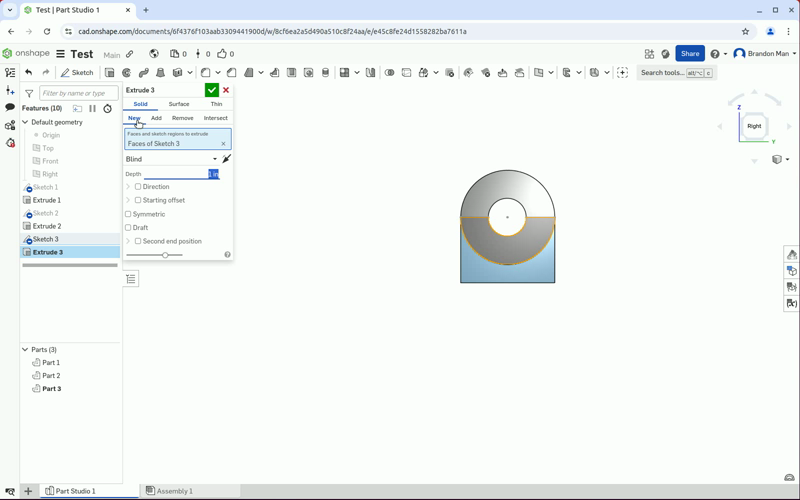
text(3.851)
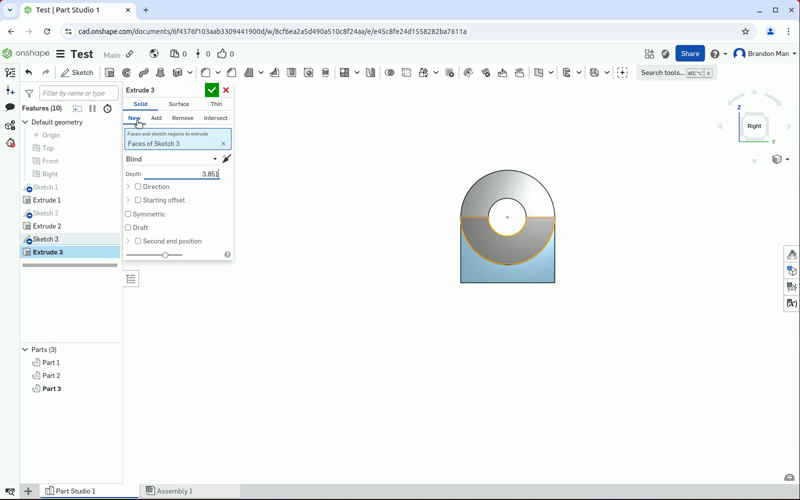
key(enter)
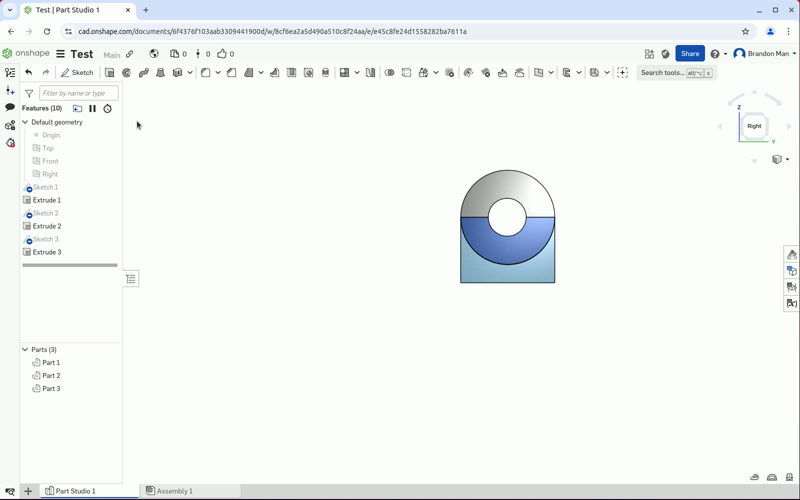
key(shift+h)
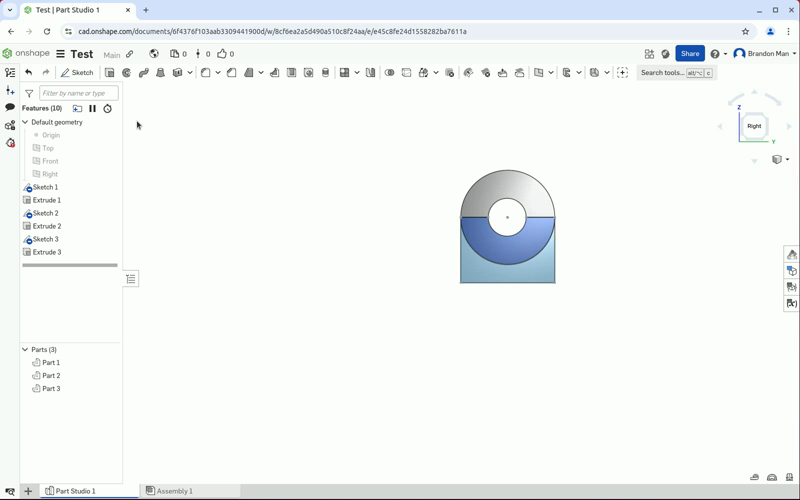
key(shift+h)
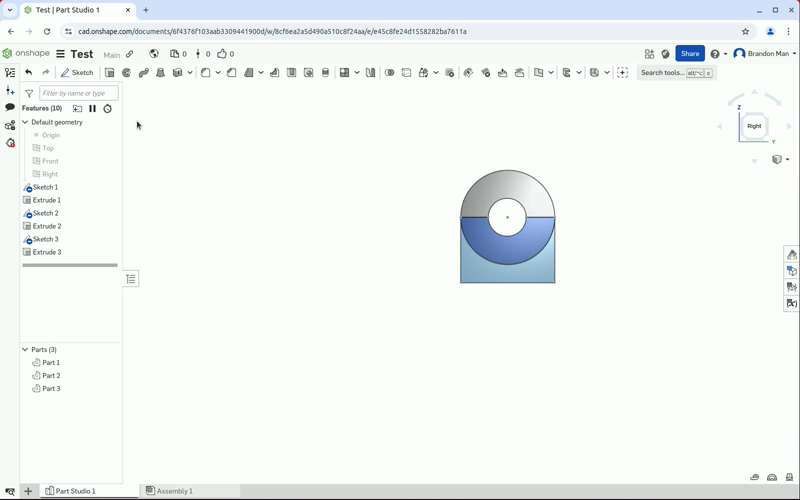
key(shift+7)
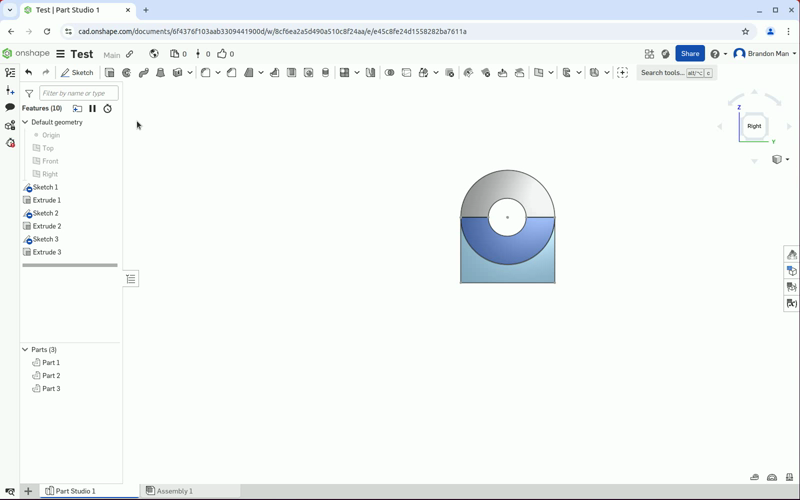
key(right, 2)
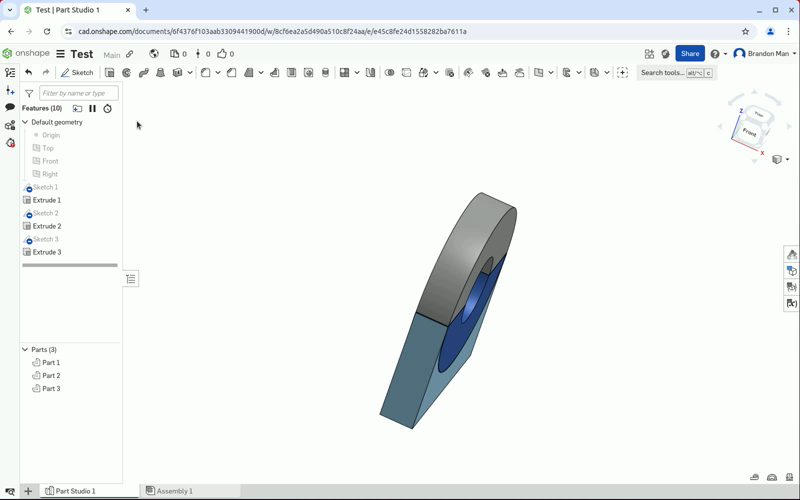
key(down, 2)
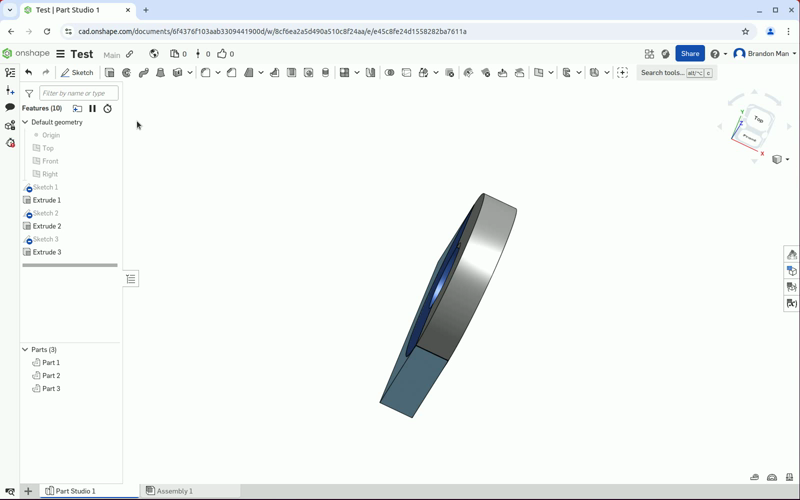
key(up, 2)
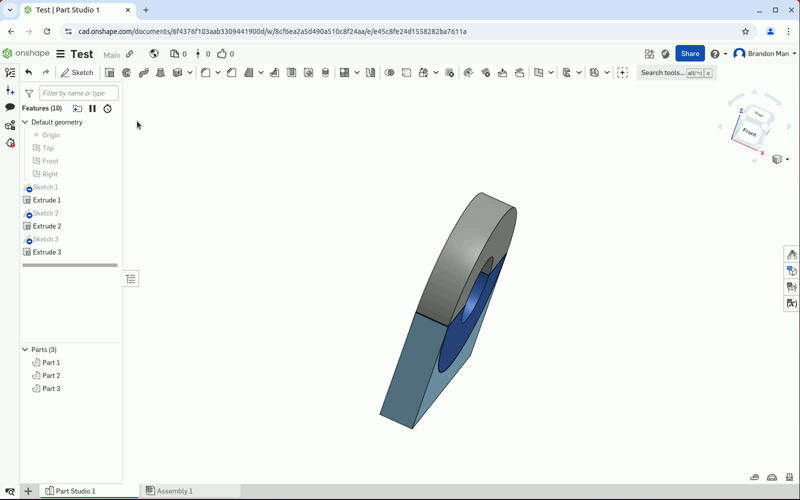
key(left, 2)
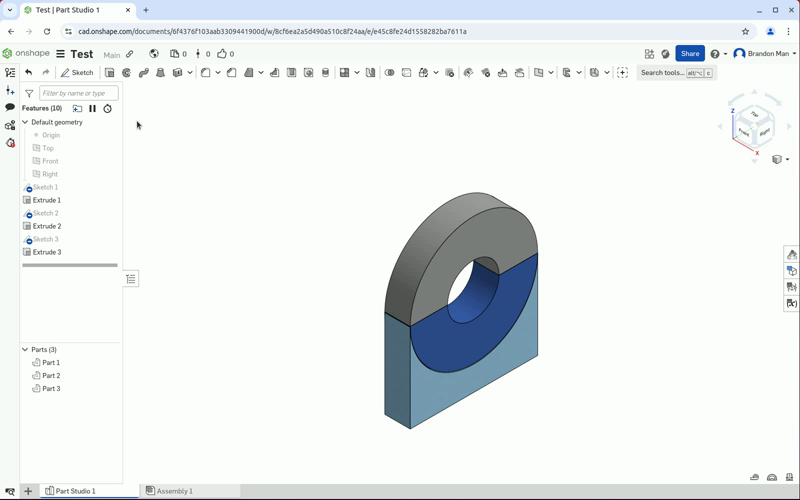
mouse_move(73, 189)
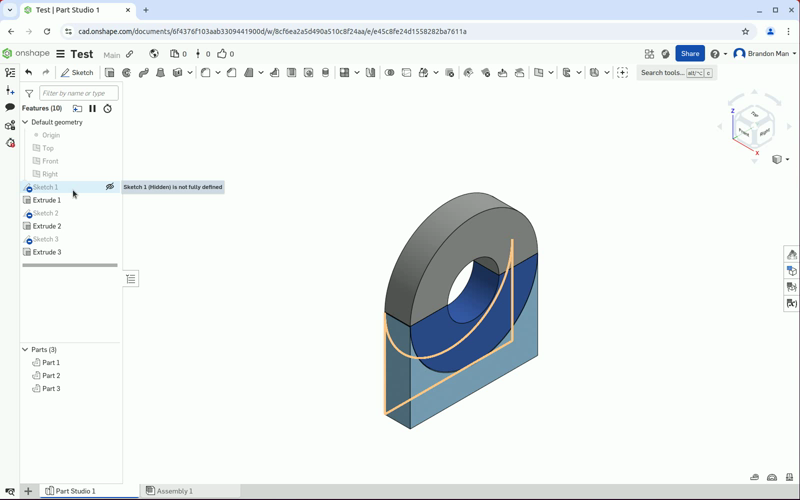
click(73, 189)